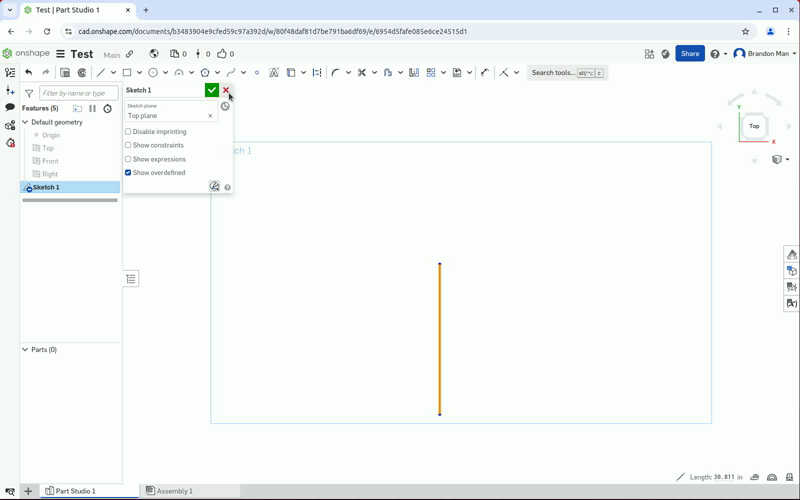
key(shift+h)
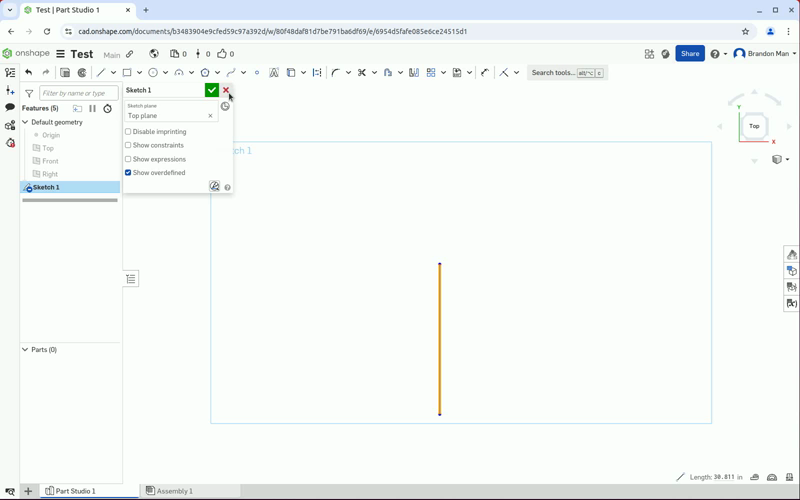
key(shift+s)
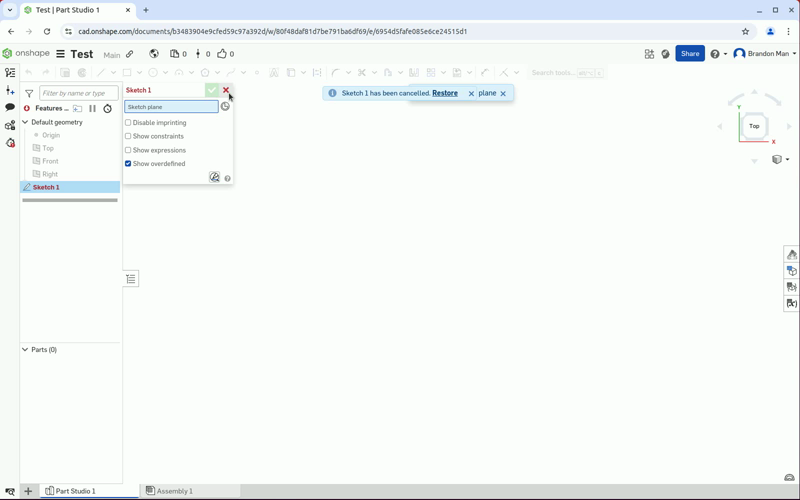
mouse_move(73, 150)
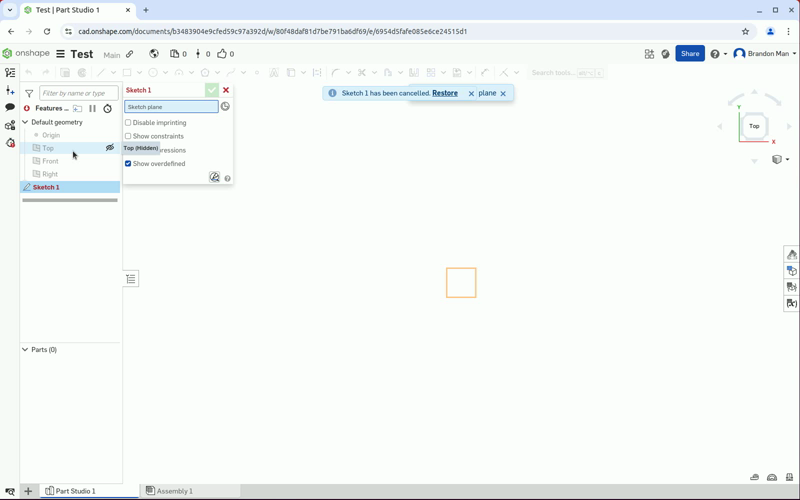
click(73, 150)
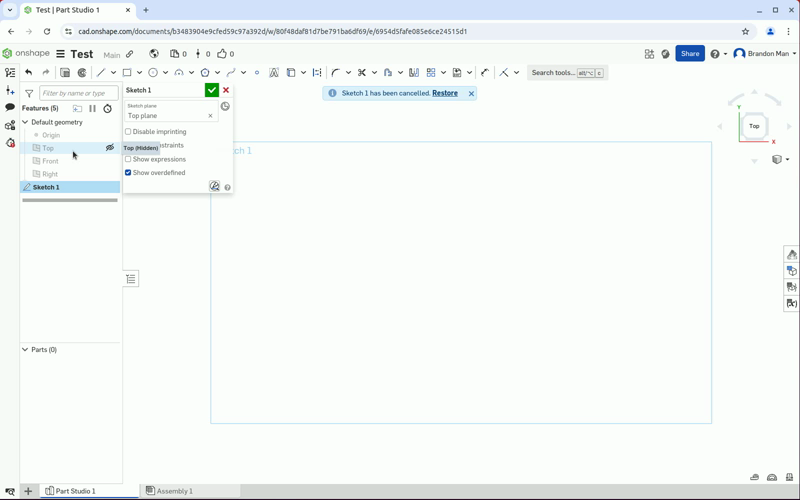
mouse_move(73, 352)
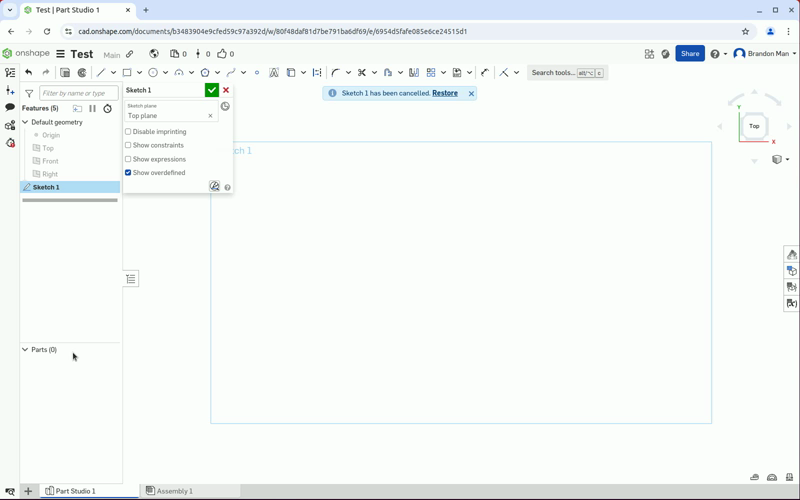
key(y)
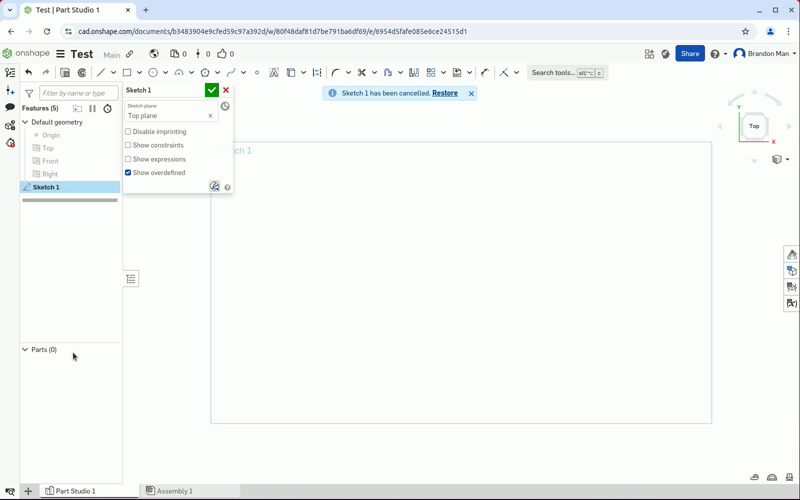
key(l)
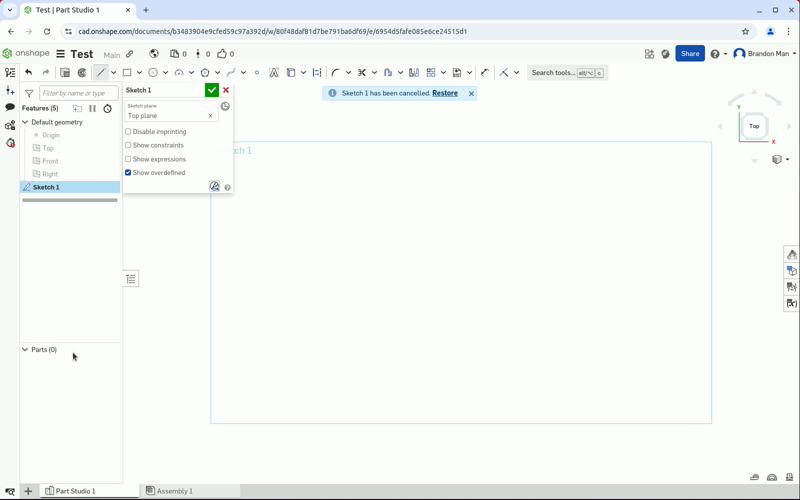
key_down(shift)
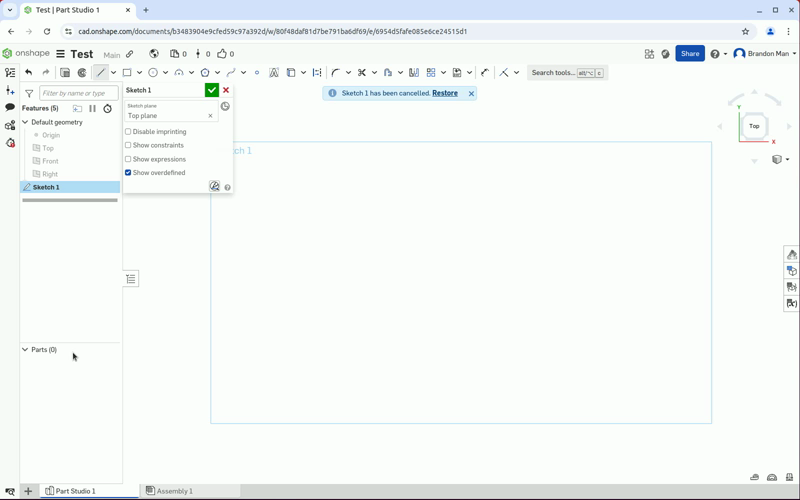
mouse_move(404, 365)
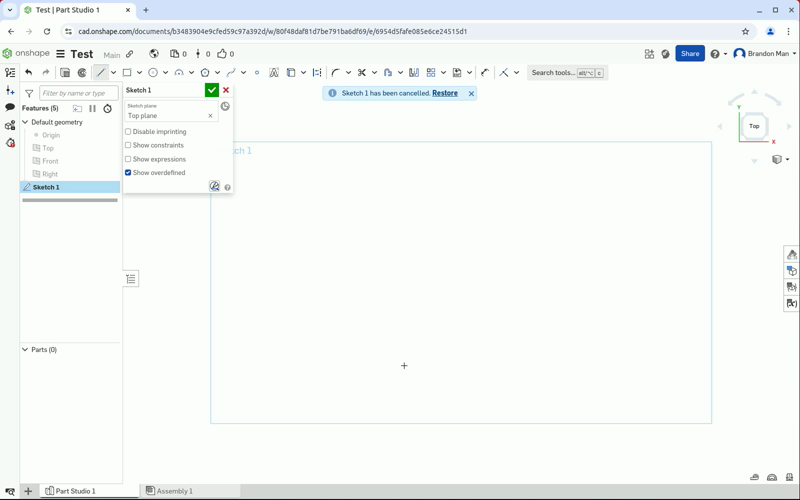
click(404, 365)
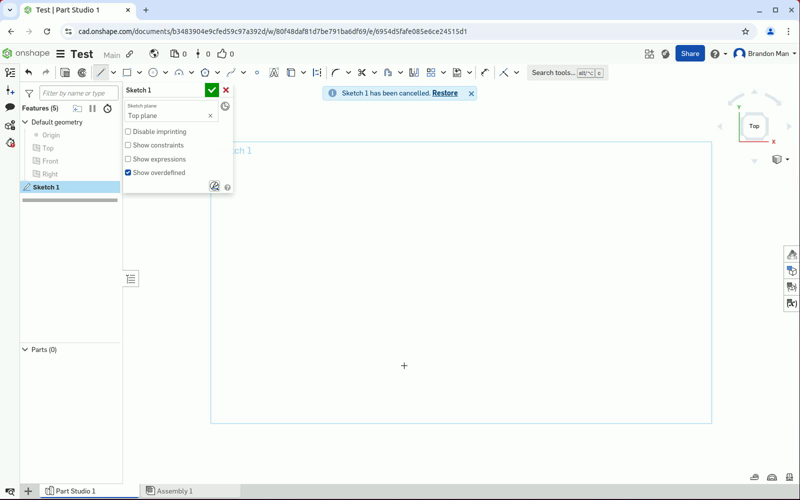
key_up(shift)
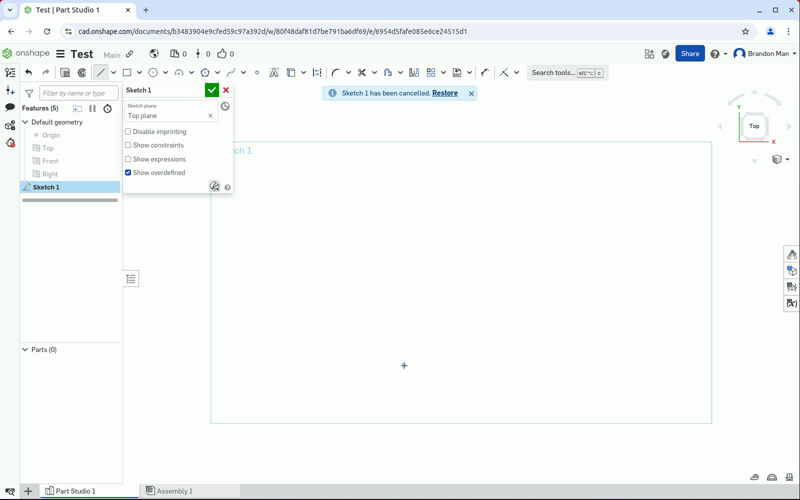
key_down(shift)
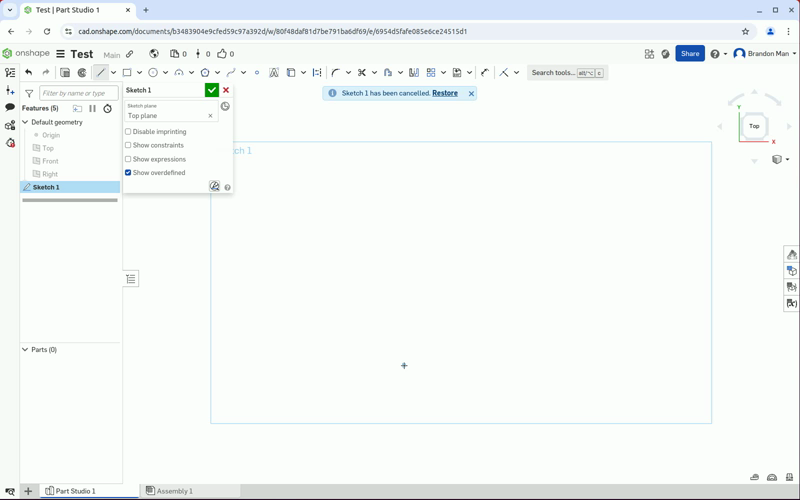
mouse_move(547, 365)
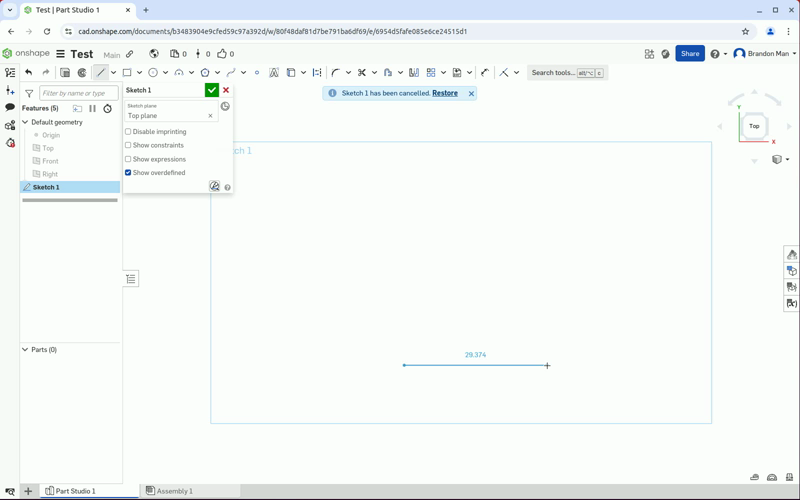
click(547, 365)
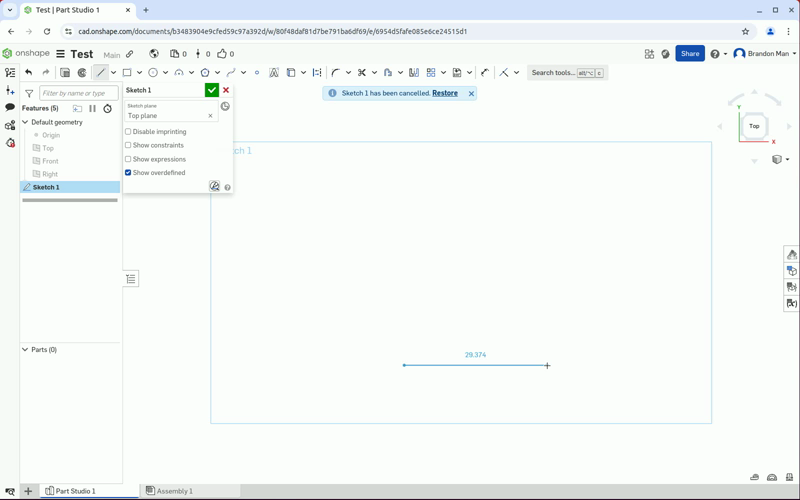
key_up(shift)
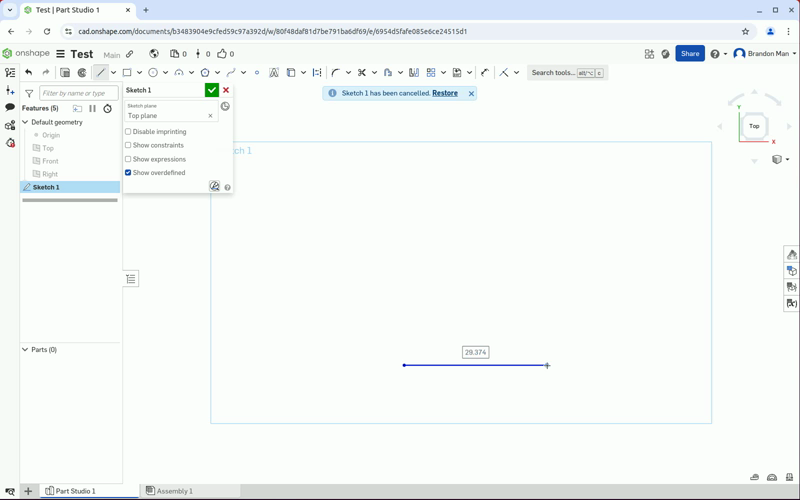
key_down(shift)
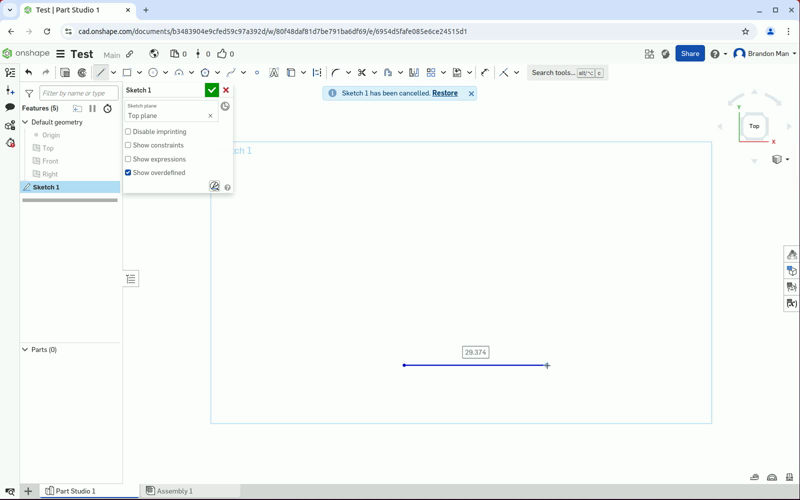
mouse_move(547, 268)
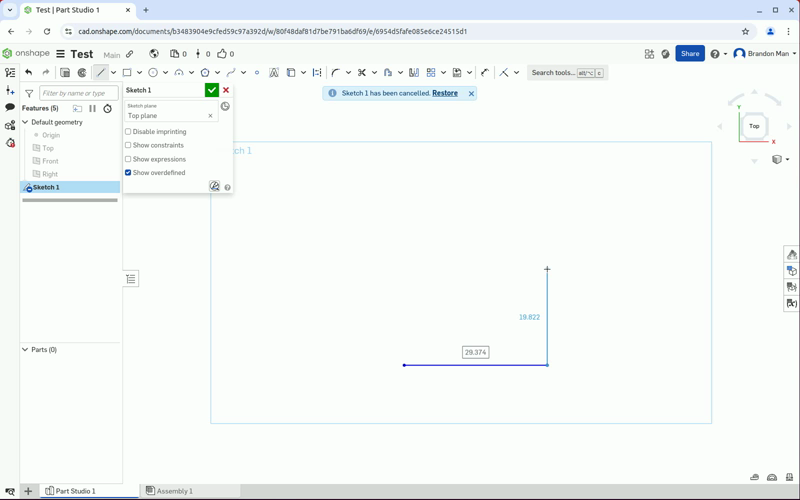
click(547, 268)
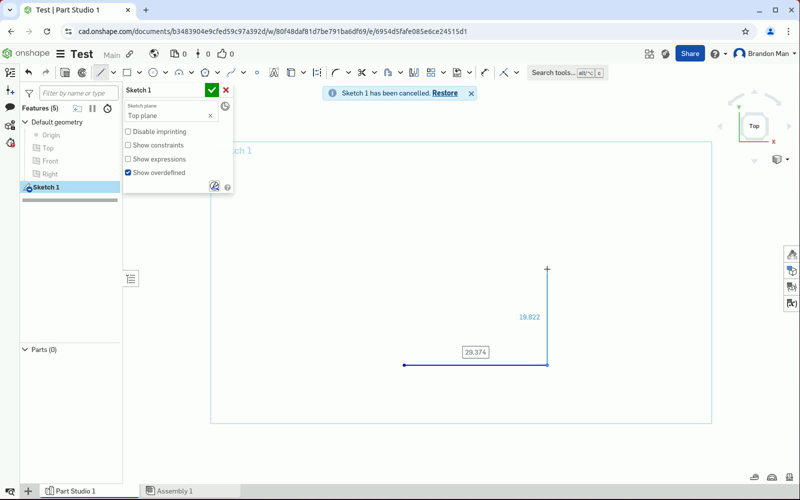
key_up(shift)
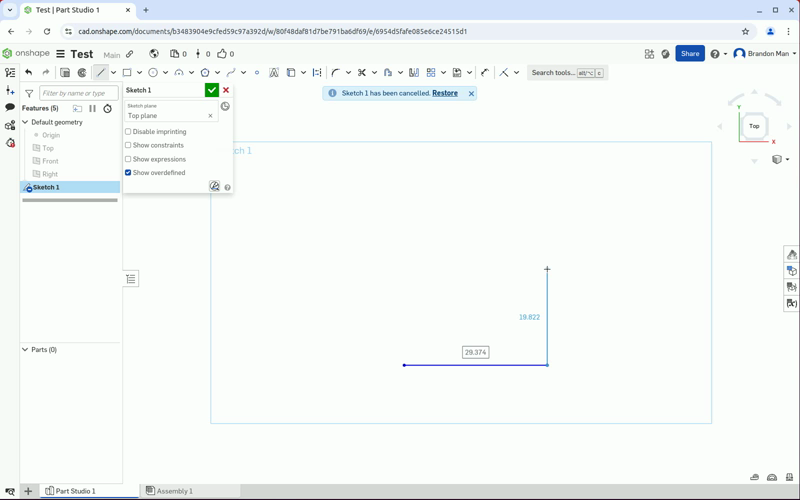
key_down(shift)
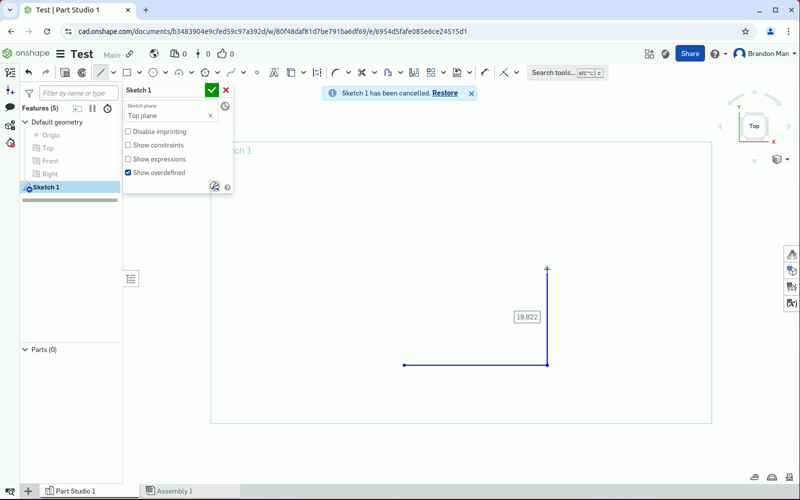
mouse_move(404, 268)
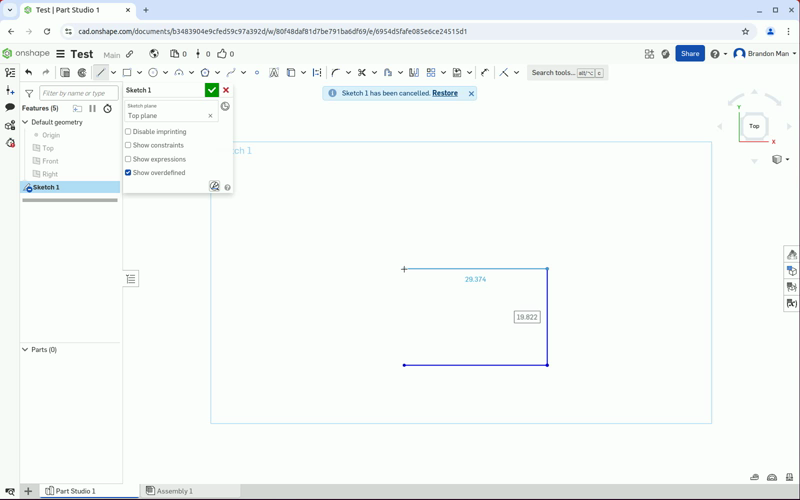
click(404, 268)
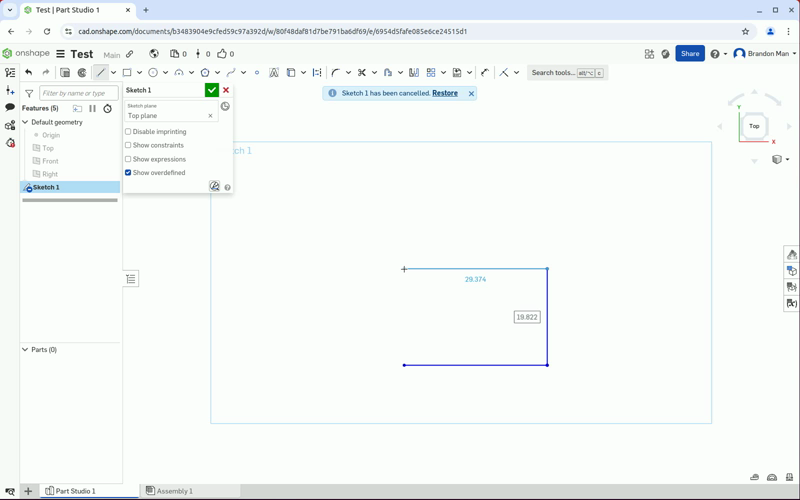
key_up(shift)
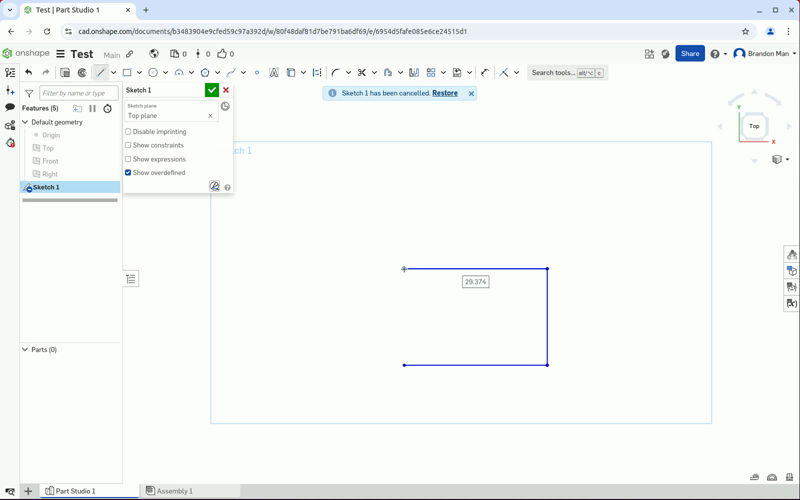
key_down(shift)
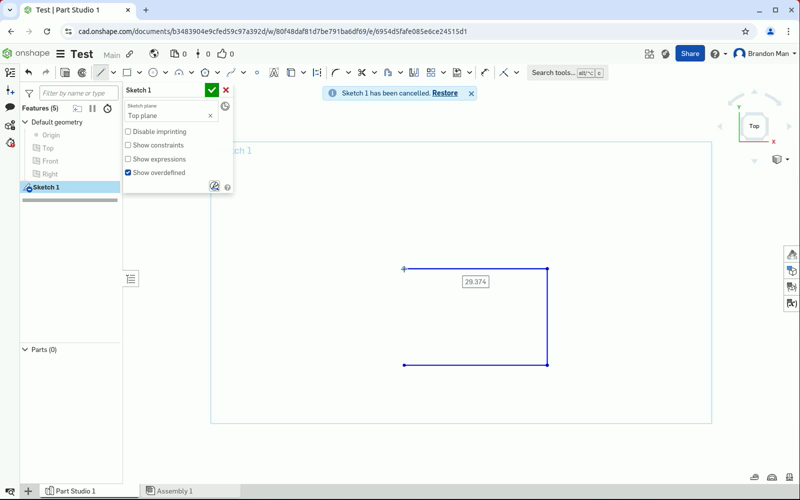
mouse_move(404, 365)
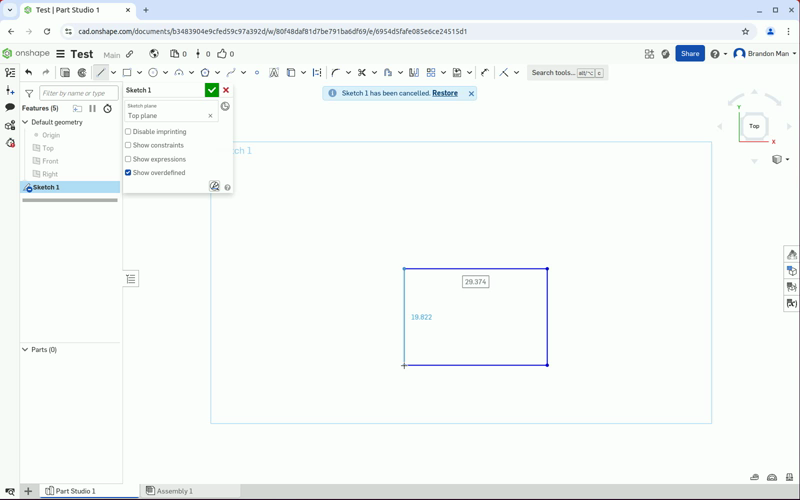
key_up(shift)
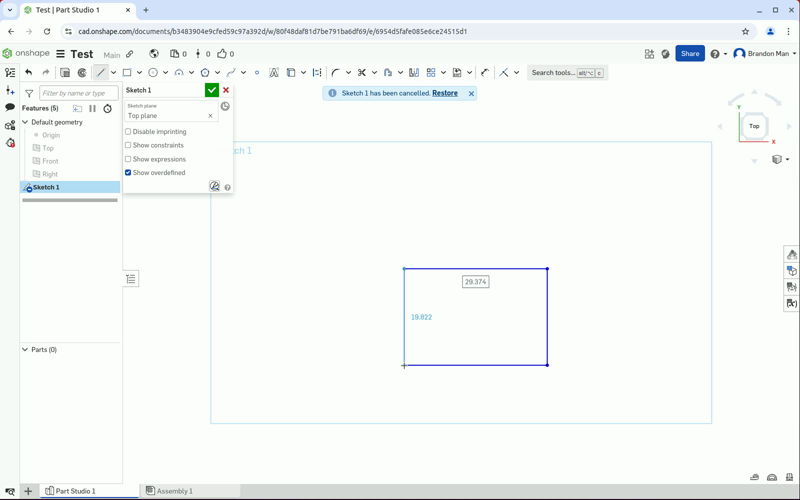
click(404, 365)
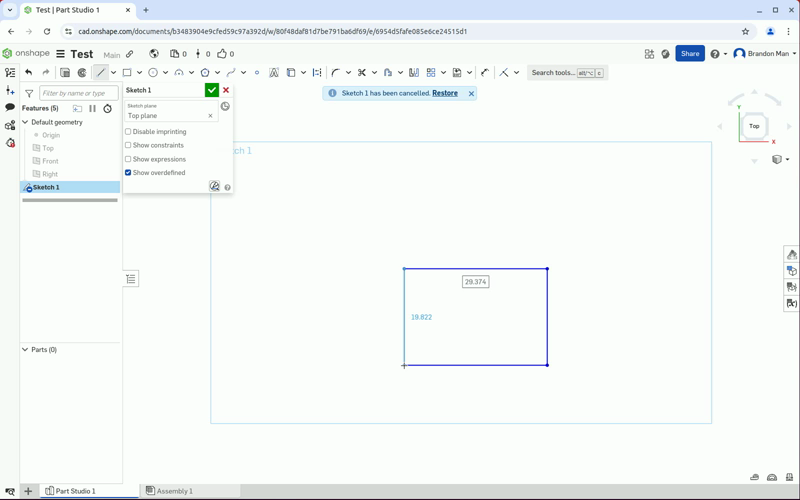
key(esc)
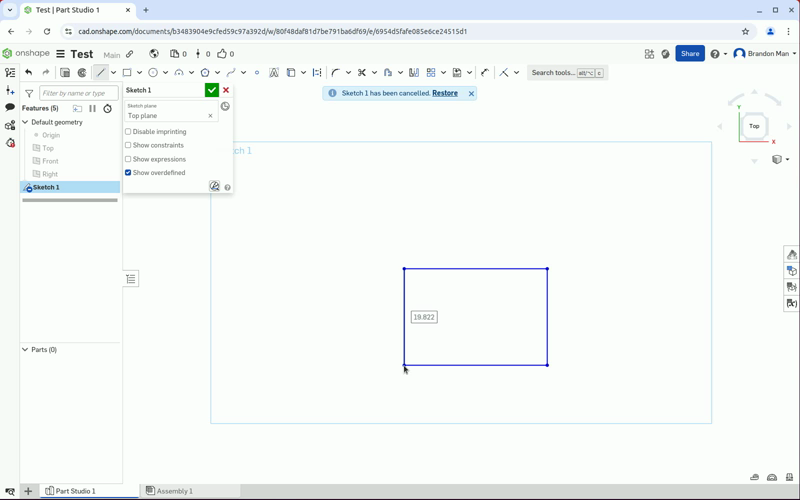
mouse_move(487, 306)
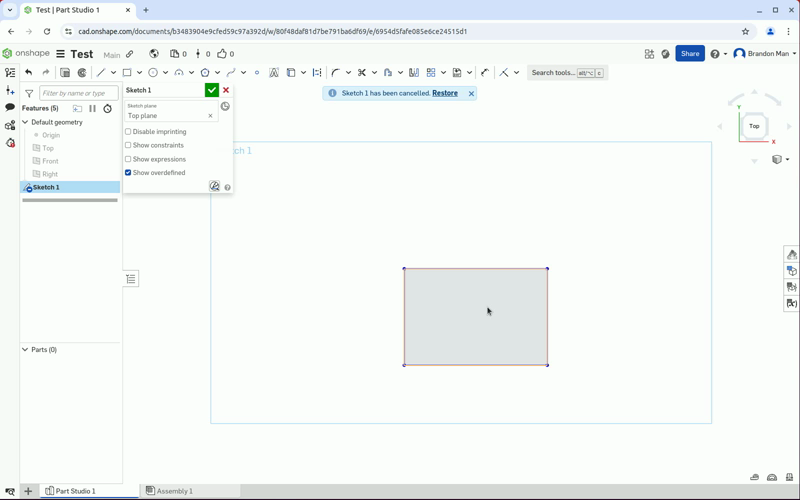
click(487, 306)
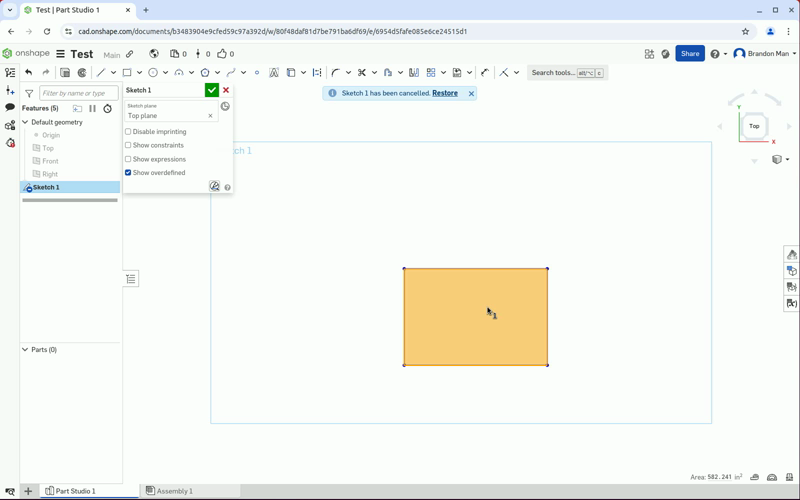
mouse_move(73, 352)
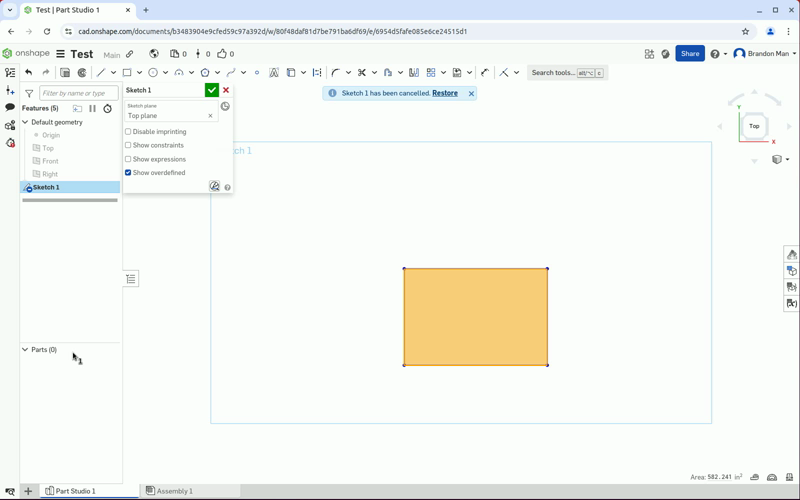
key(shift+y)
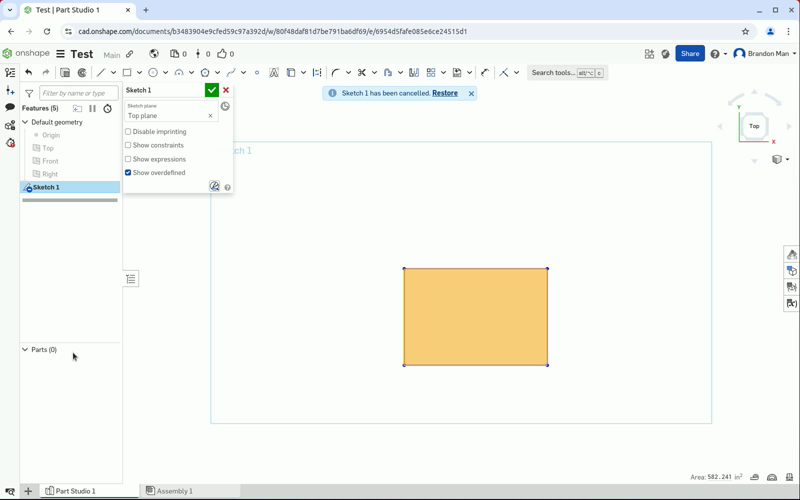
key(shift+e)
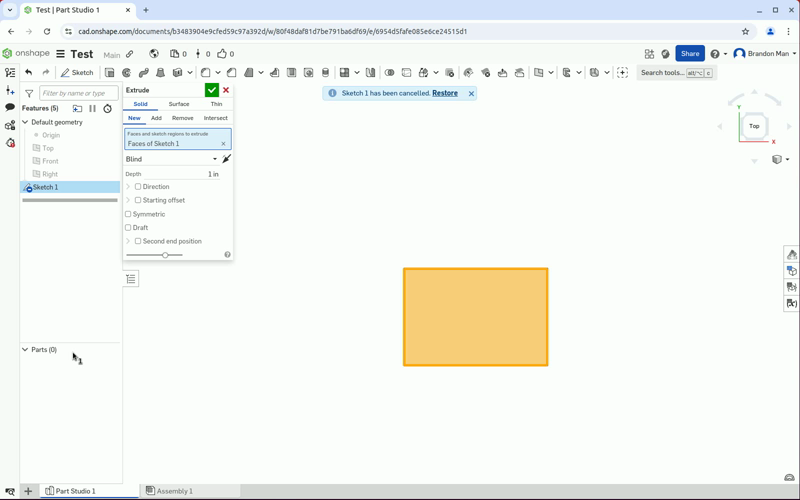
mouse_move(143, 106)
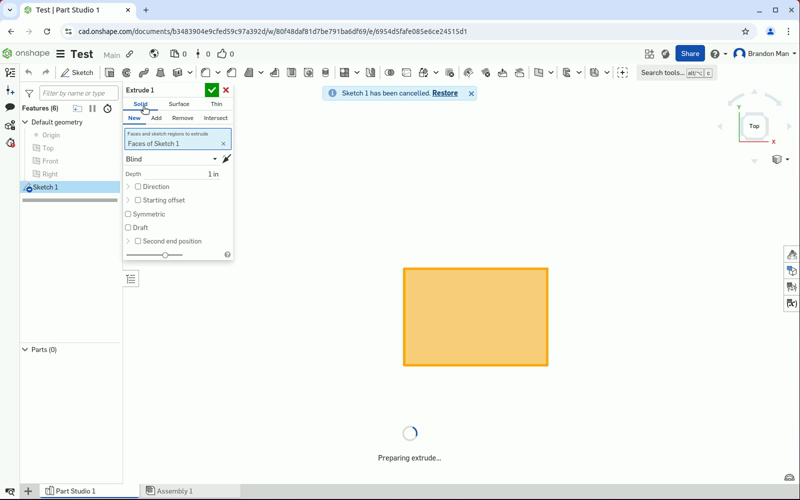
click(143, 106)
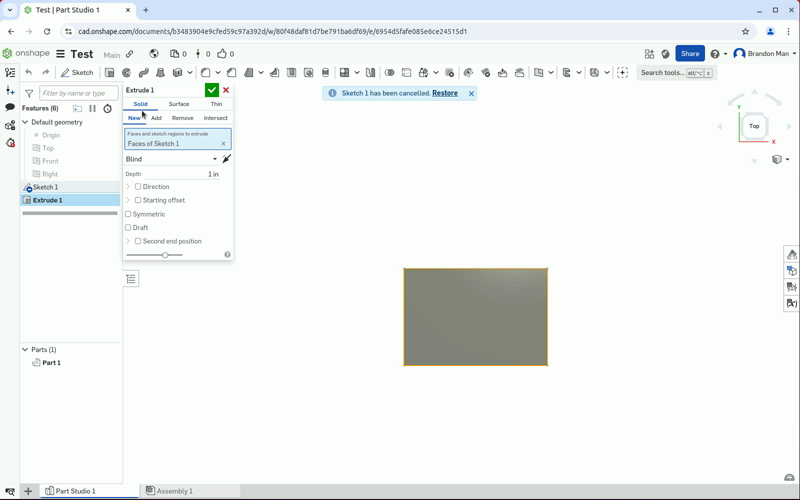
mouse_move(137, 120)
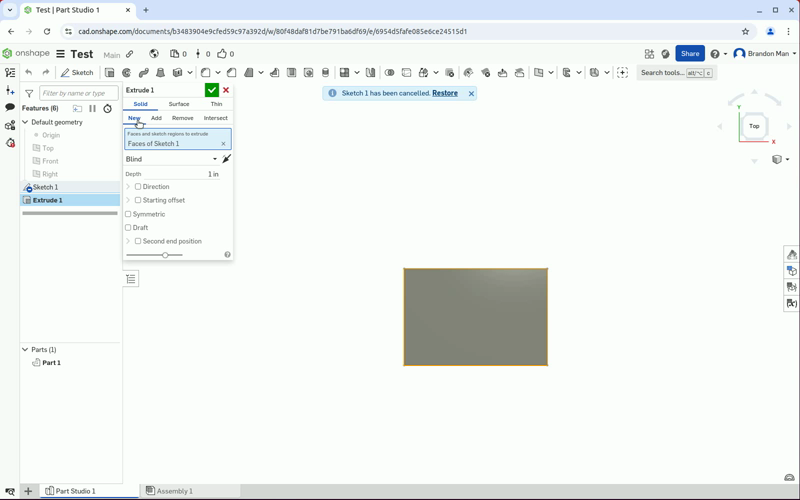
click(137, 120)
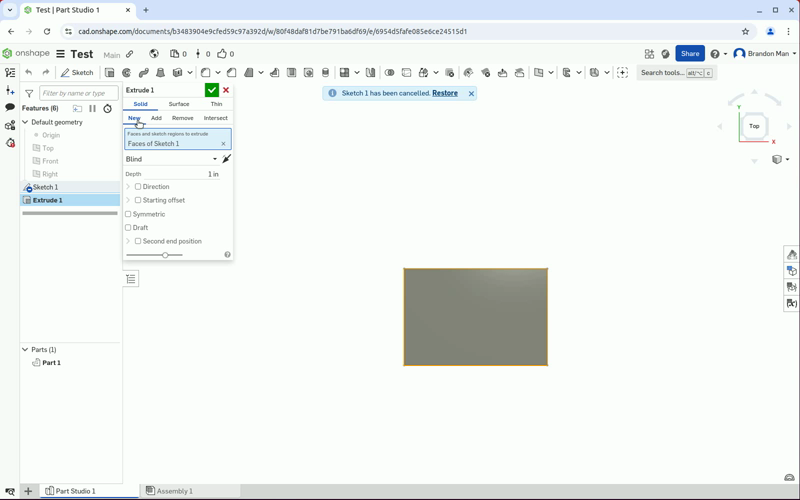
key(tab, 4)
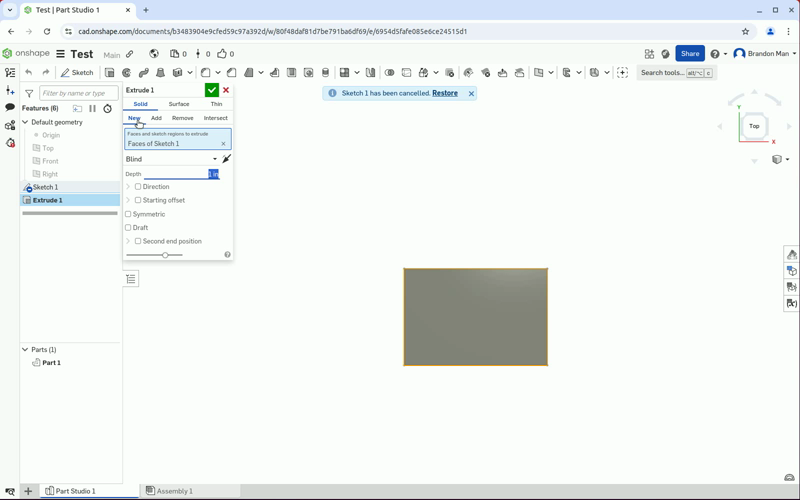
text(0.963)
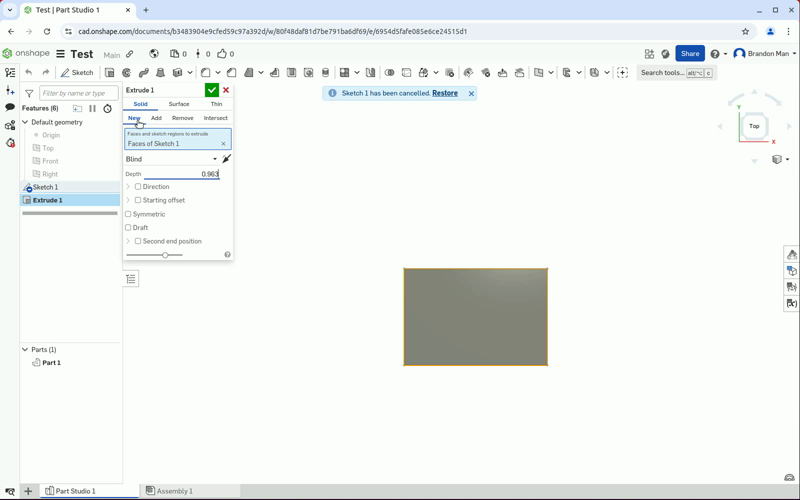
key(enter)
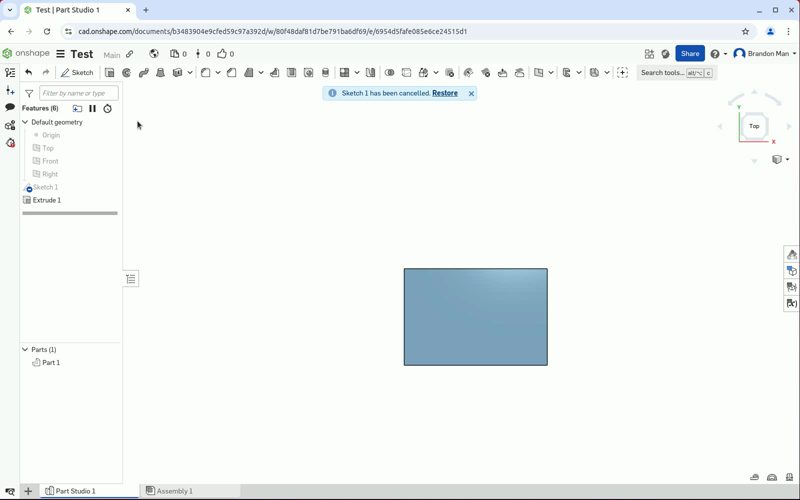
key(shift+h)
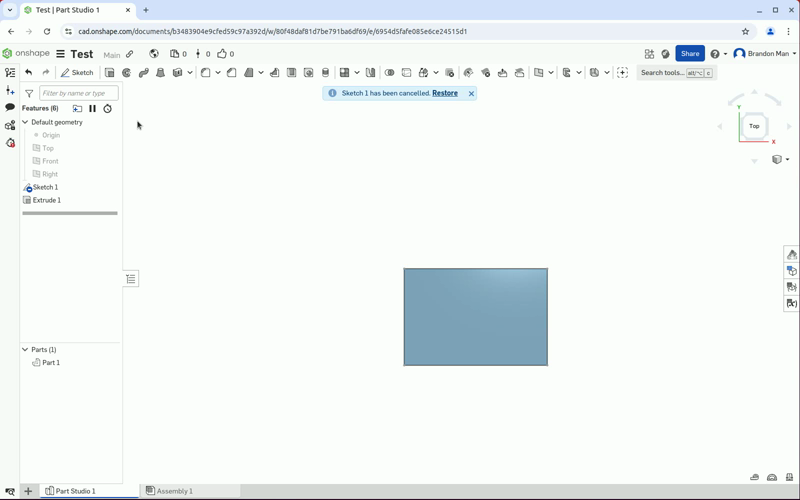
key(shift+h)
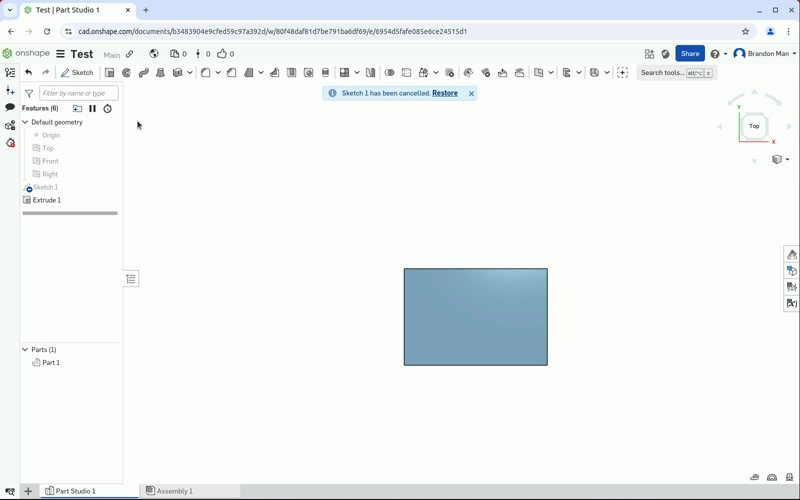
mouse_move(73, 189)
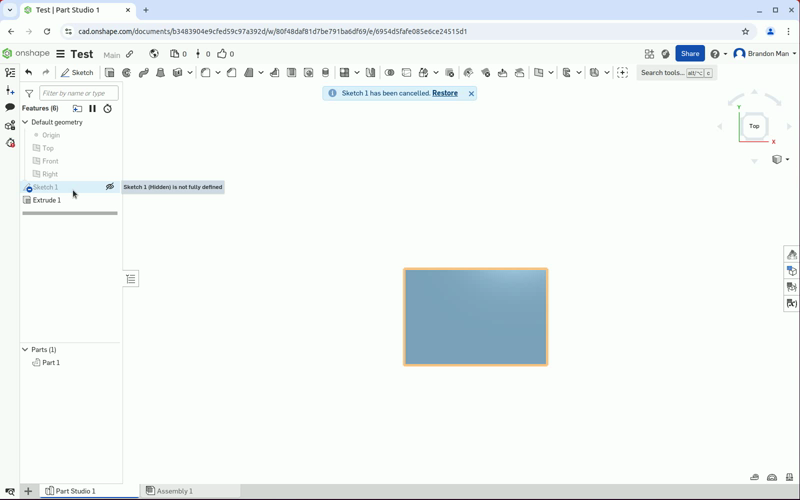
click(73, 189)
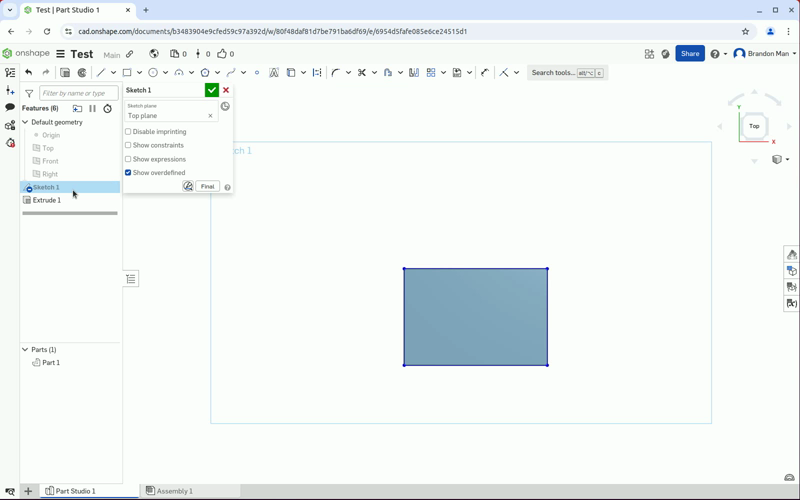
mouse_move(229, 92)
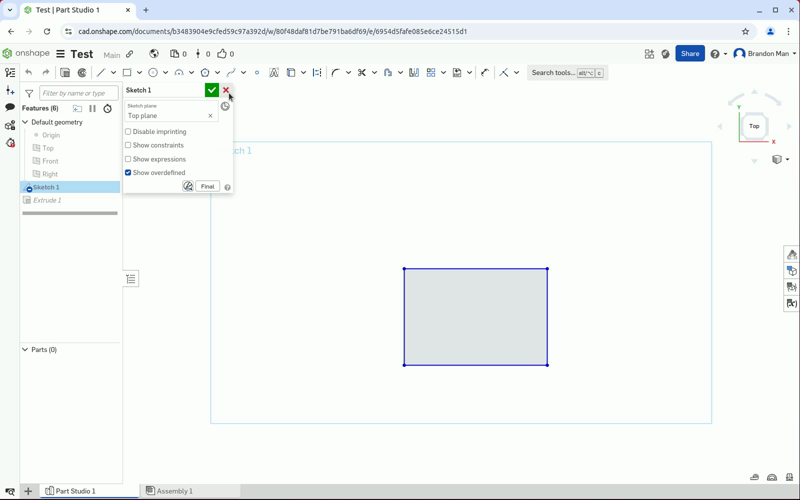
click(229, 92)
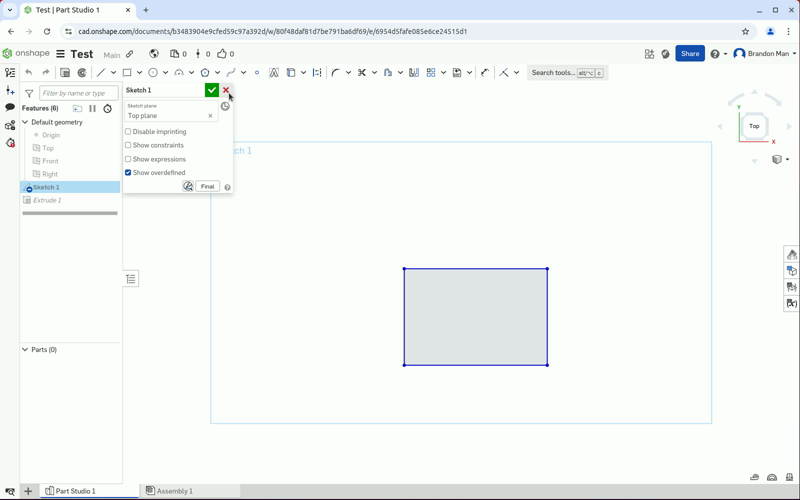
key(shift+s)
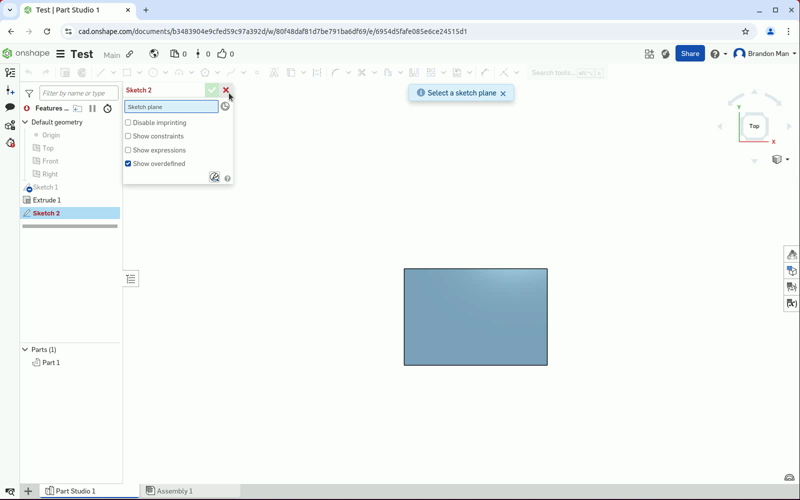
mouse_move(73, 150)
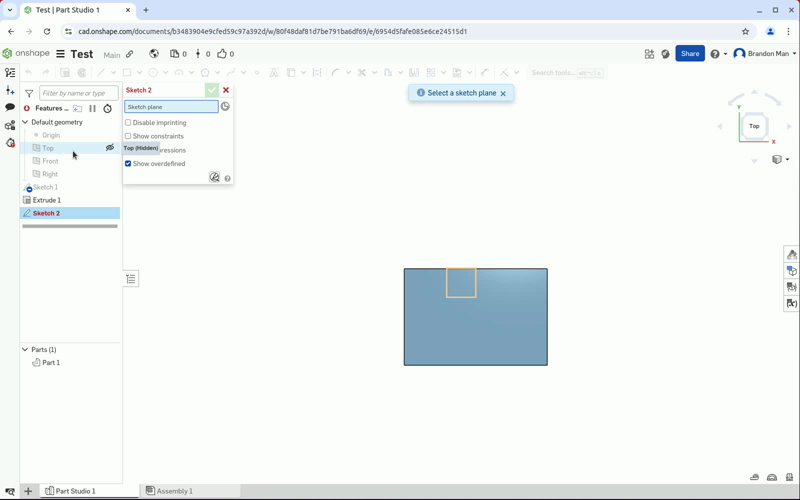
click(73, 150)
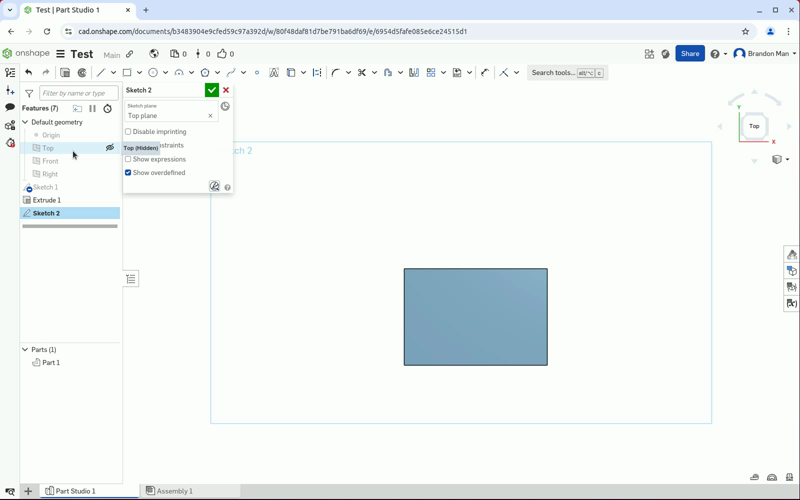
mouse_move(73, 352)
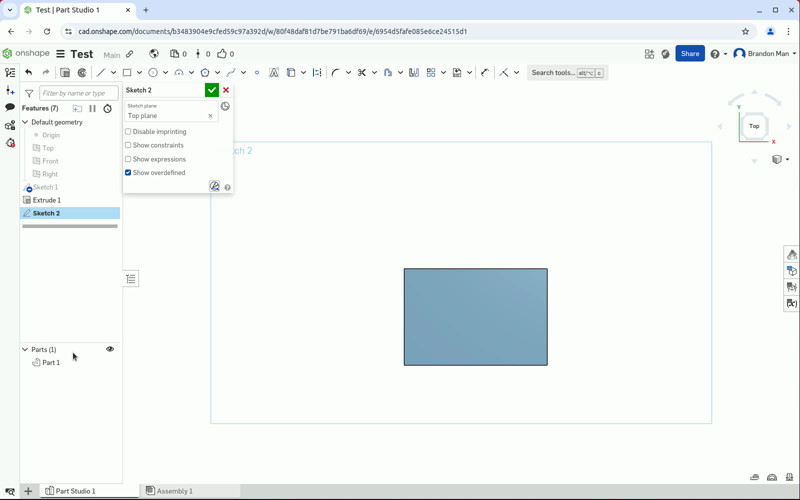
key(y)
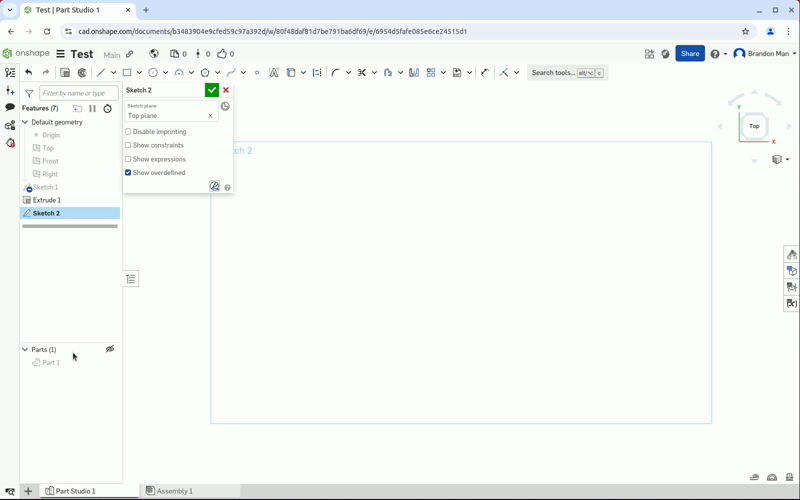
key(l)
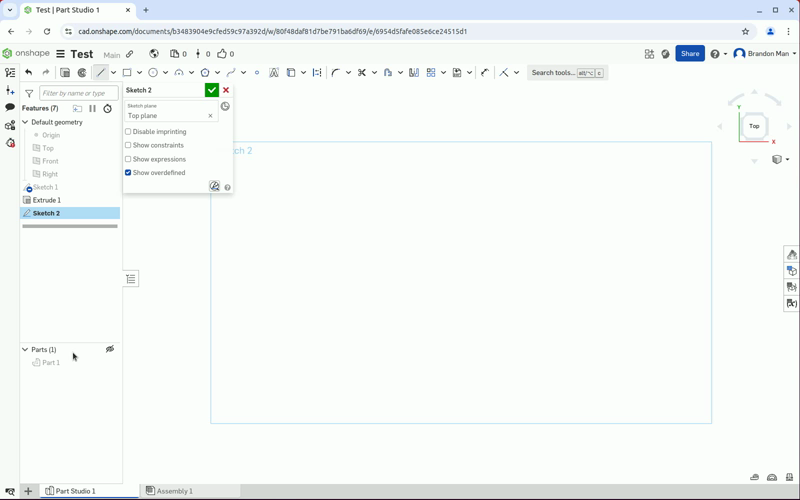
key_down(shift)
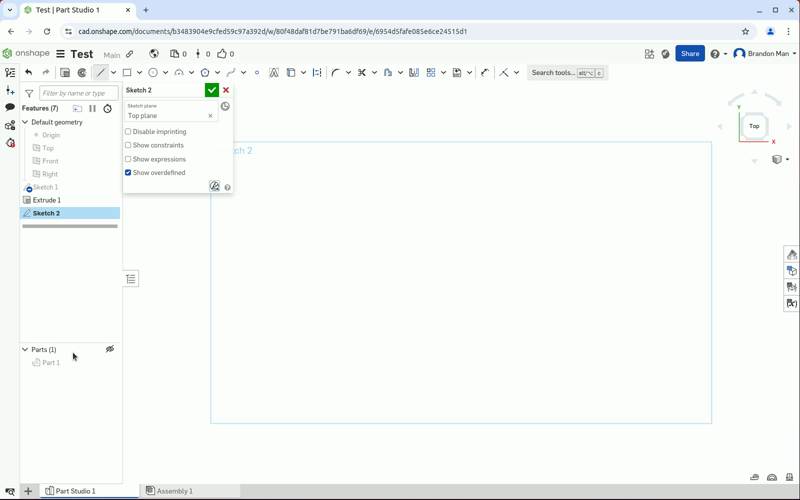
mouse_move(399, 369)
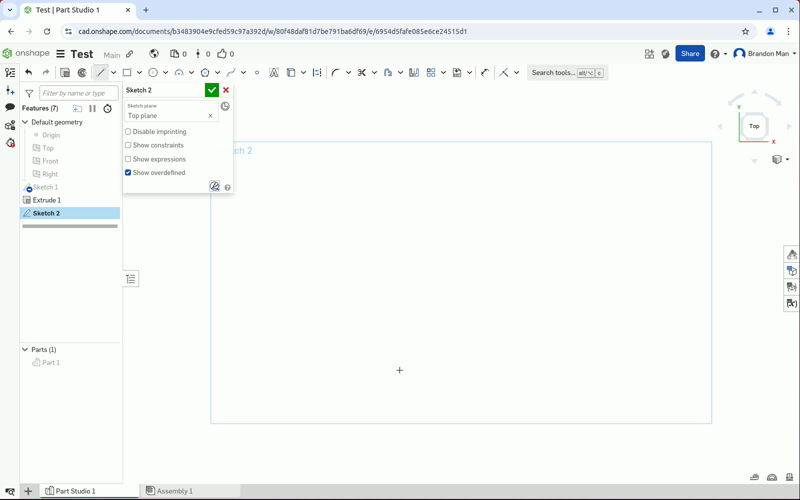
click(399, 369)
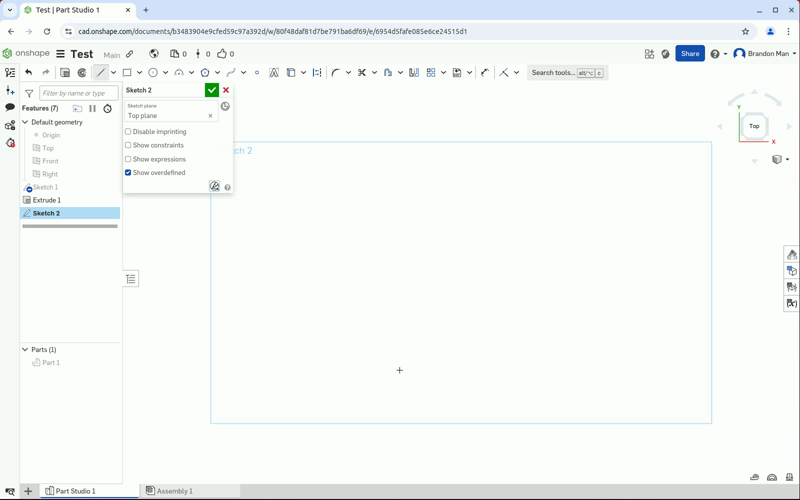
key_up(shift)
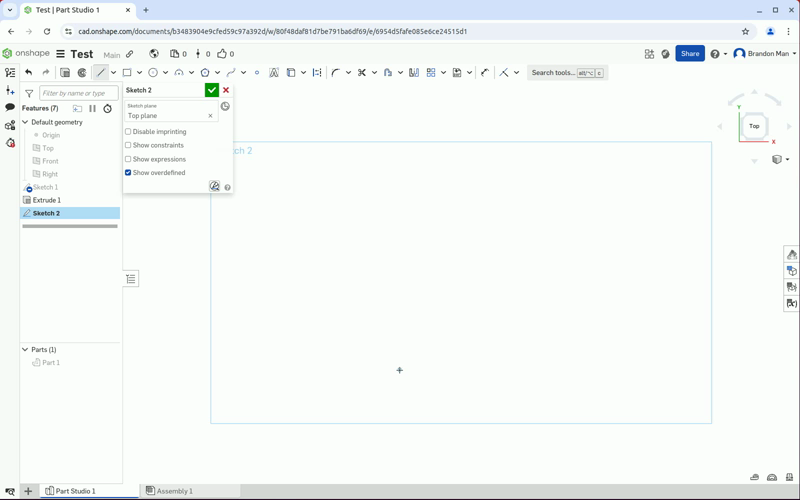
key_down(shift)
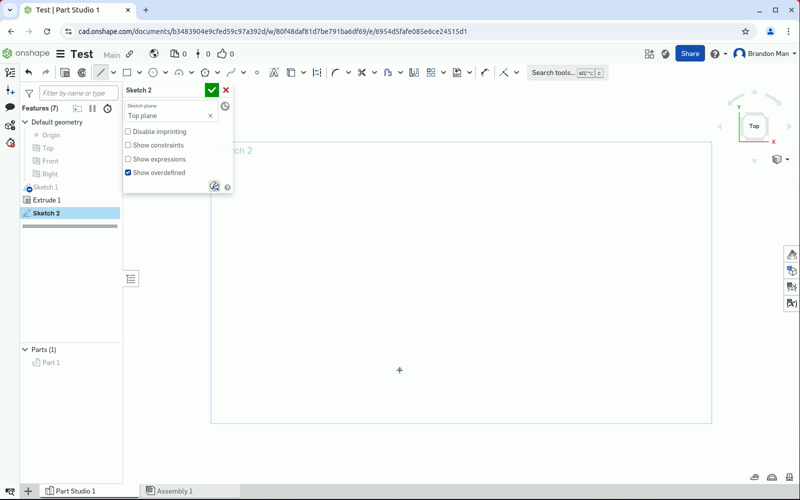
mouse_move(551, 369)
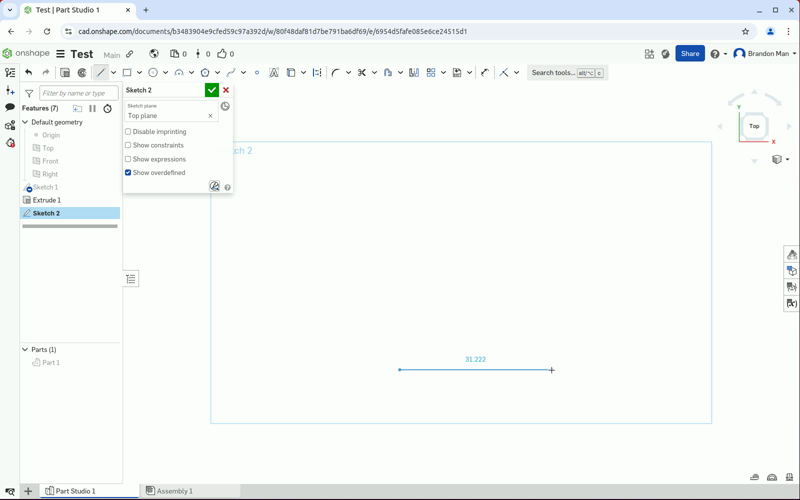
click(551, 369)
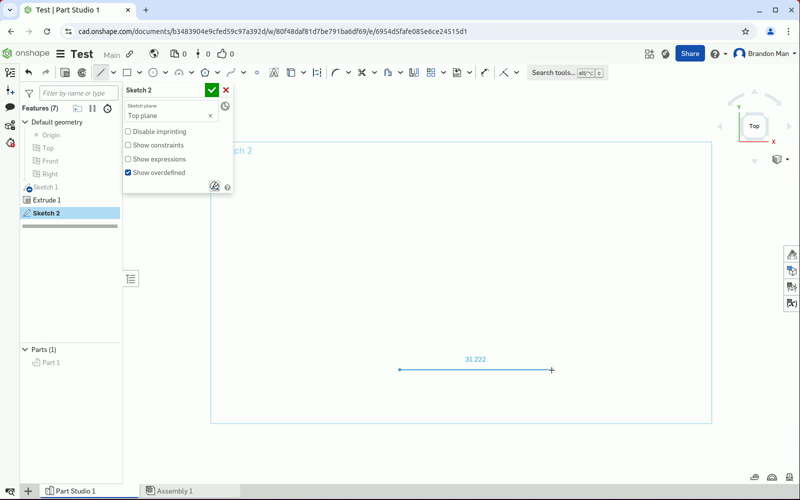
key_up(shift)
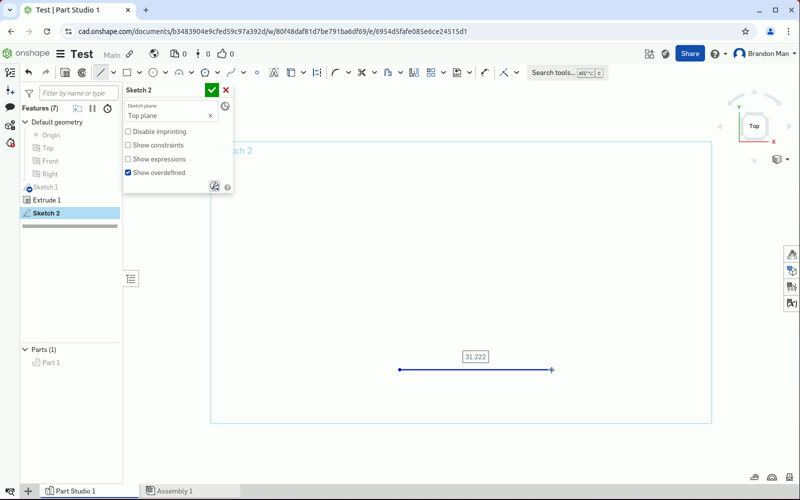
key_down(shift)
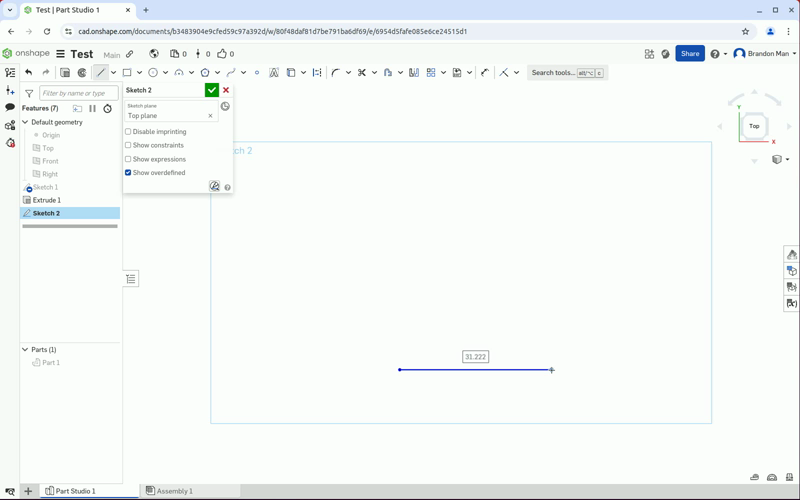
mouse_move(551, 264)
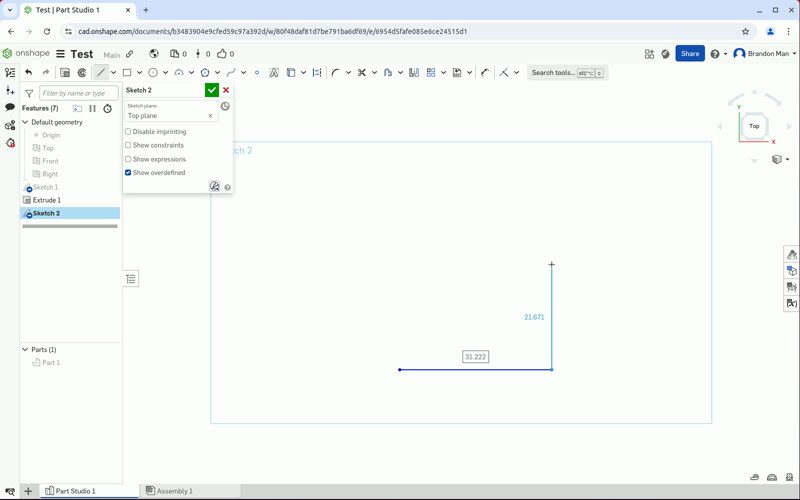
click(551, 264)
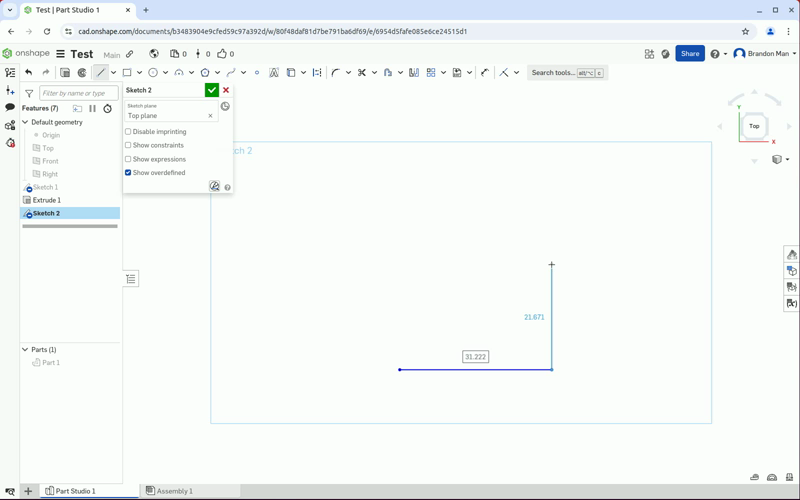
key_up(shift)
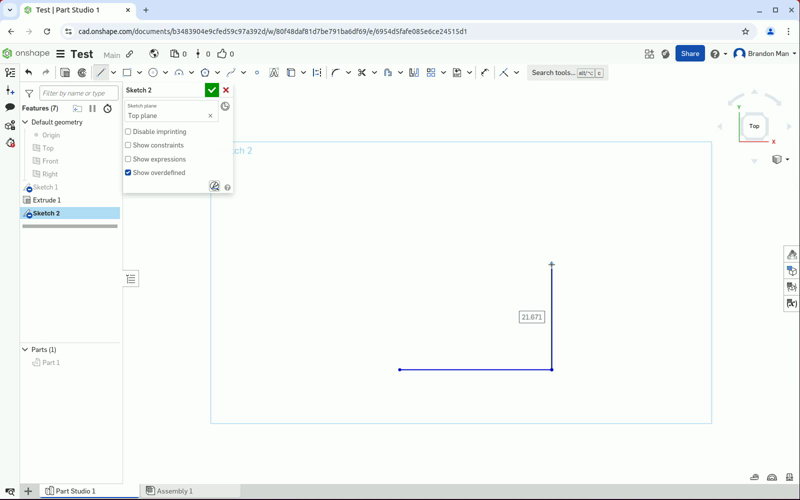
key_down(shift)
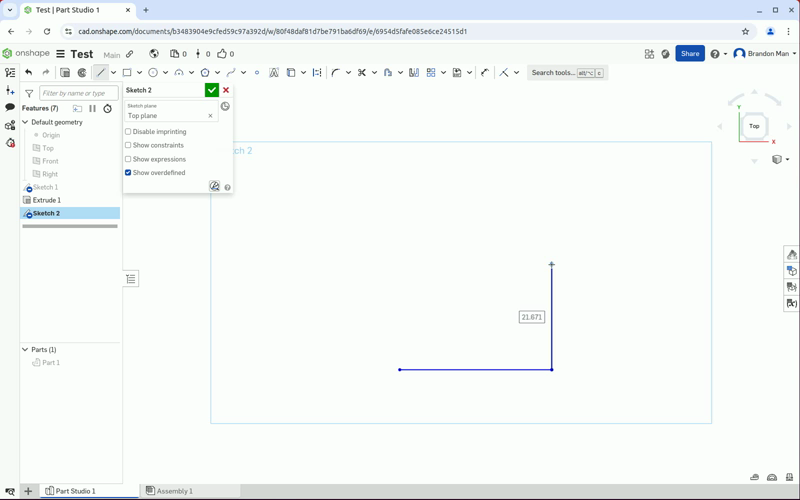
mouse_move(399, 264)
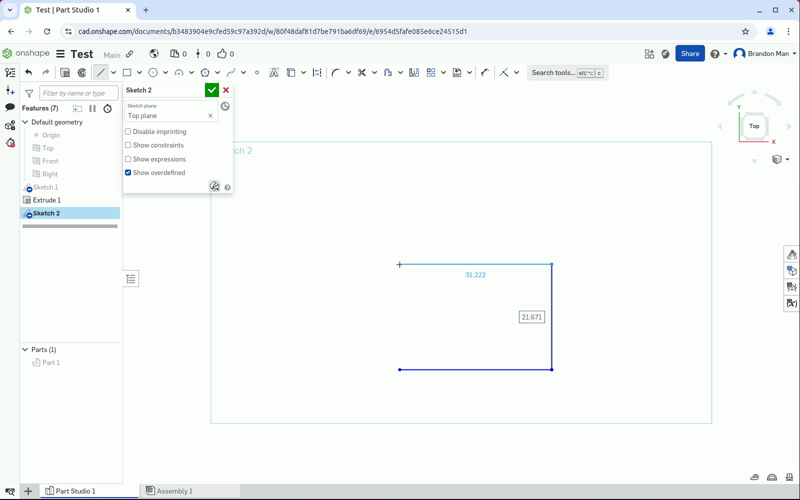
click(399, 264)
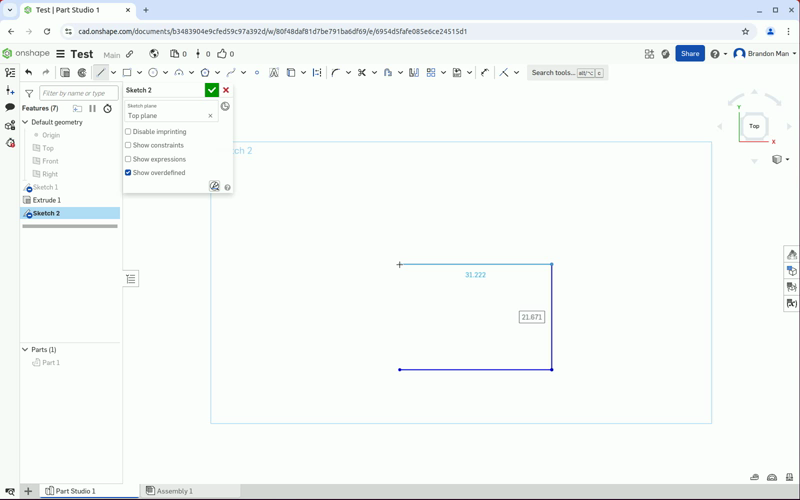
key_up(shift)
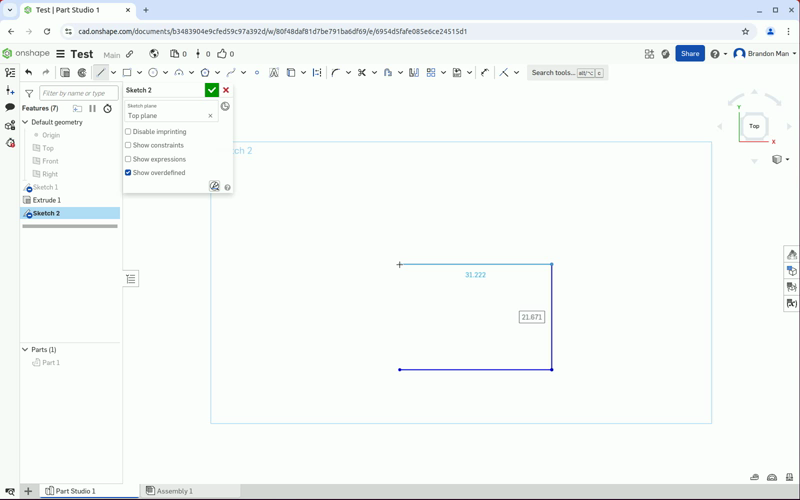
key_down(shift)
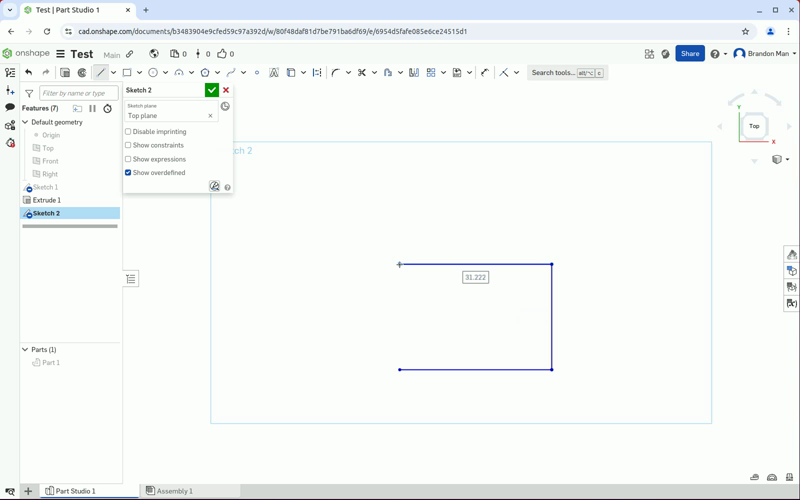
mouse_move(399, 369)
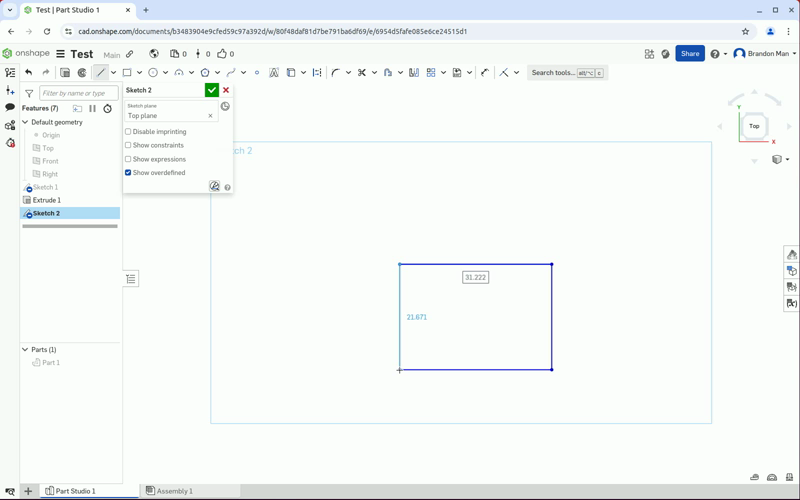
key_up(shift)
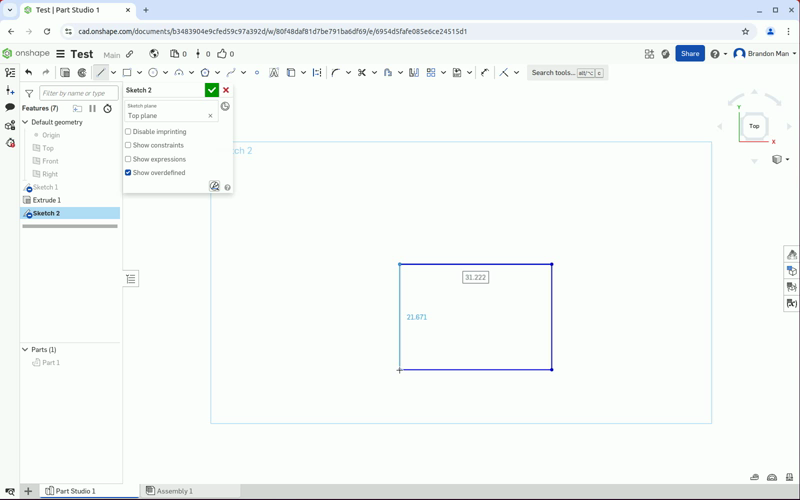
click(399, 369)
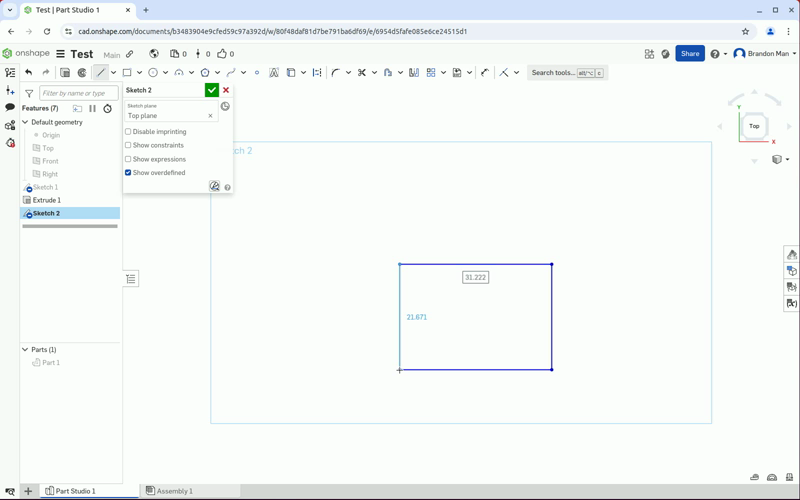
key(esc)
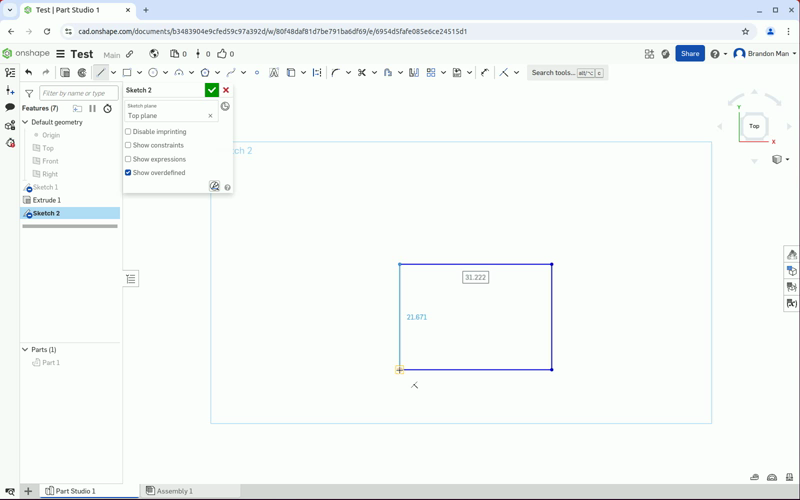
key(l)
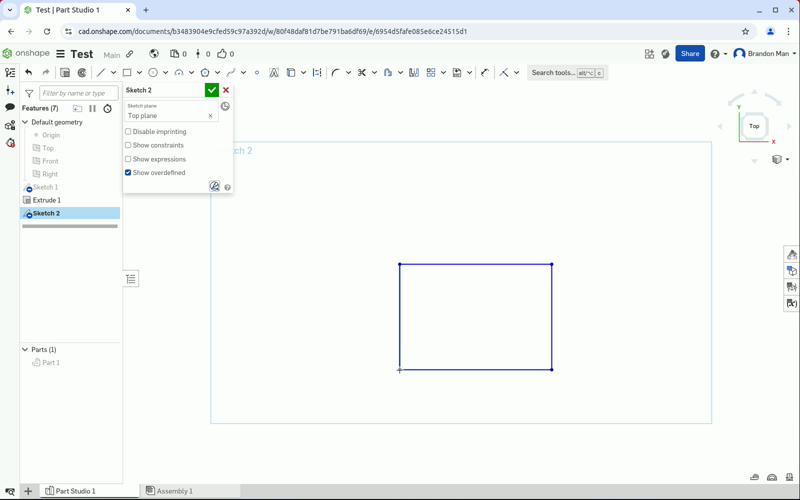
key_down(shift)
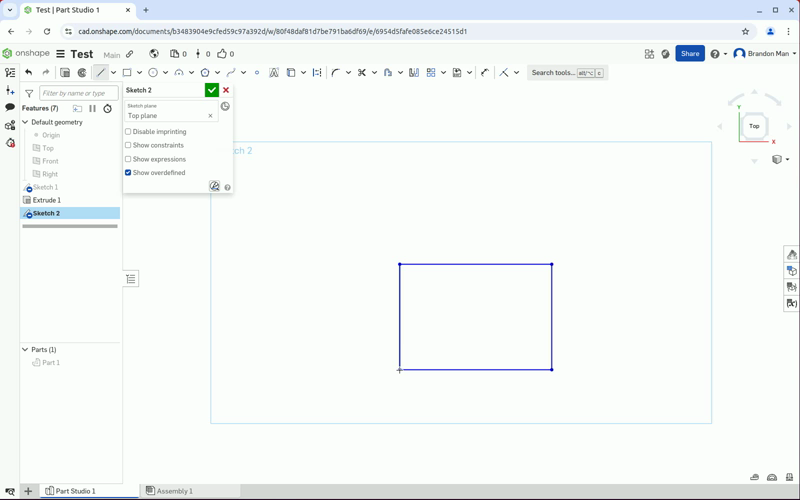
mouse_move(404, 364)
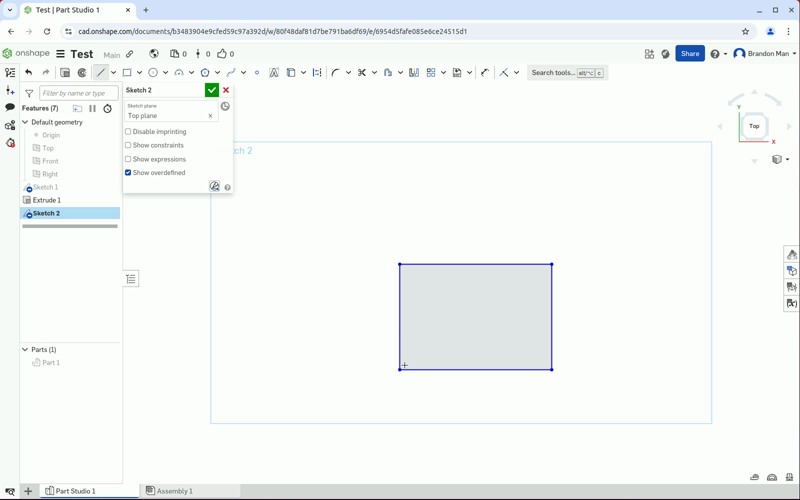
click(404, 364)
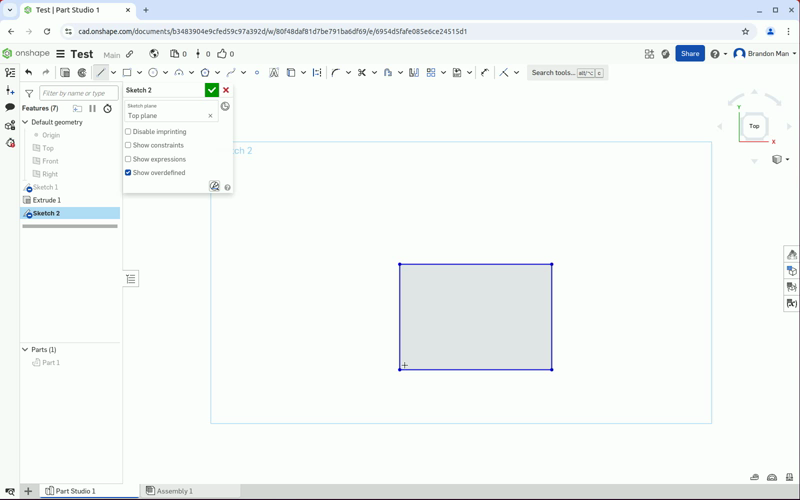
key_up(shift)
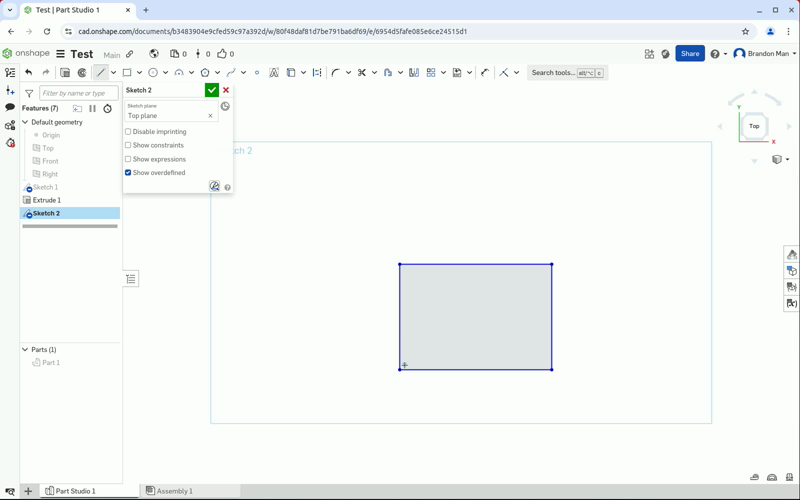
key_down(shift)
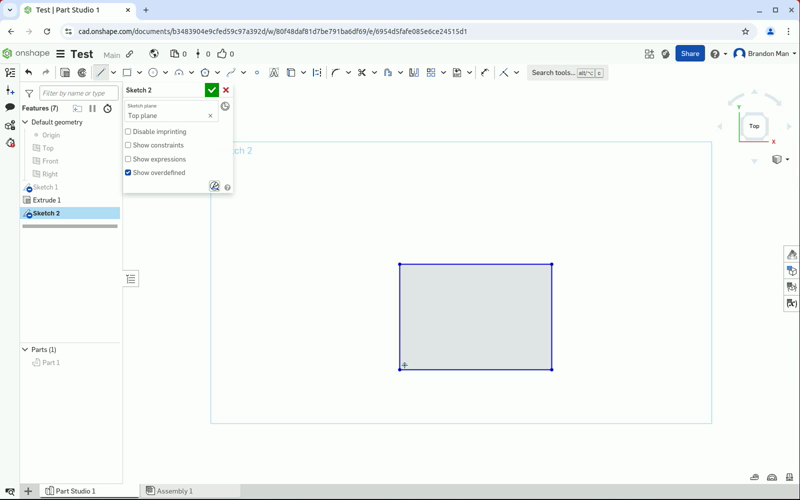
mouse_move(546, 364)
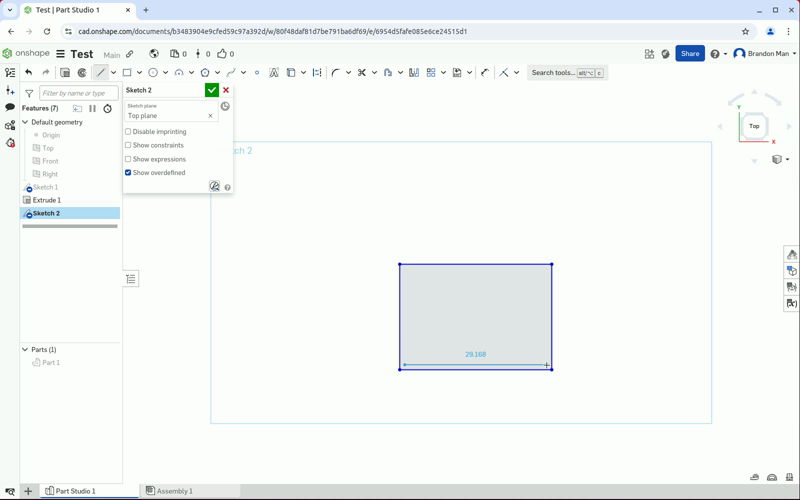
click(546, 364)
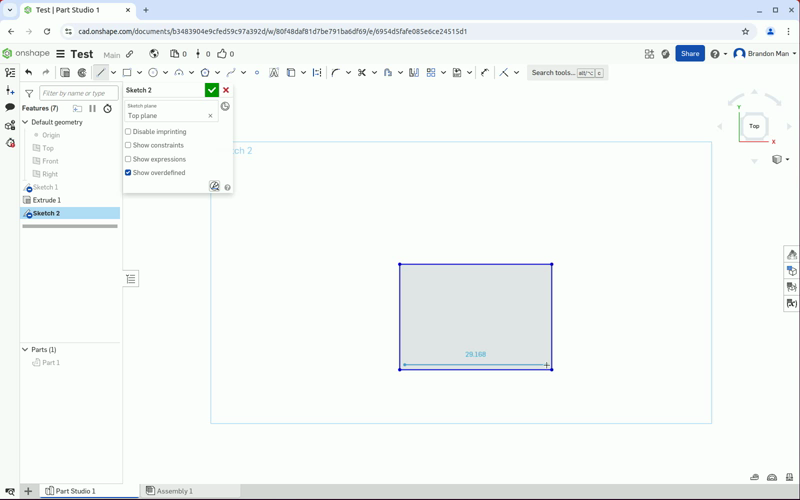
key_up(shift)
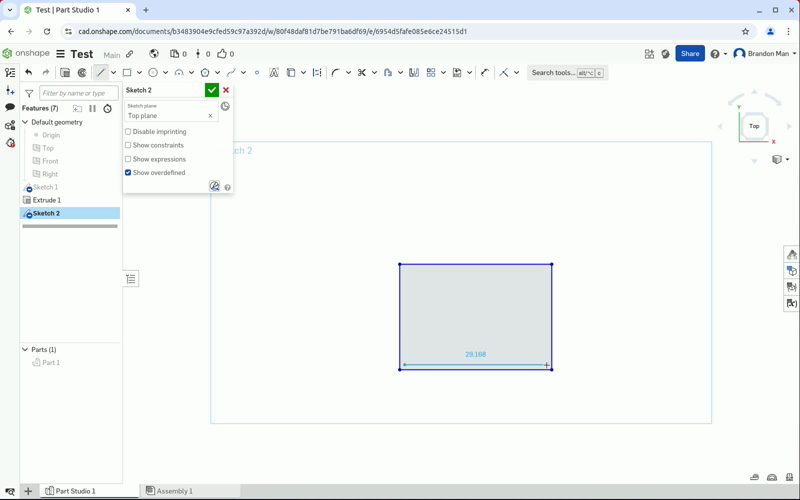
key_down(shift)
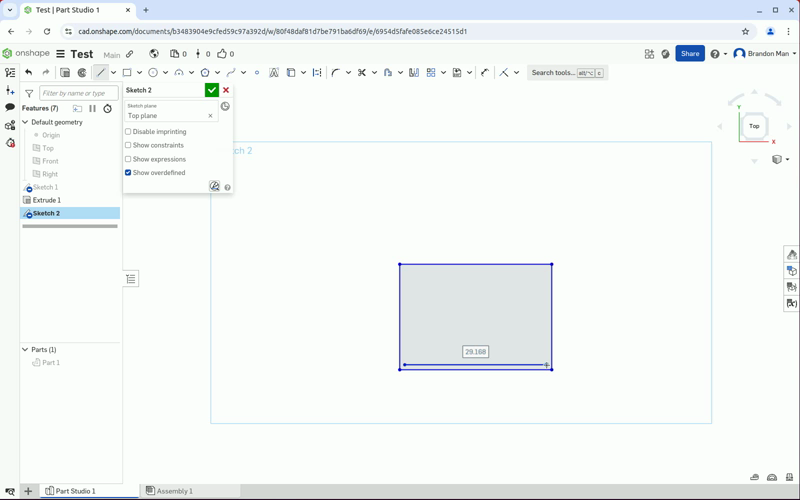
mouse_move(546, 268)
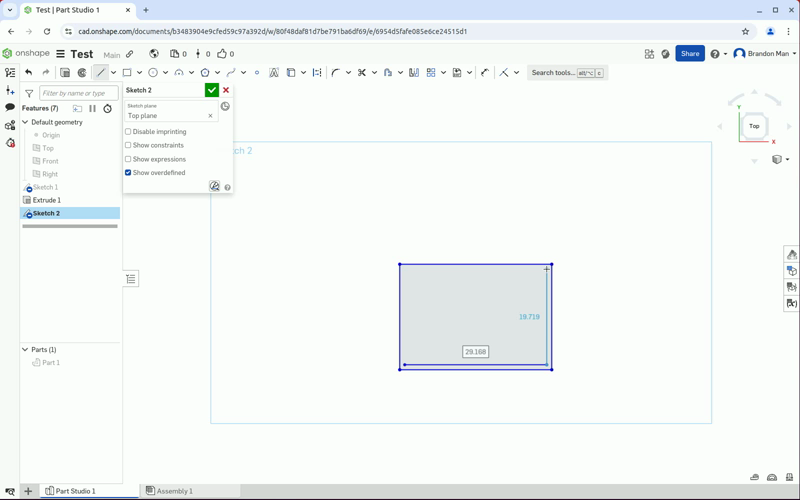
click(546, 268)
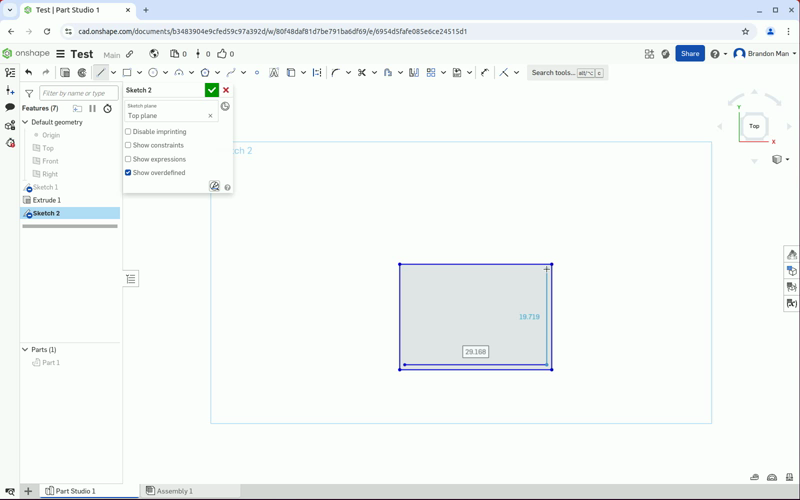
key_up(shift)
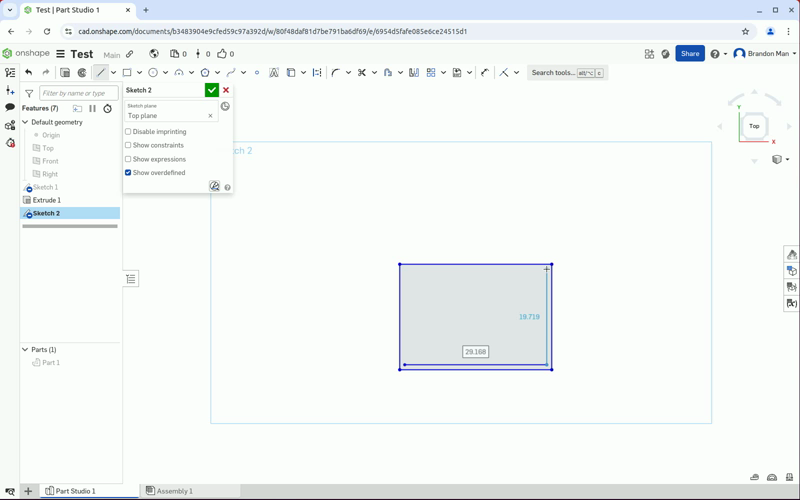
key_down(shift)
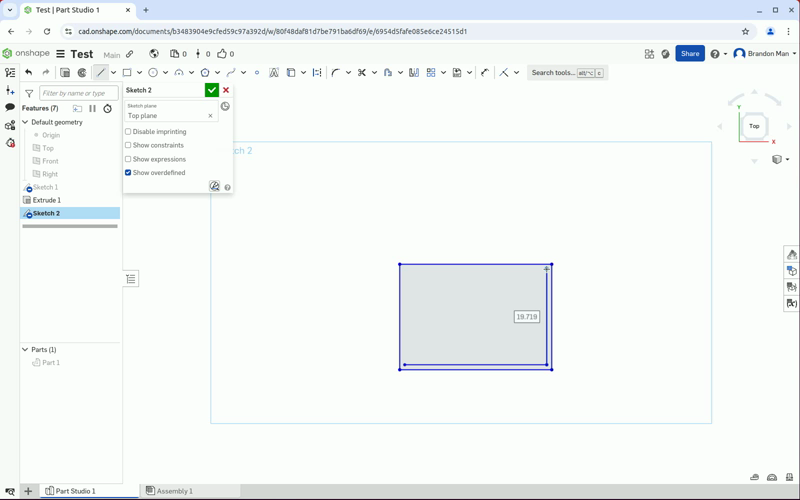
mouse_move(404, 268)
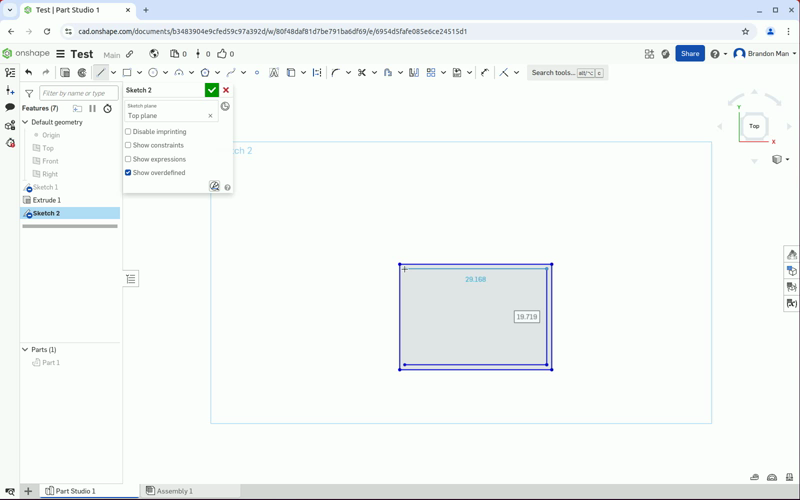
click(404, 268)
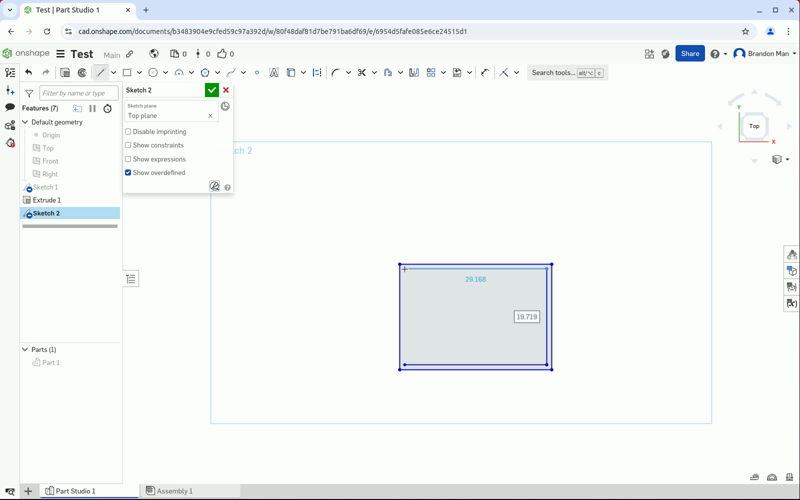
key_up(shift)
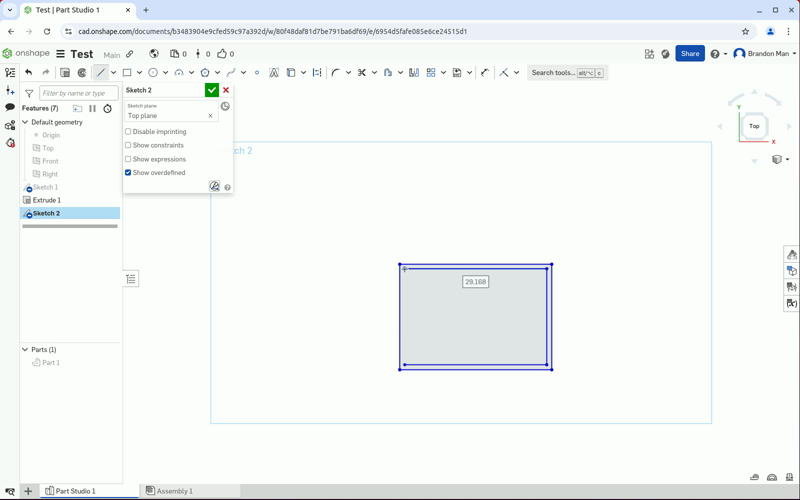
key_down(shift)
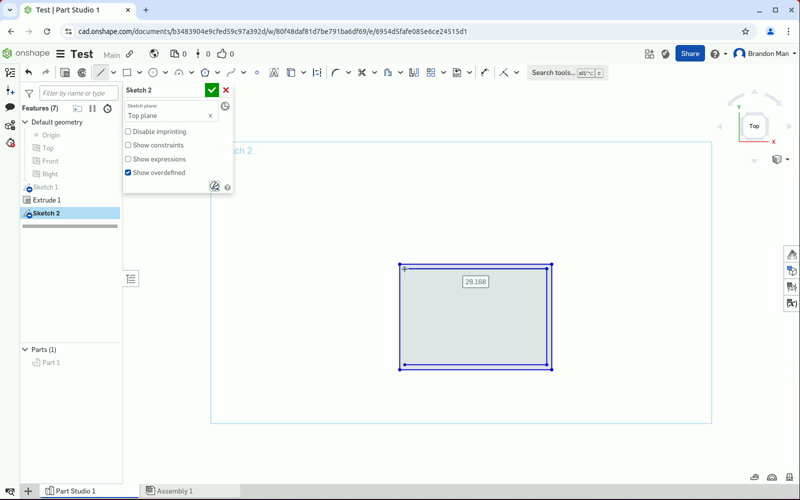
mouse_move(404, 364)
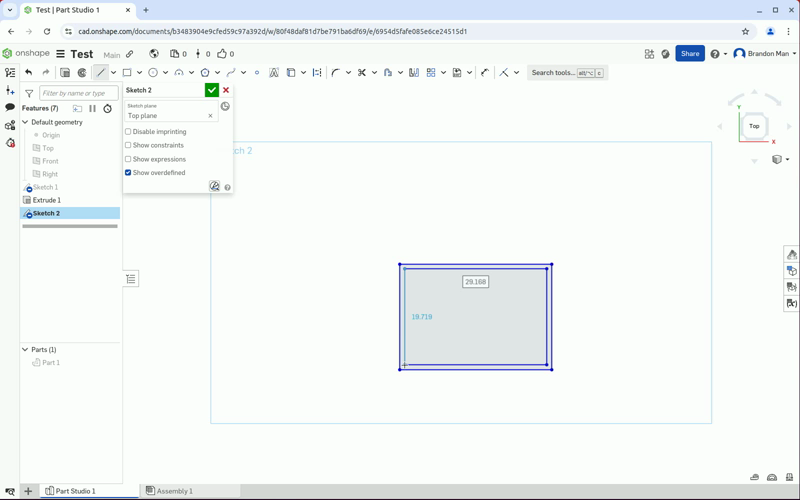
key_up(shift)
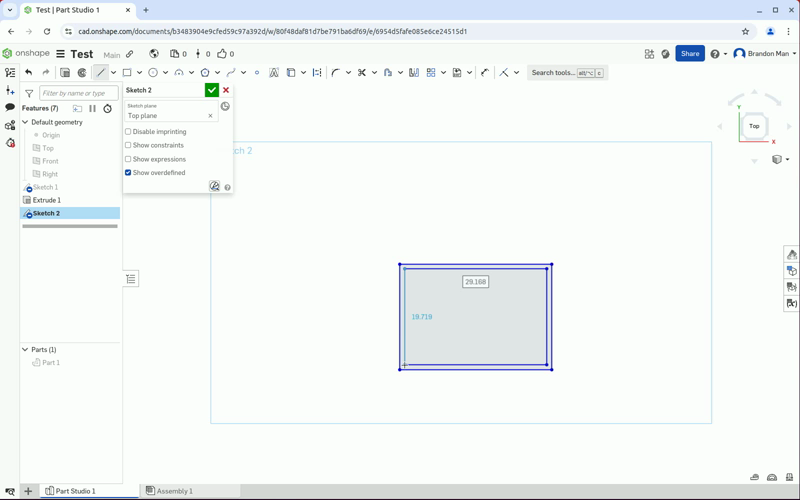
click(404, 364)
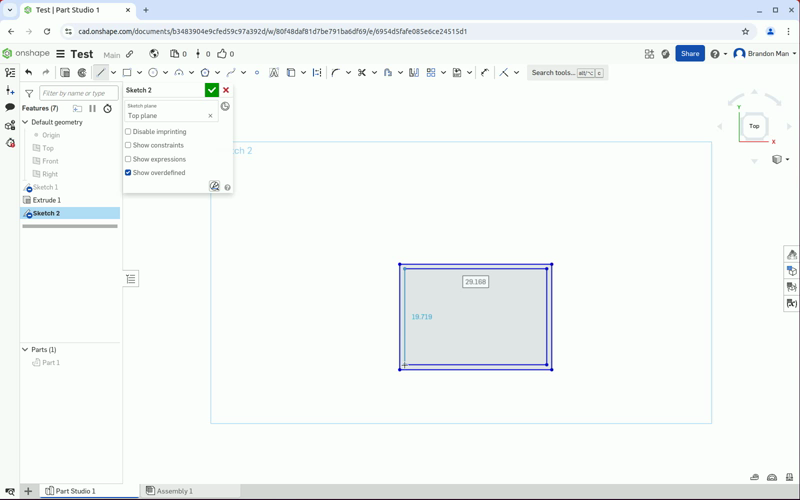
key(esc)
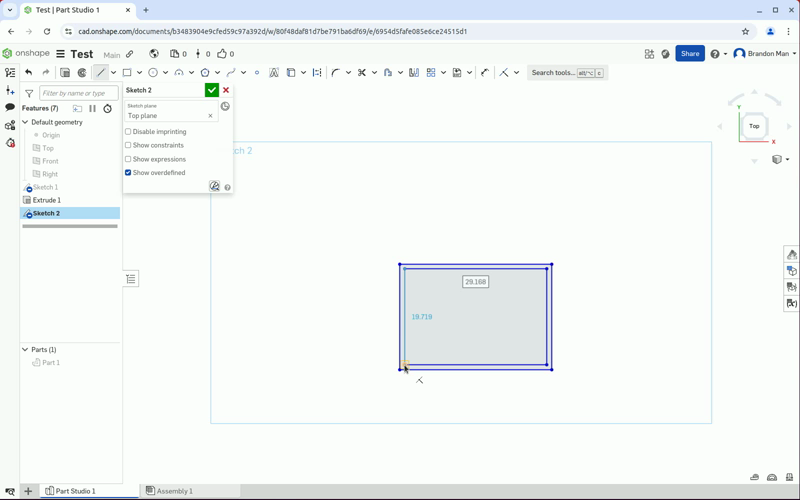
mouse_move(548, 355)
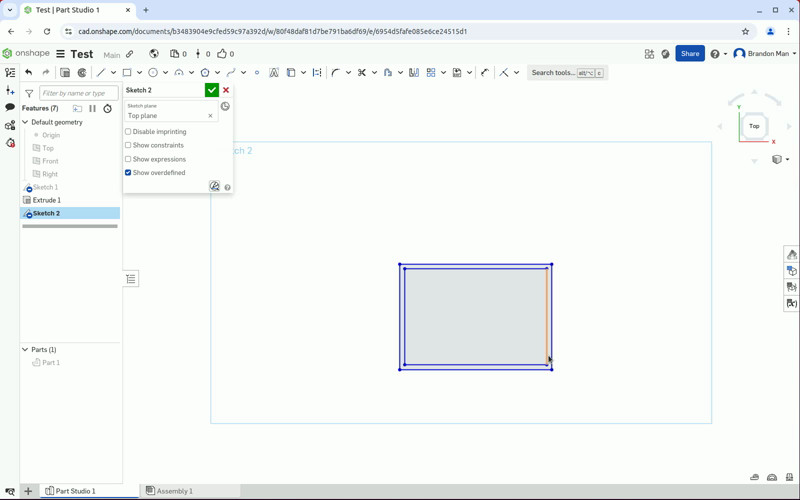
click(548, 355)
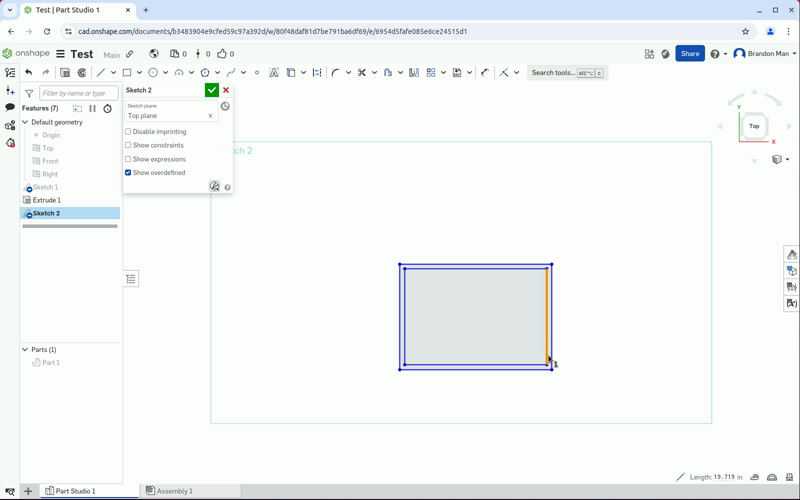
mouse_move(73, 352)
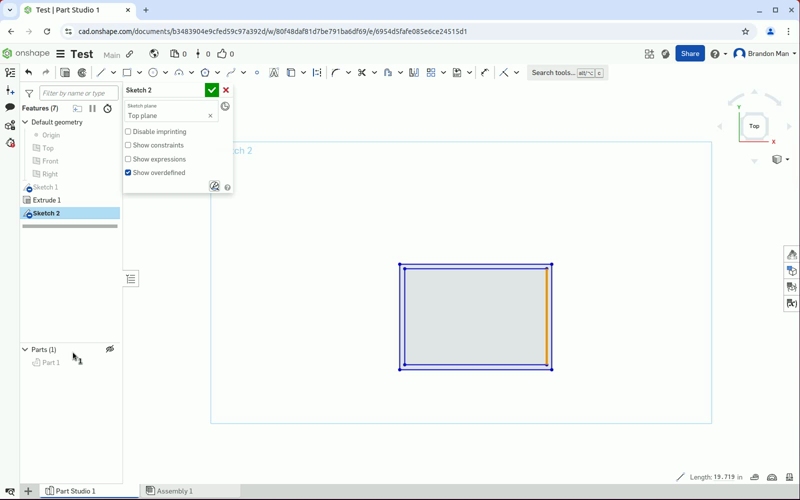
key(shift+y)
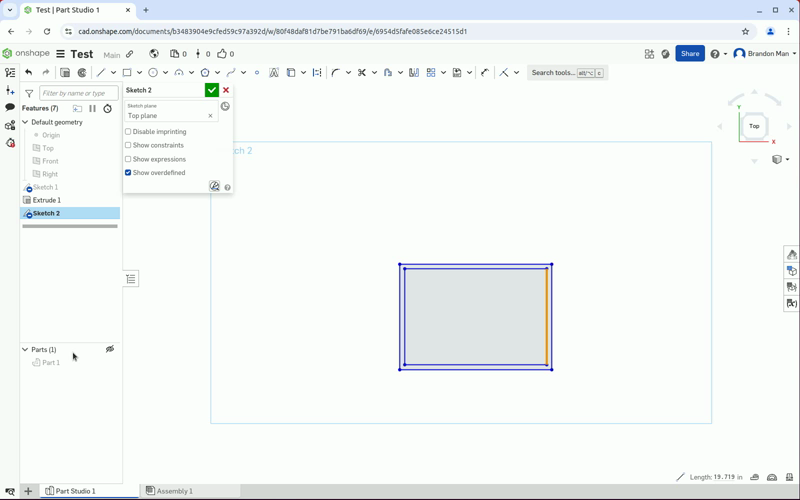
key(shift+e)
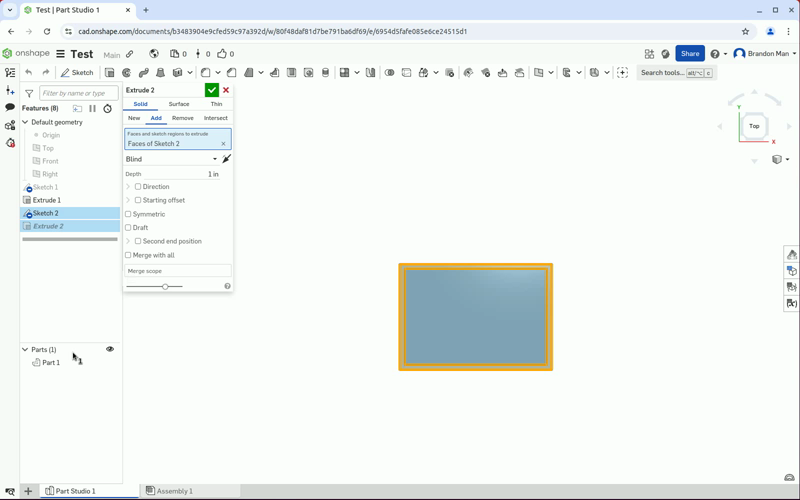
mouse_move(143, 106)
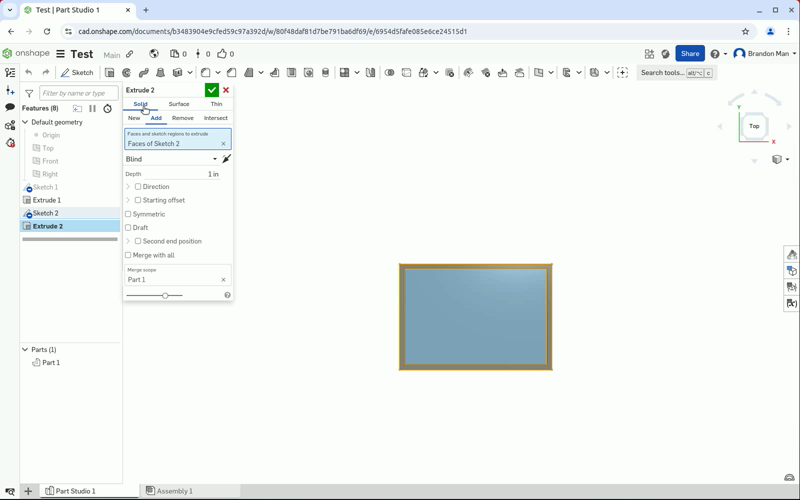
click(143, 106)
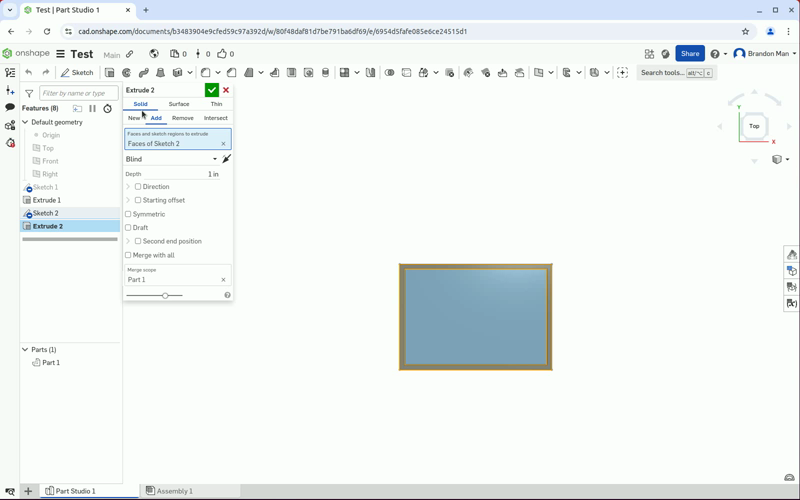
mouse_move(137, 120)
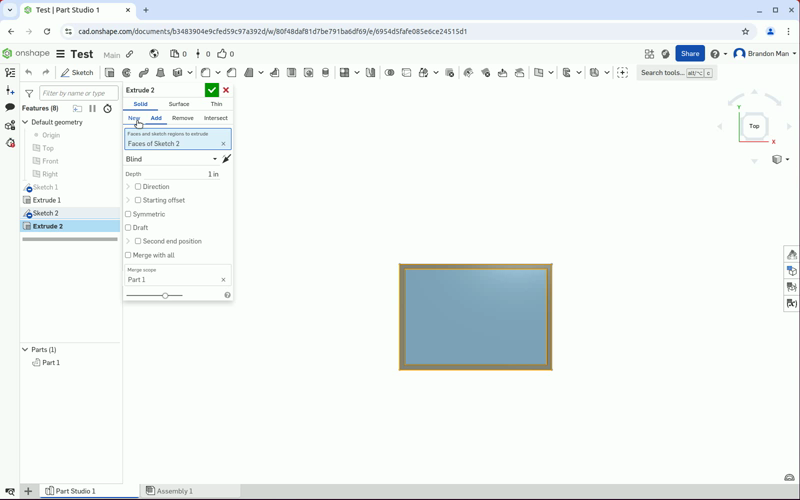
click(137, 120)
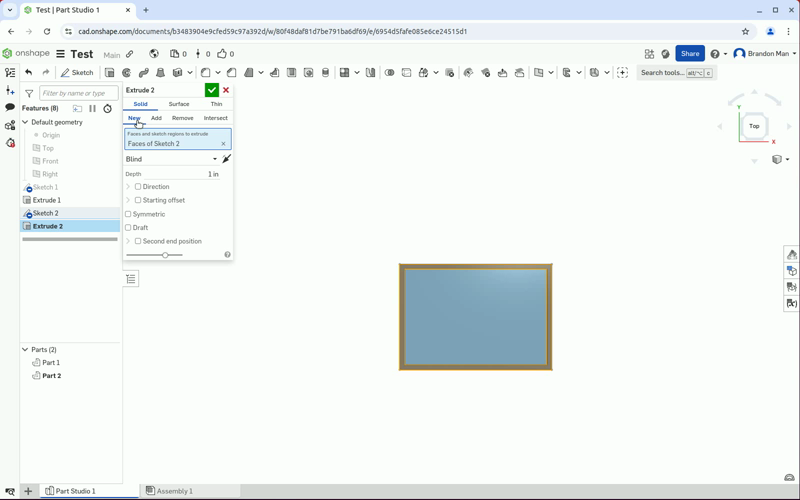
key(tab, 4)
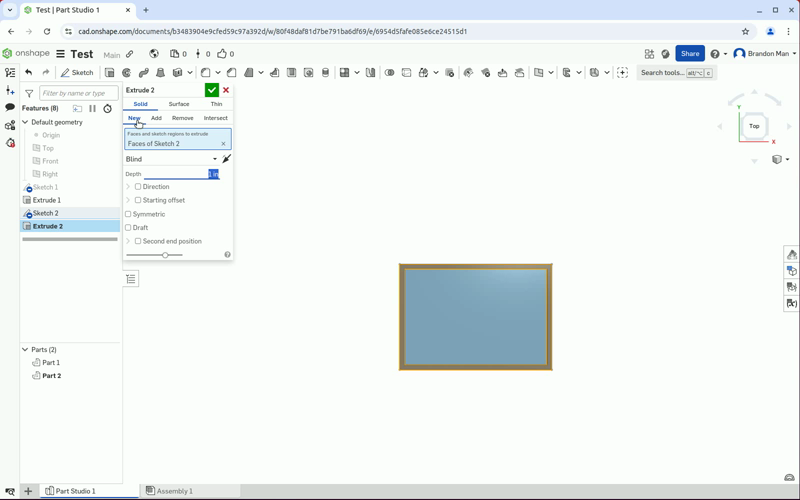
text(23.108)
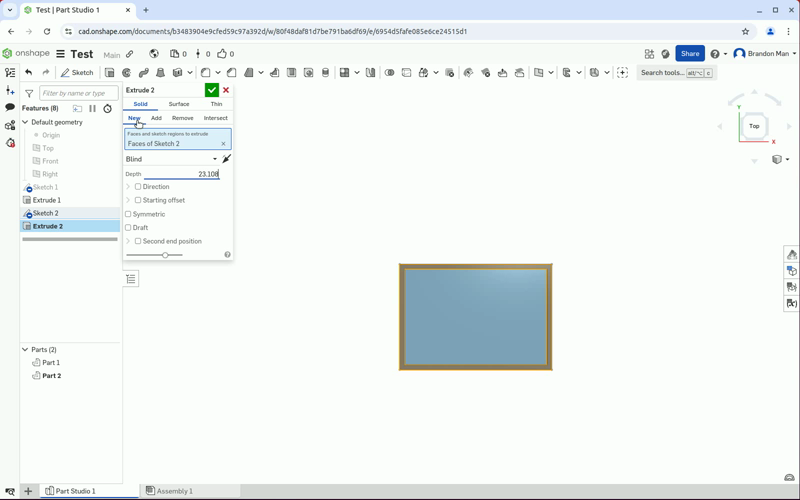
key(enter)
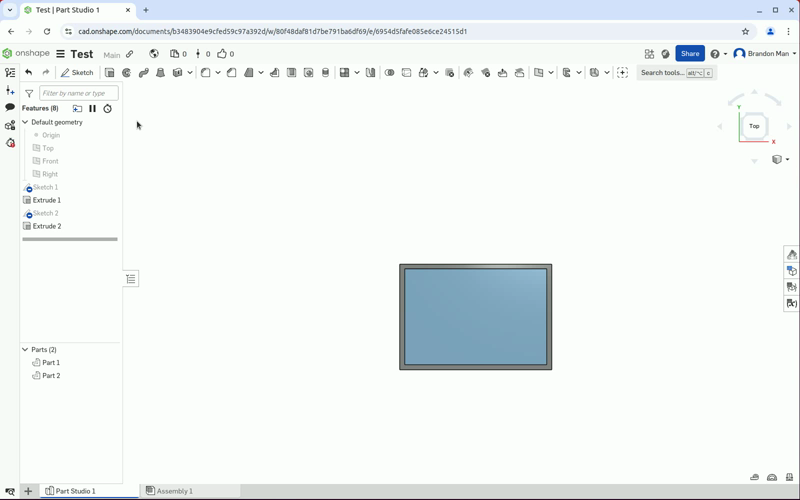
key(shift+h)
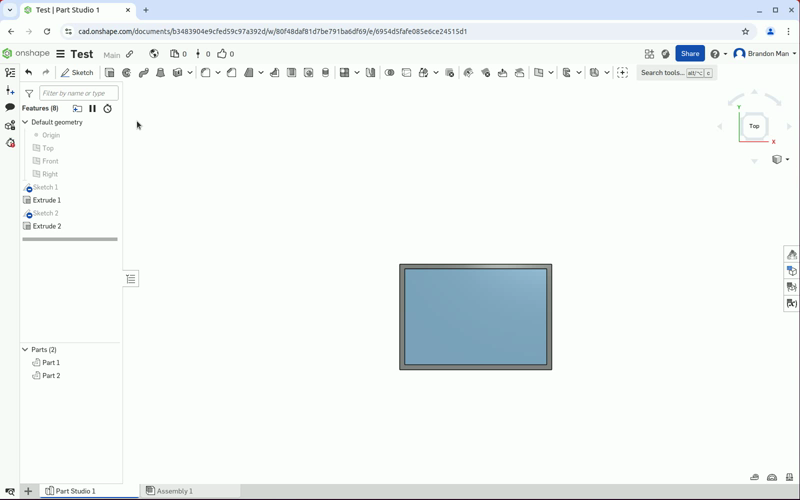
key(shift+h)
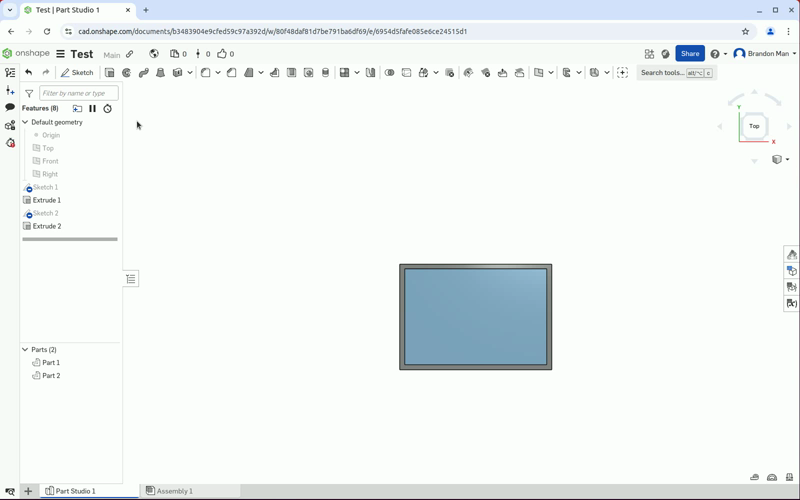
mouse_move(73, 189)
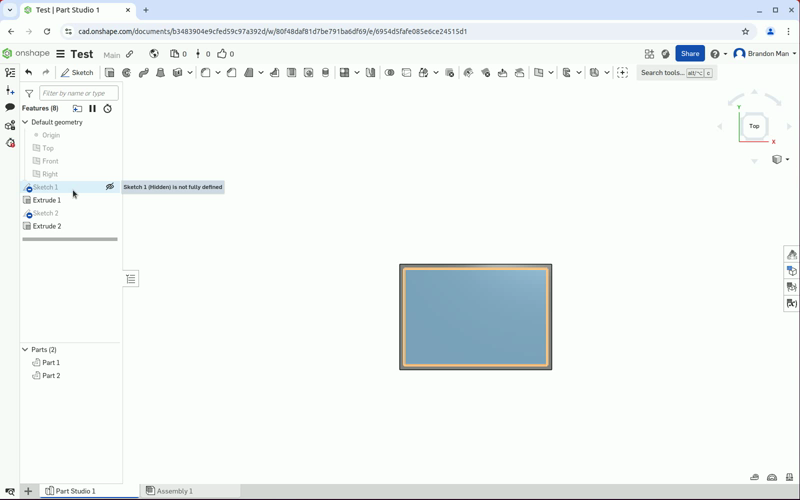
click(73, 189)
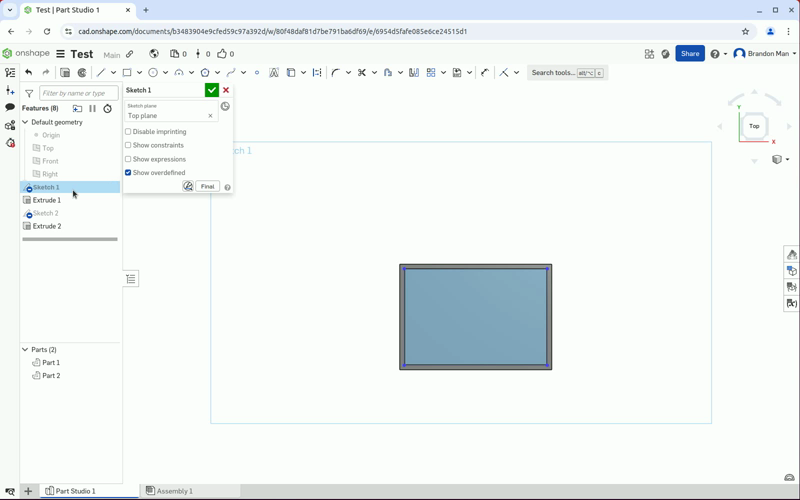
mouse_move(229, 92)
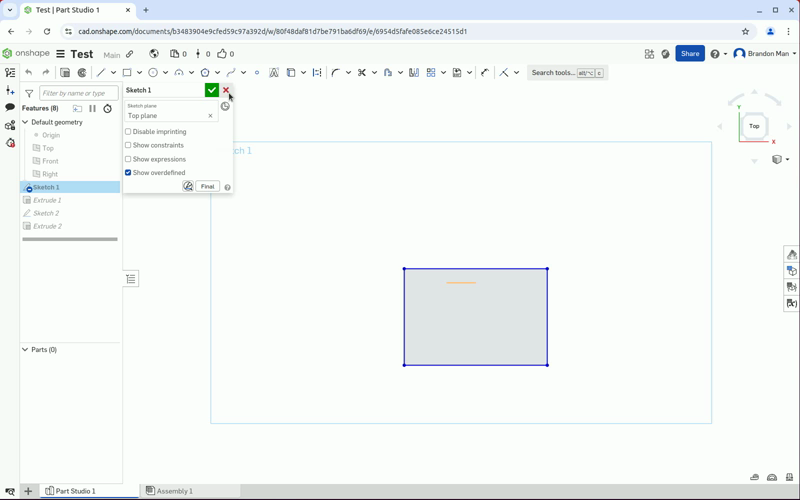
click(229, 92)
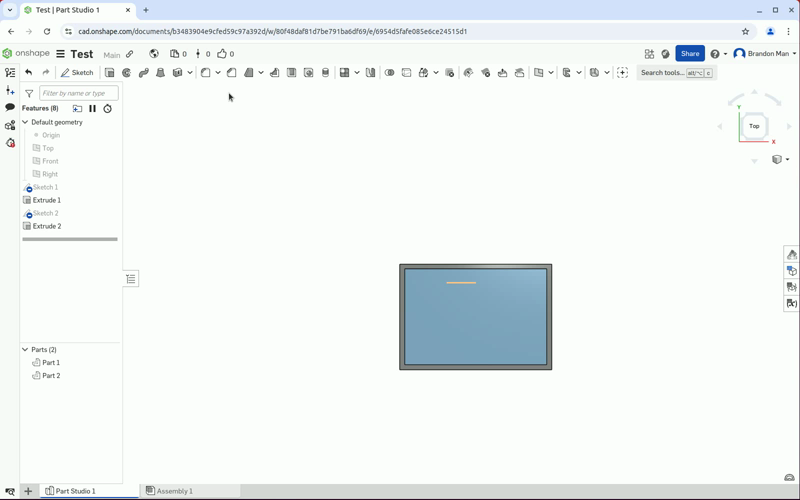
mouse_move(541, 75)
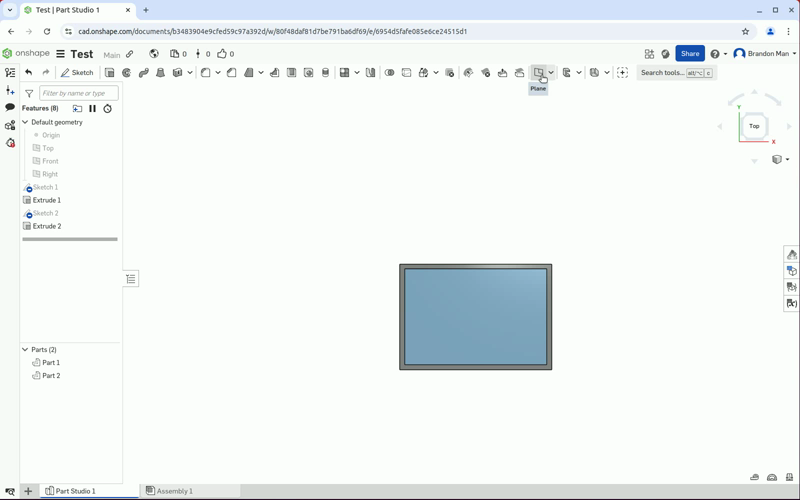
click(541, 75)
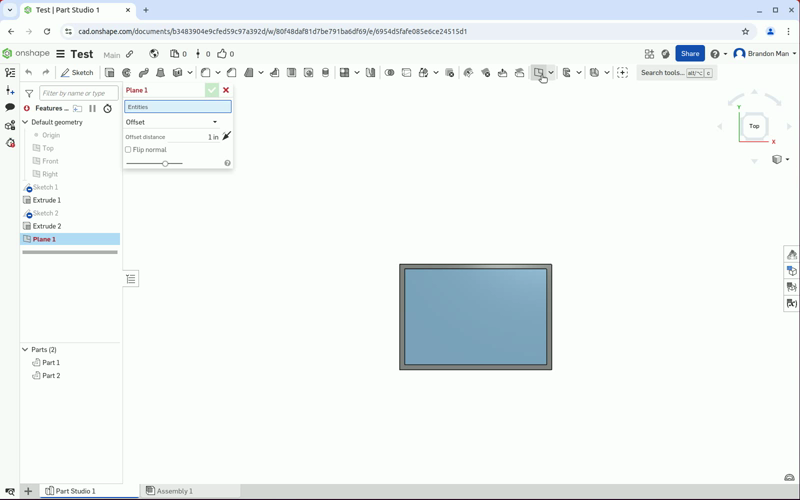
mouse_move(73, 150)
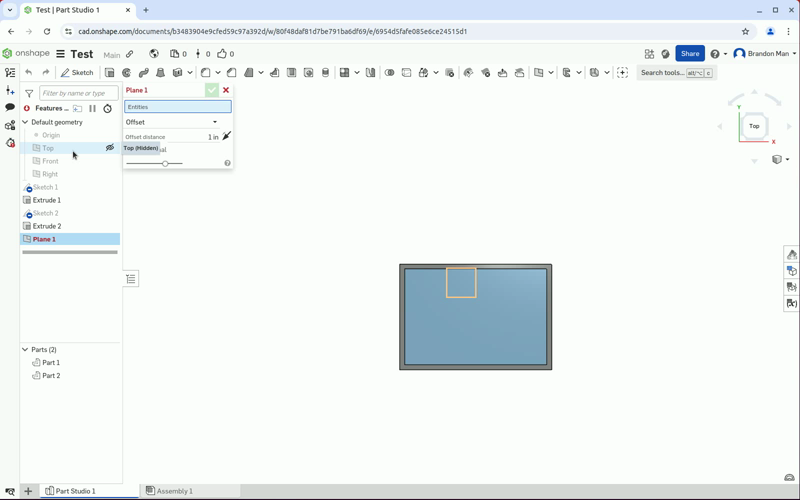
click(73, 150)
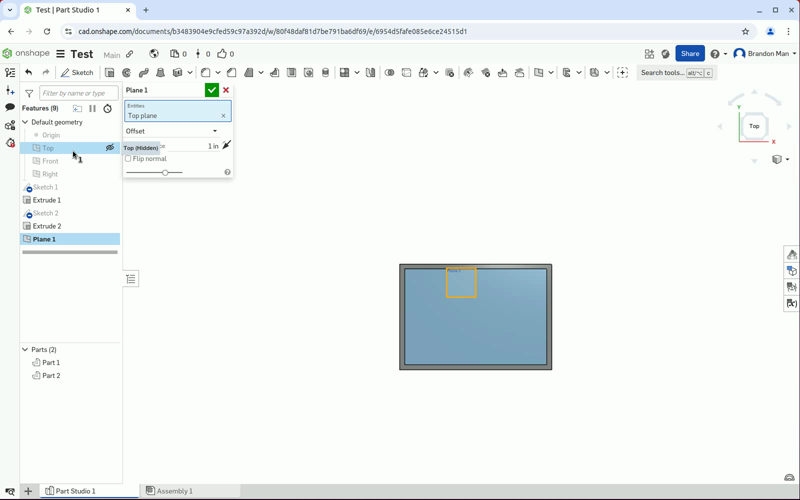
key(tab, 2)
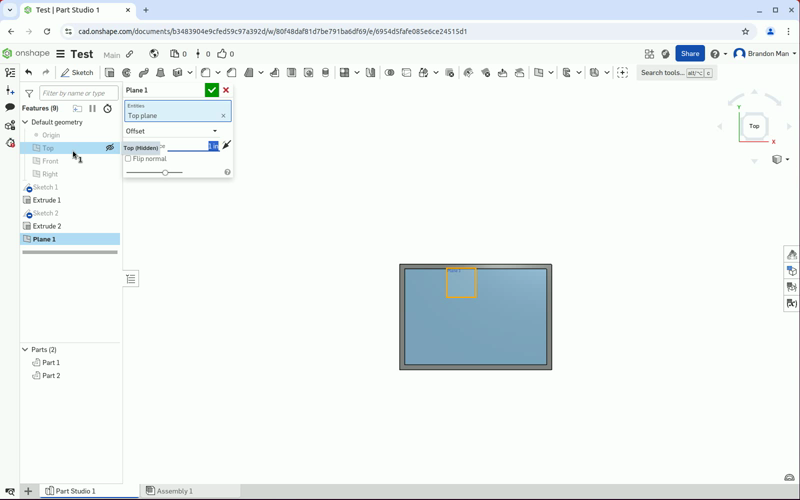
text(0.955)
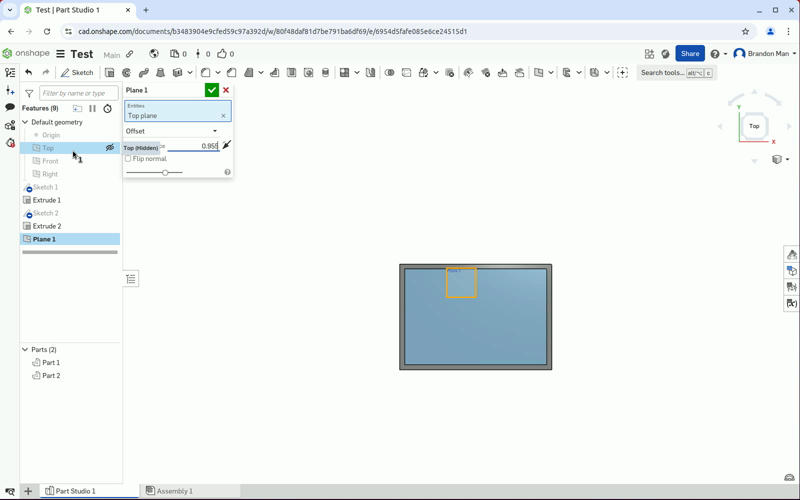
key(enter, 2)
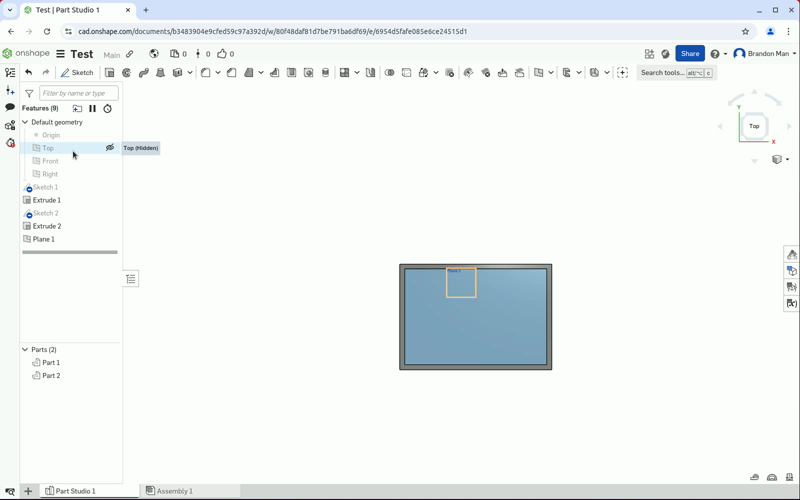
key(shift+s)
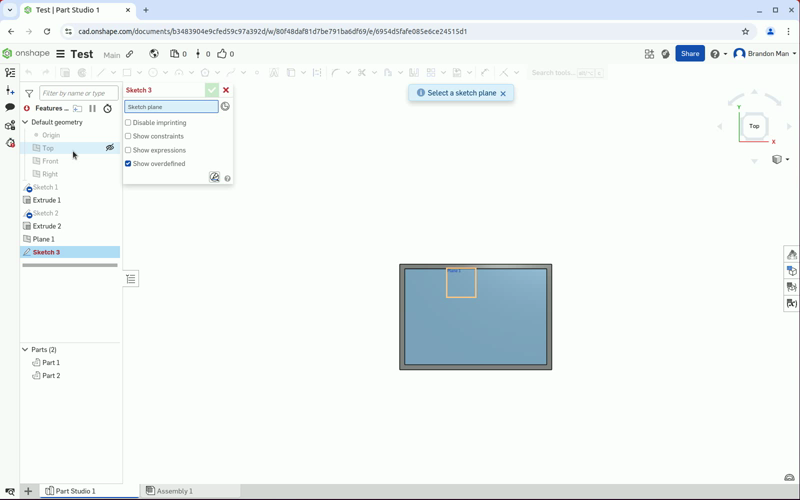
mouse_move(73, 241)
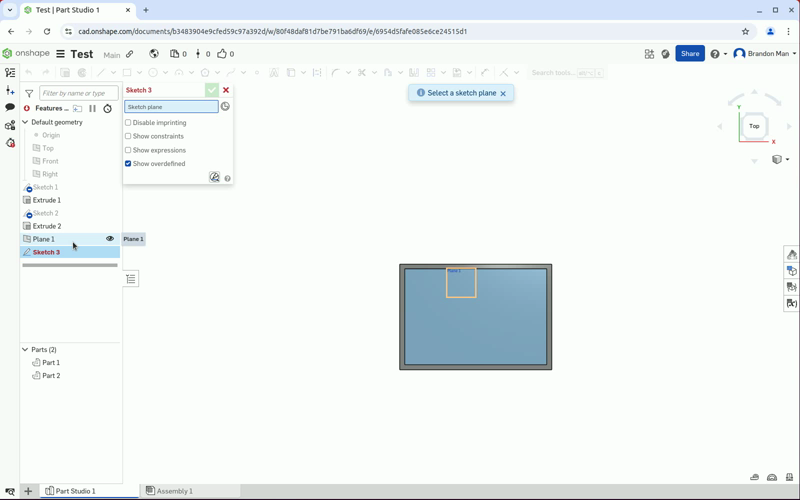
click(73, 241)
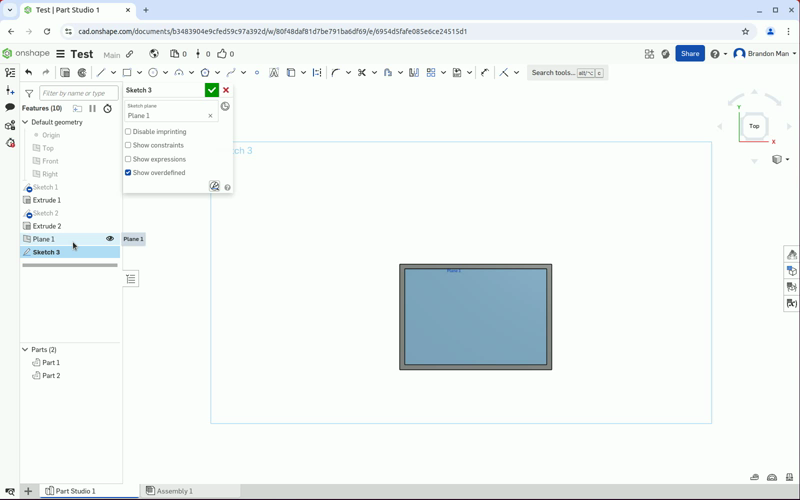
mouse_move(73, 352)
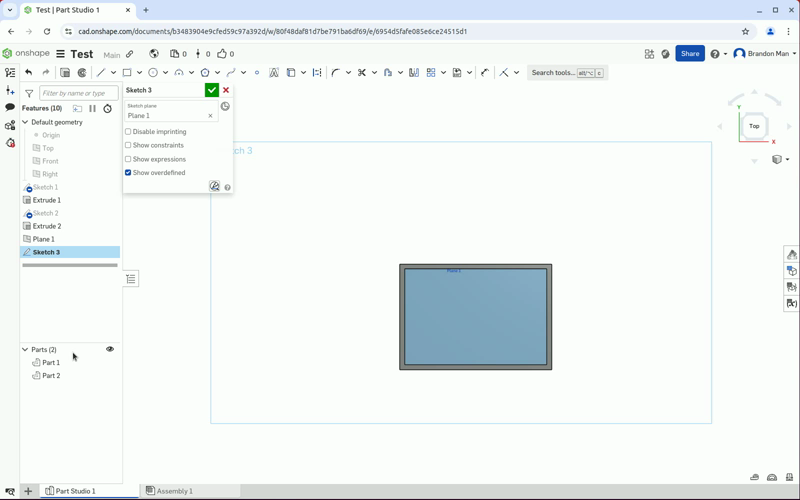
key(y)
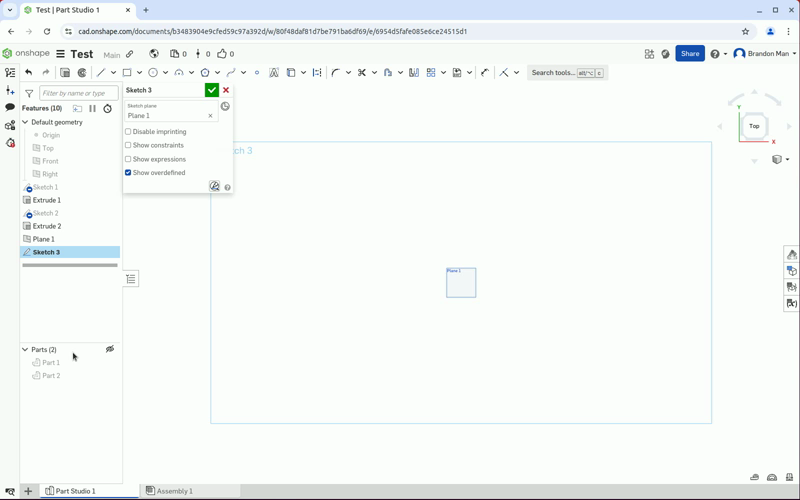
key(l)
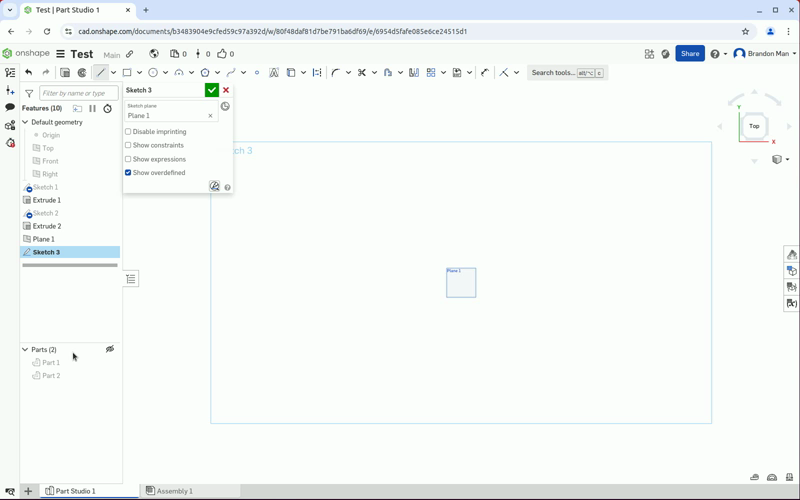
key_down(shift)
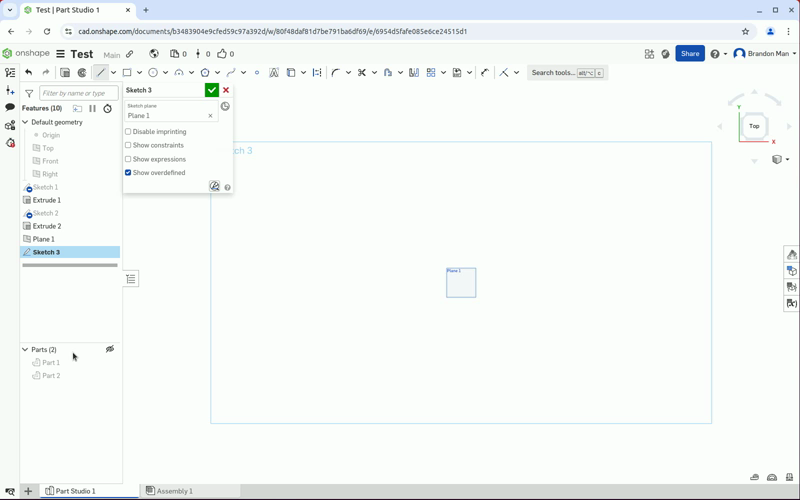
mouse_move(404, 321)
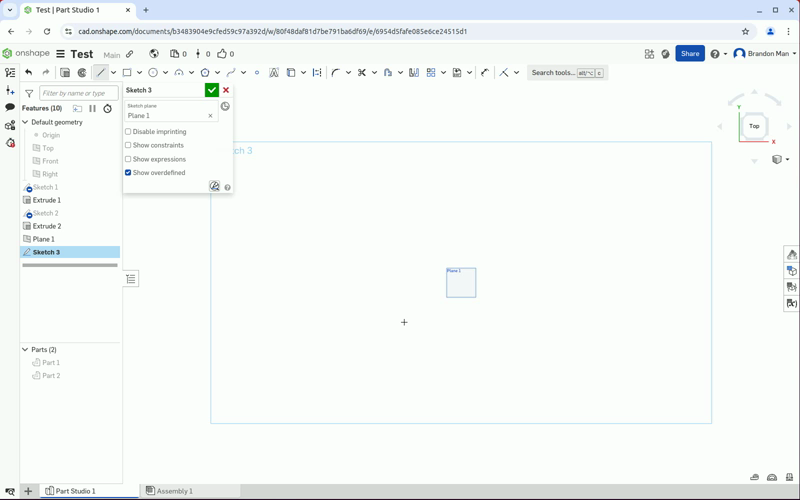
click(404, 321)
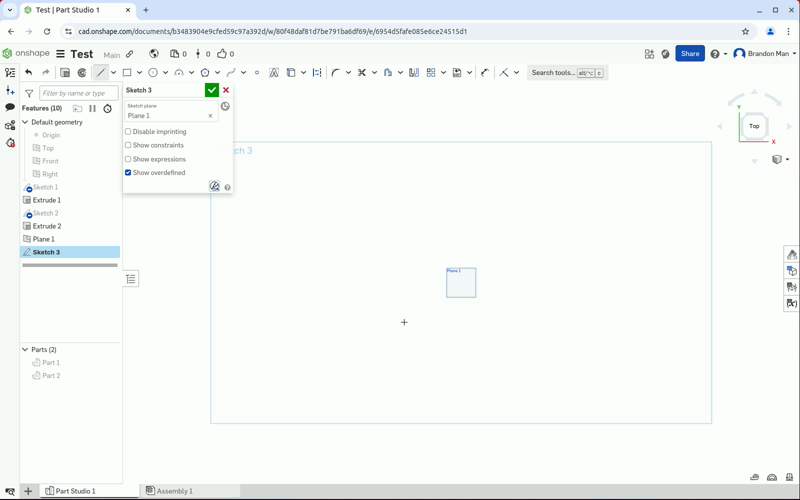
key_up(shift)
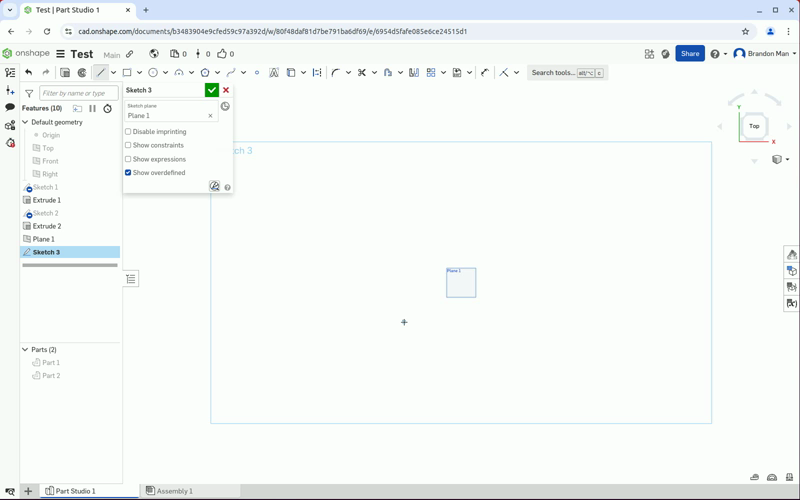
key_down(shift)
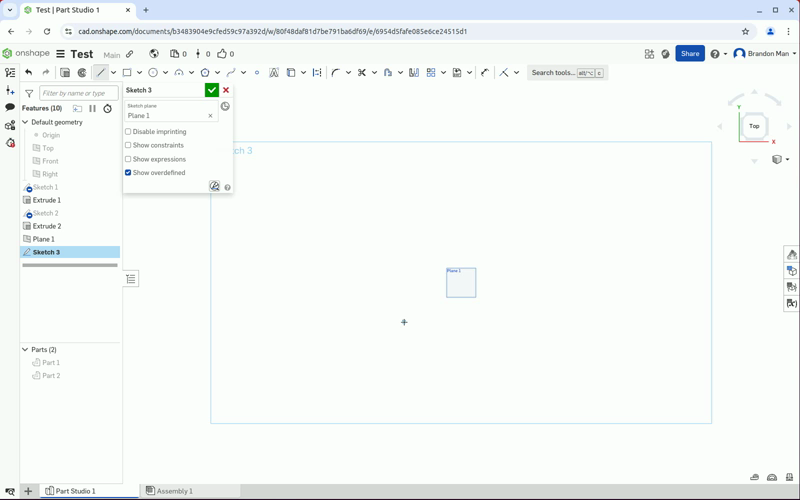
mouse_move(434, 321)
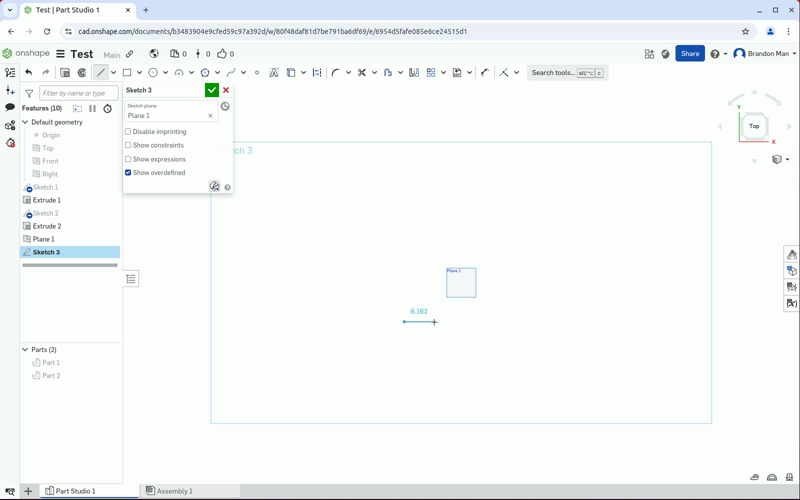
mouse_move(421, 321)
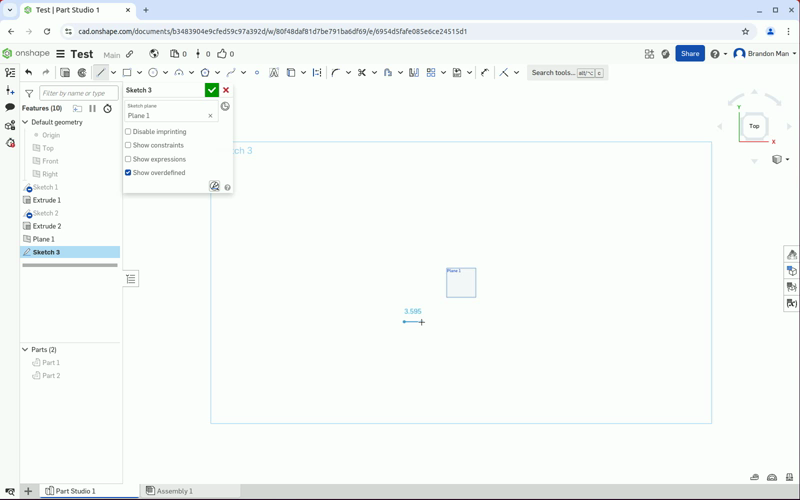
click(421, 321)
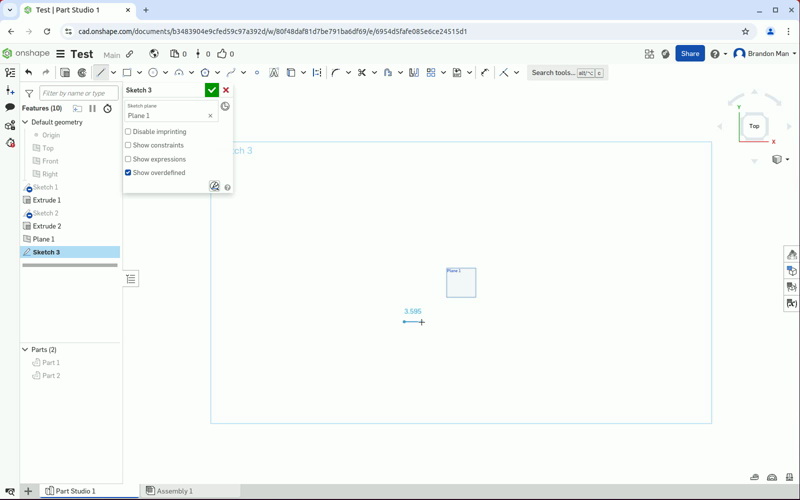
key_up(shift)
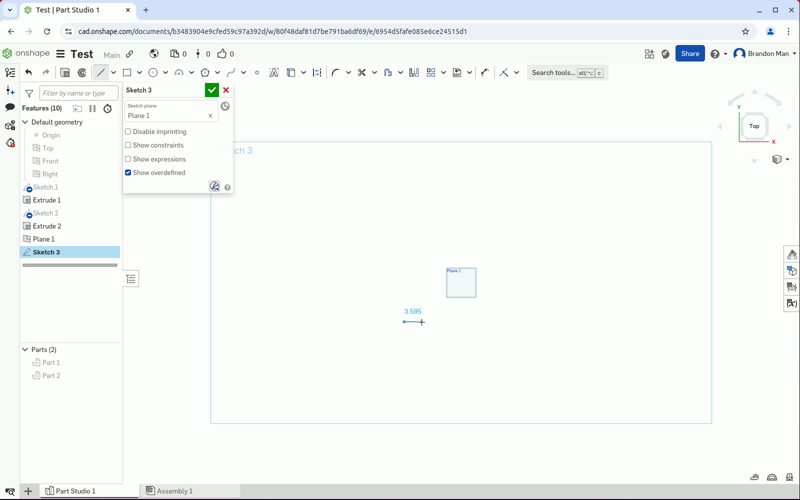
key_down(shift)
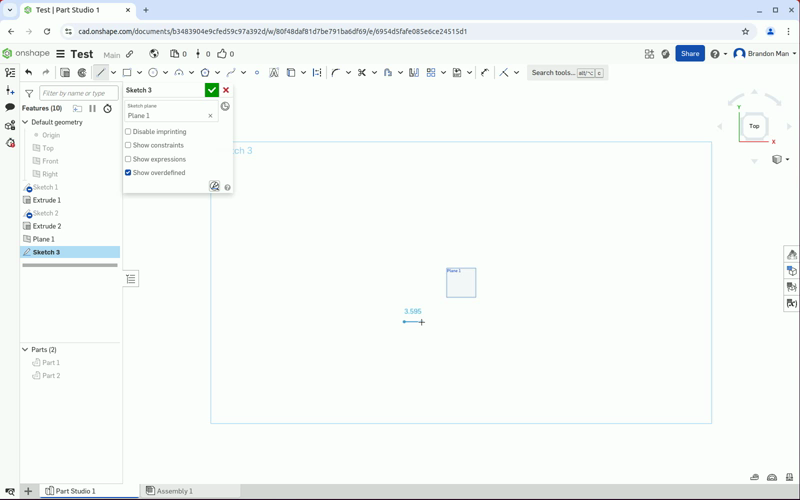
mouse_move(451, 321)
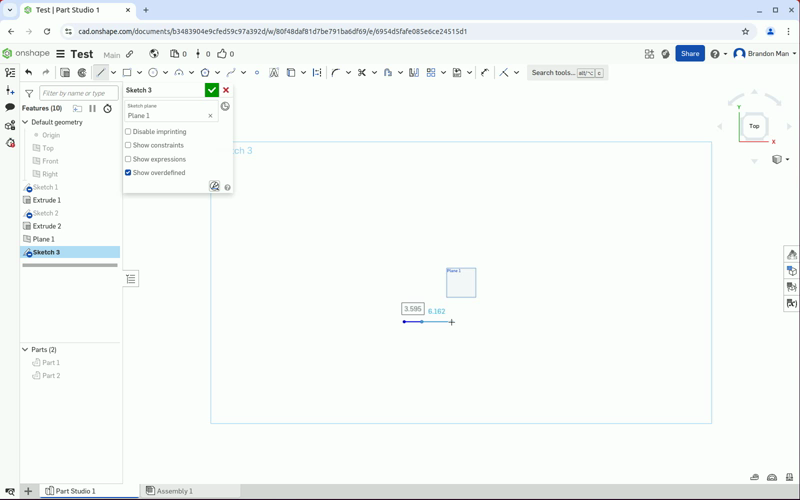
mouse_move(421, 317)
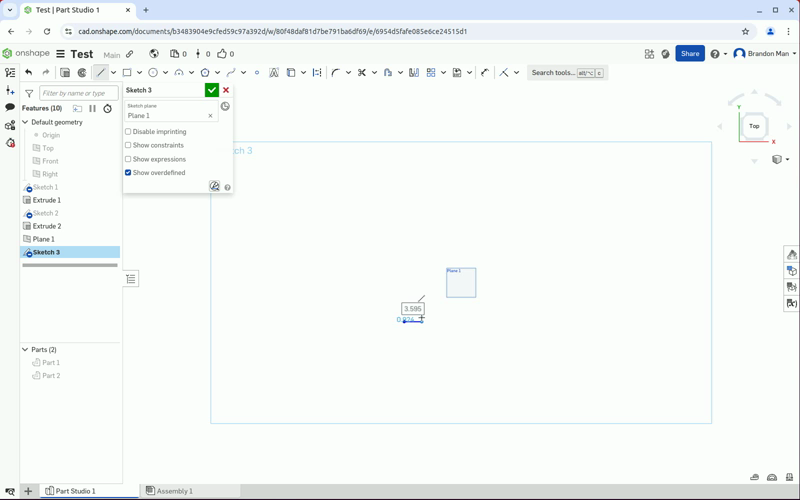
scroll(6)
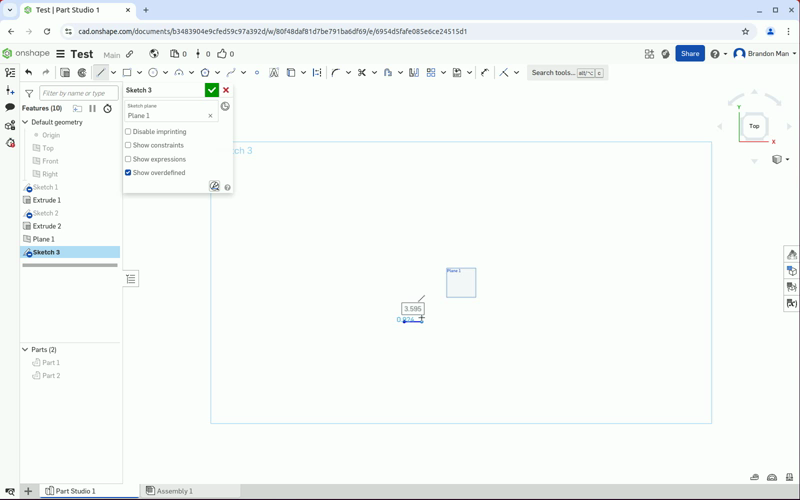
scroll(6)
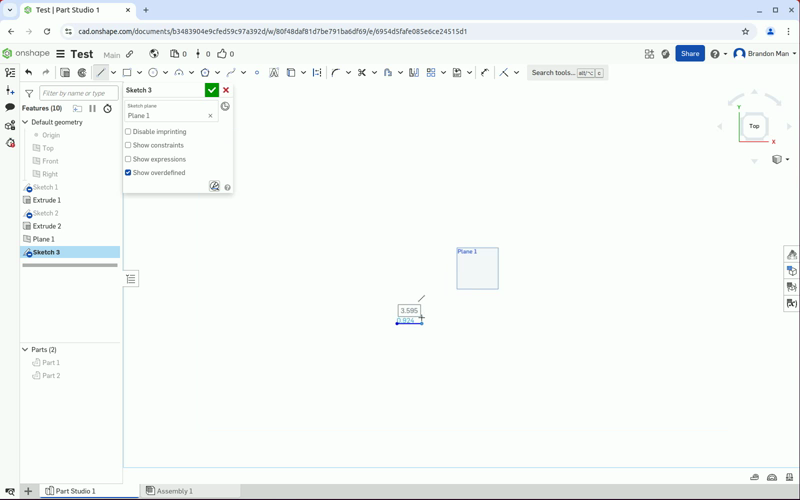
scroll(6)
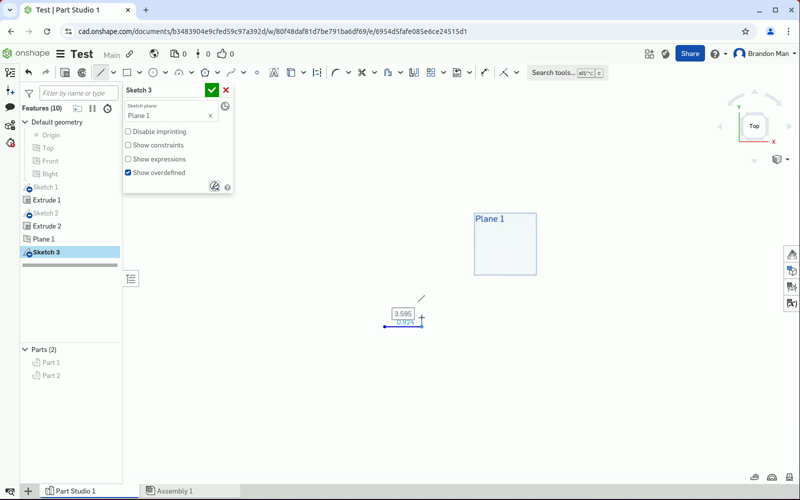
scroll(6)
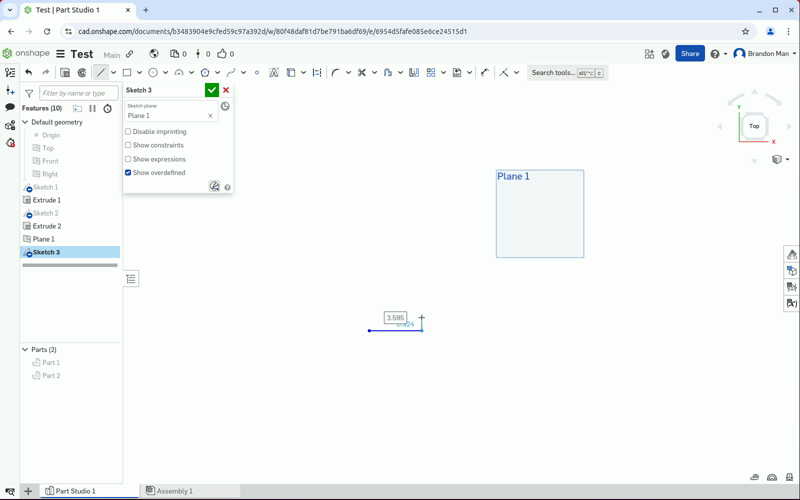
scroll(6)
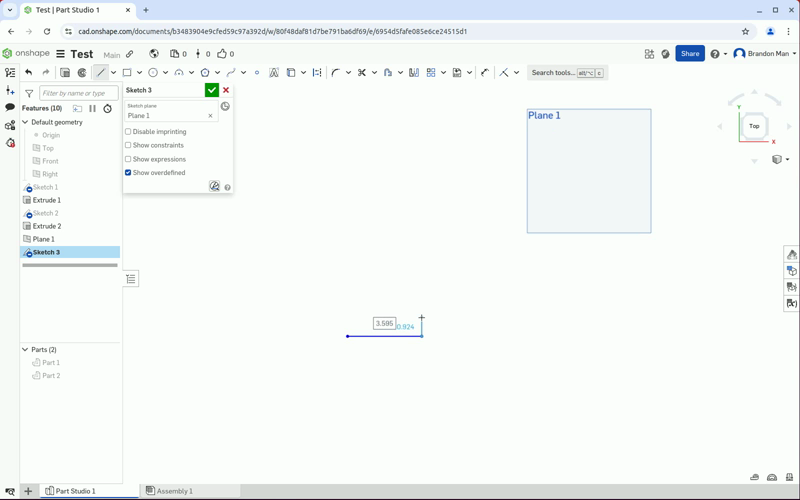
scroll(6)
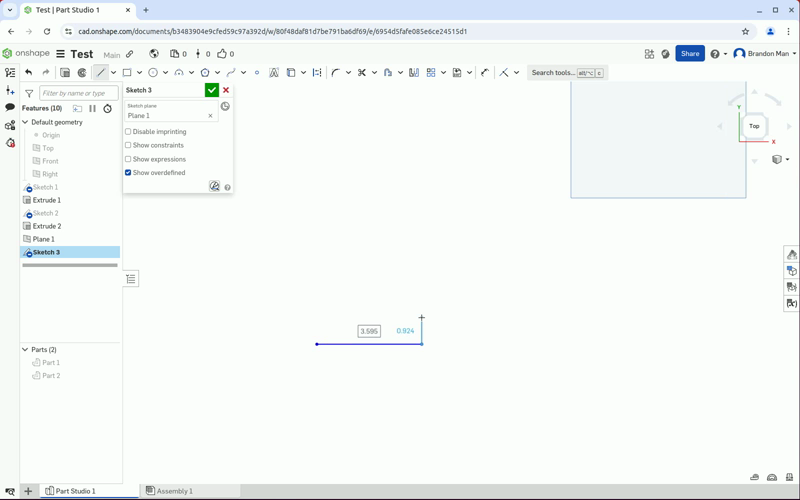
scroll(6)
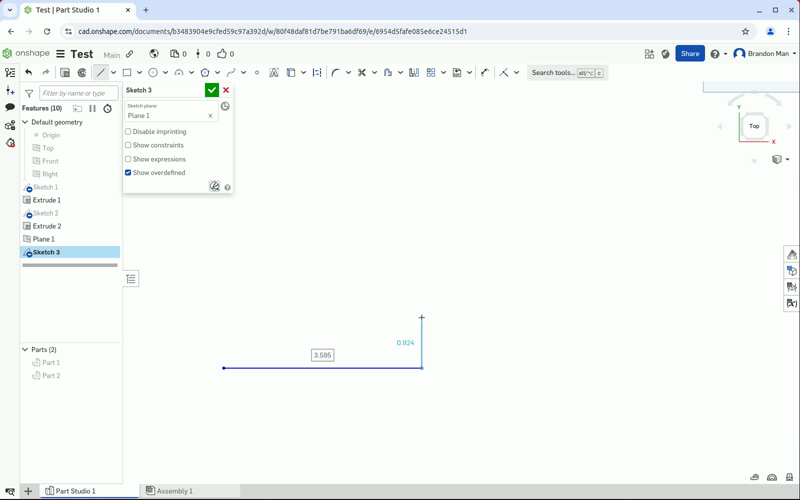
click(421, 317)
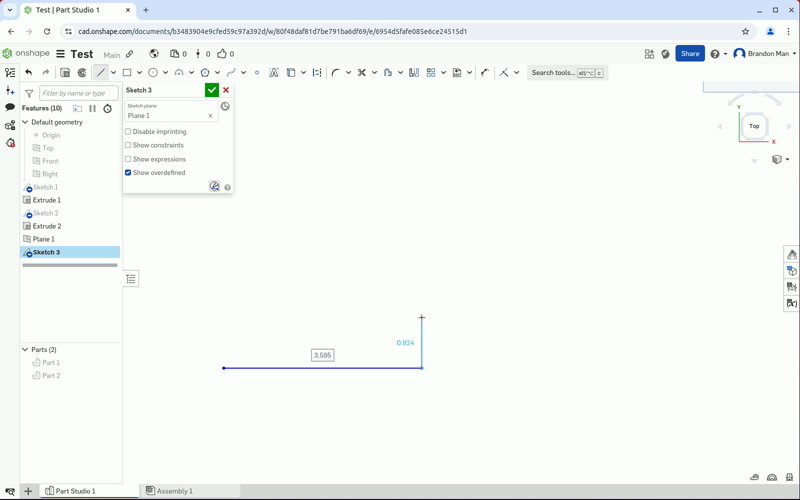
scroll(-6)
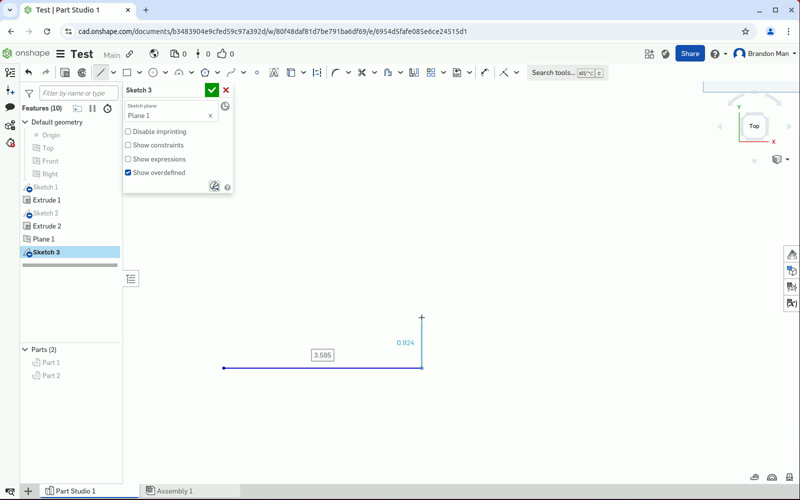
scroll(-6)
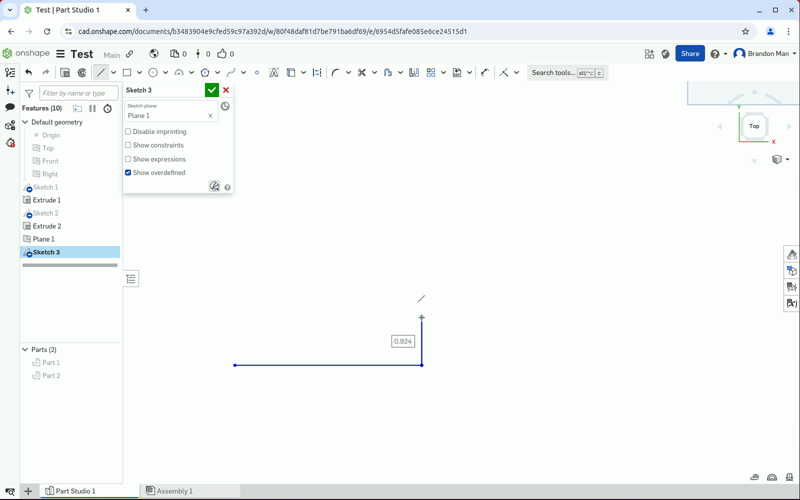
scroll(-6)
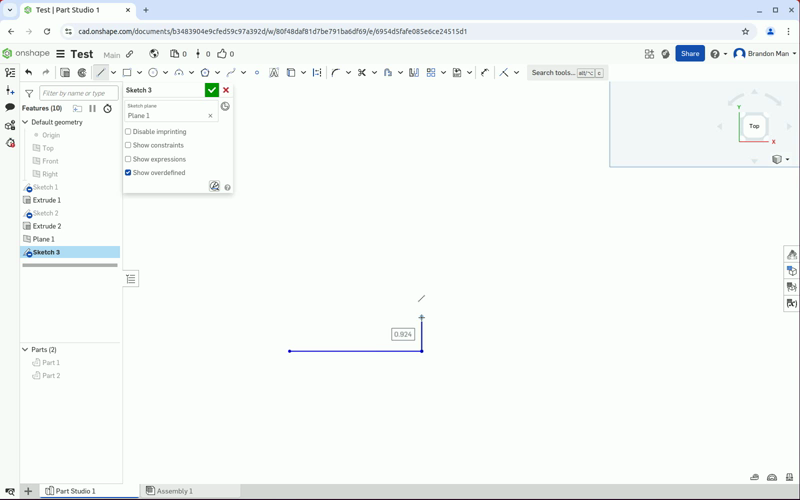
scroll(-6)
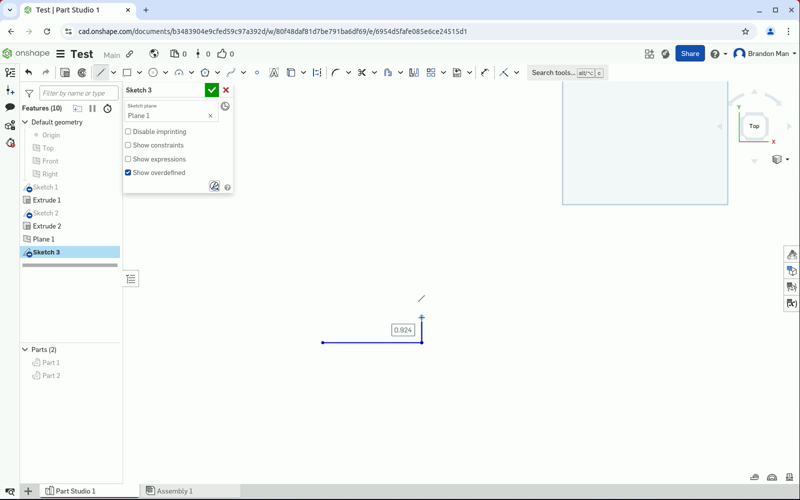
scroll(-6)
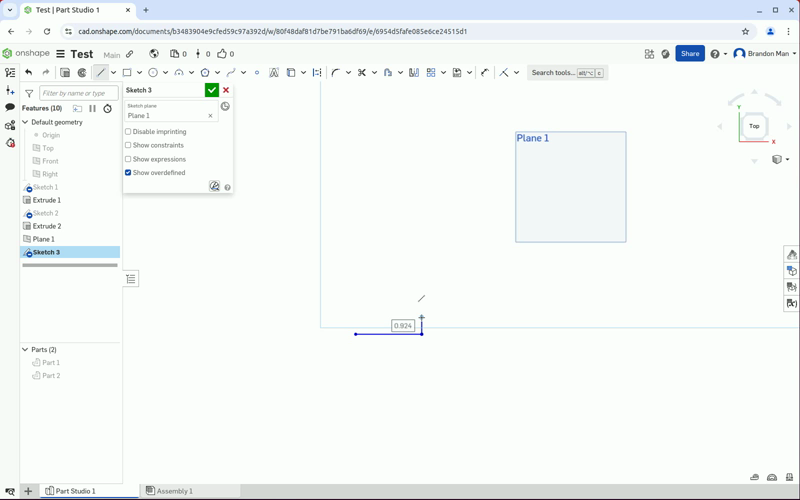
scroll(-6)
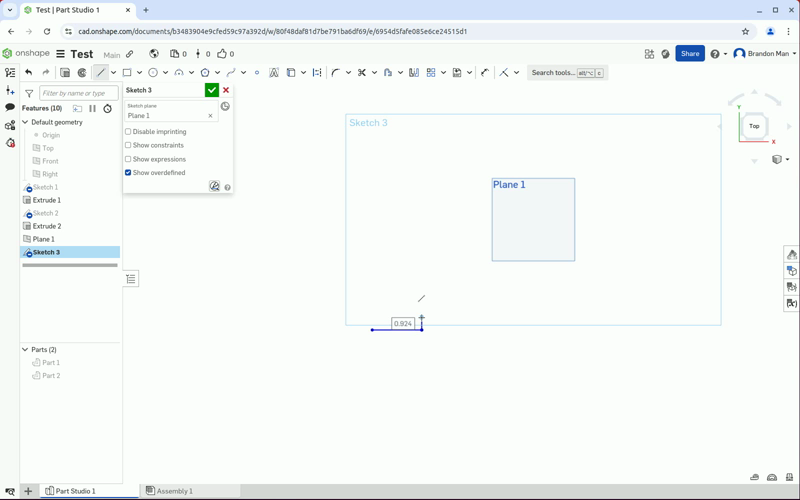
scroll(-6)
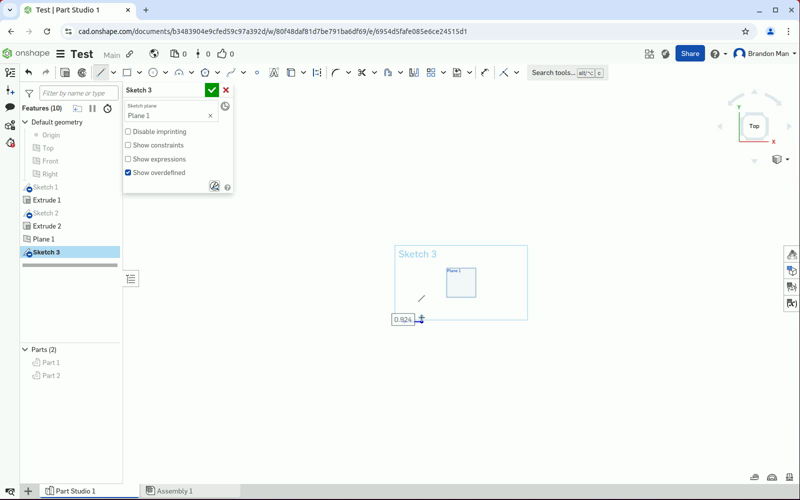
key_up(shift)
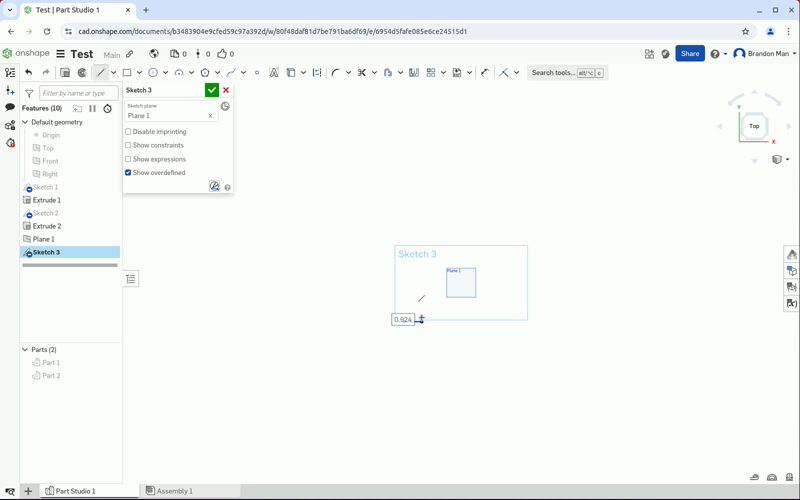
key_down(shift)
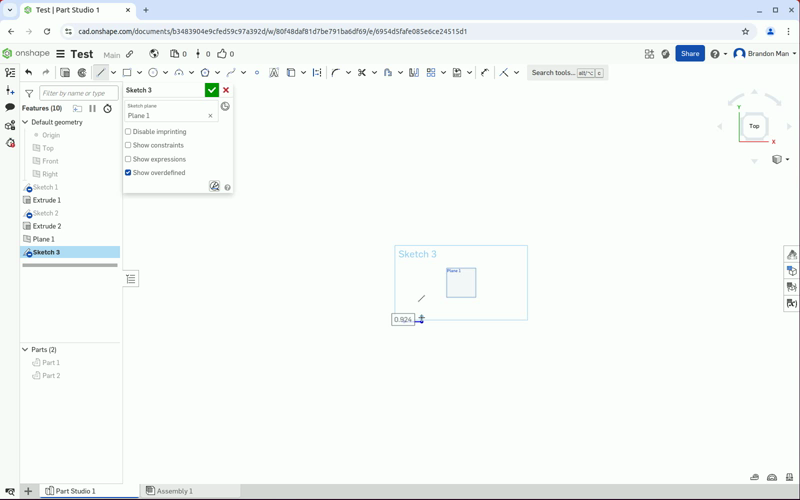
mouse_move(451, 317)
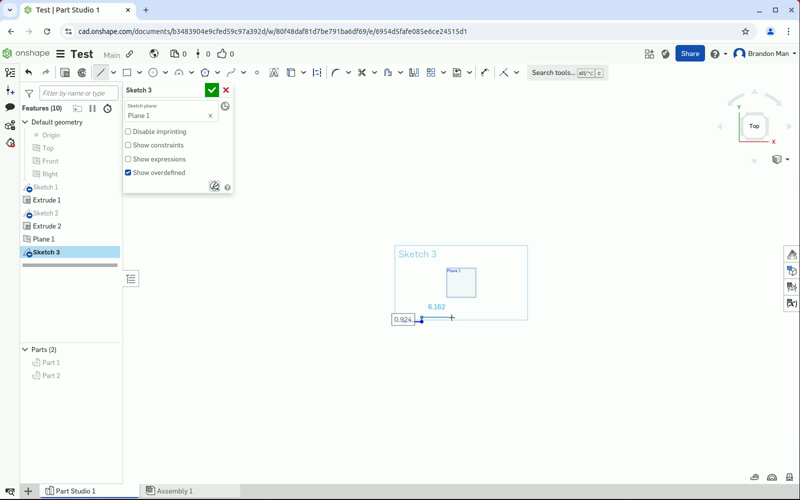
mouse_move(404, 317)
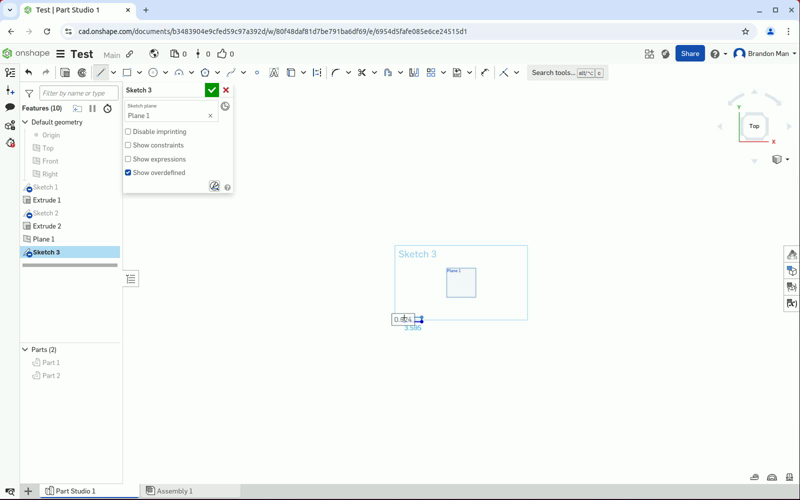
click(404, 317)
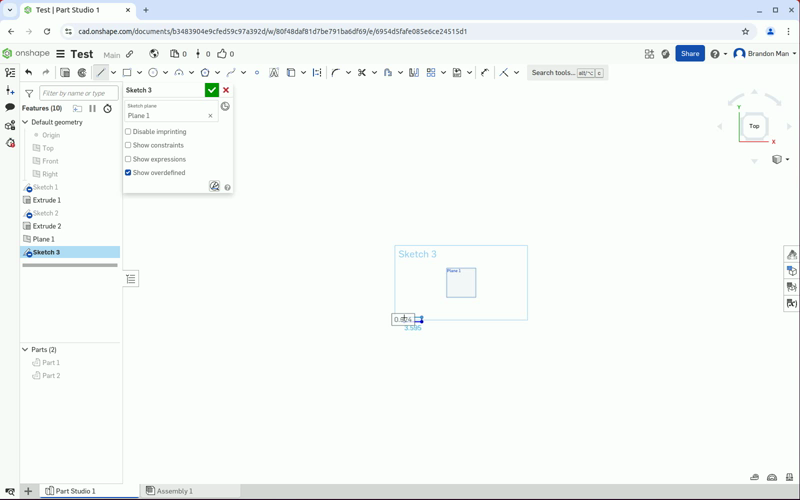
key_up(shift)
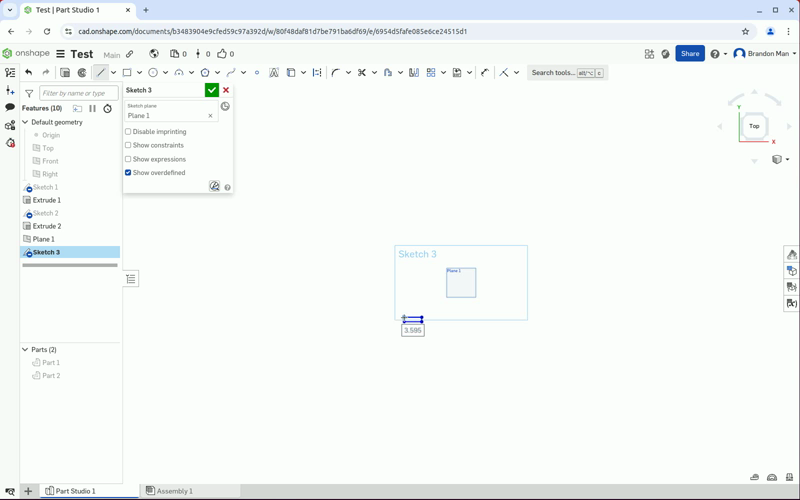
mouse_move(434, 317)
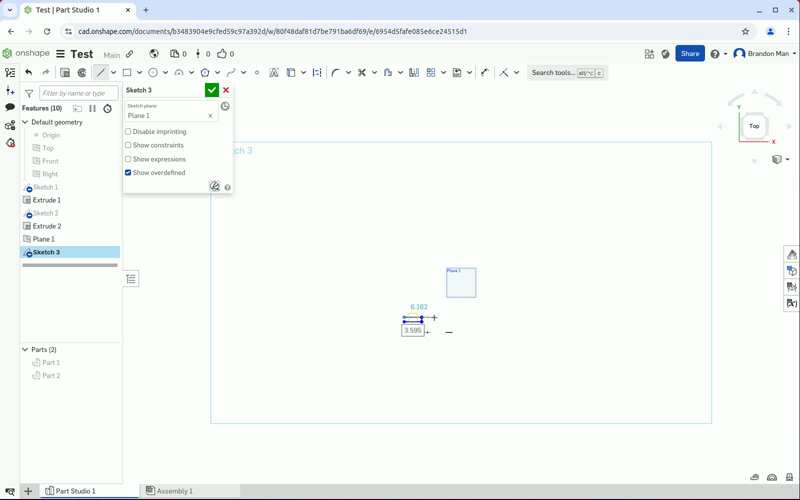
key_down(shift)
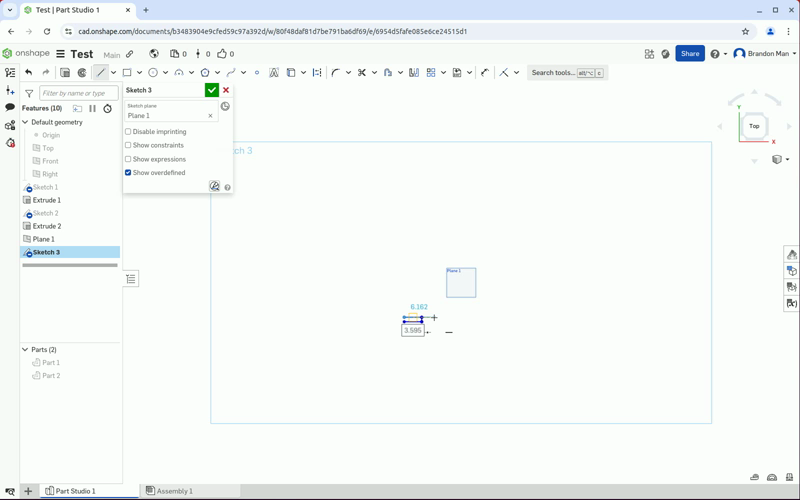
mouse_move(404, 321)
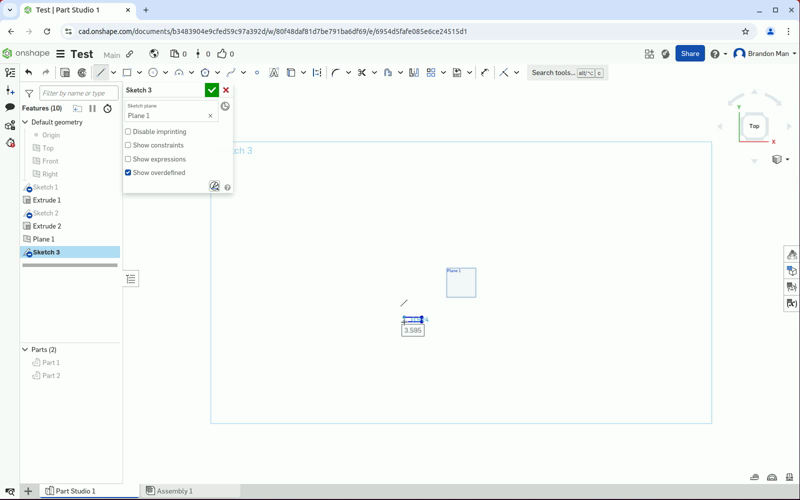
scroll(6)
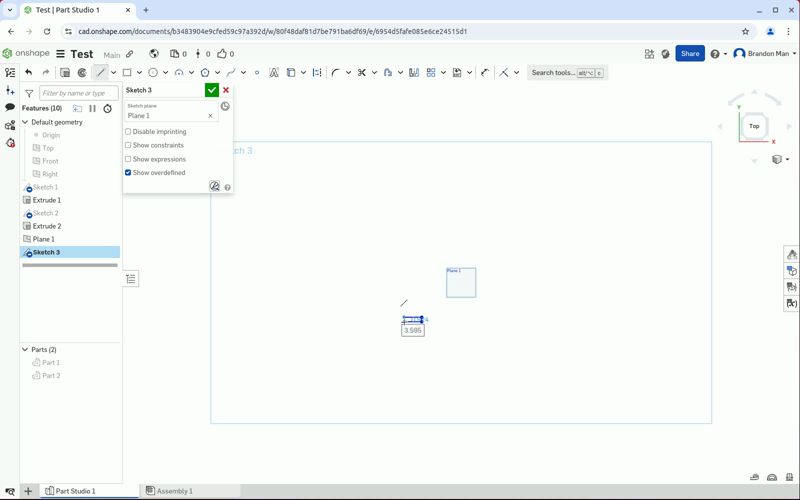
scroll(6)
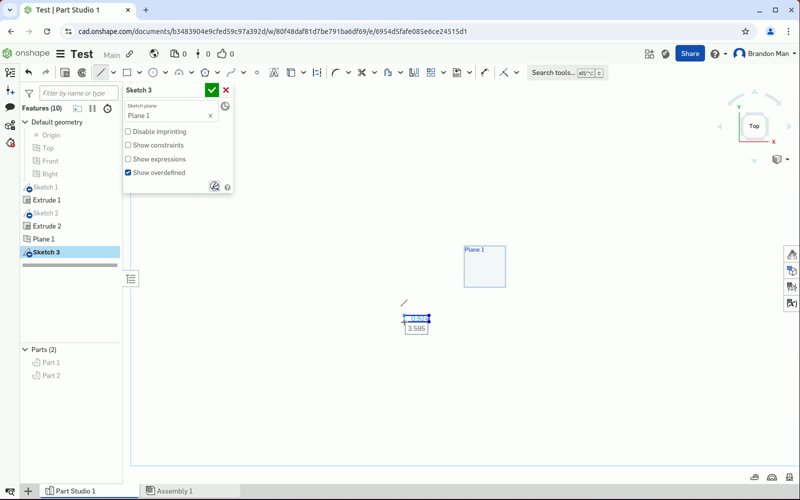
scroll(6)
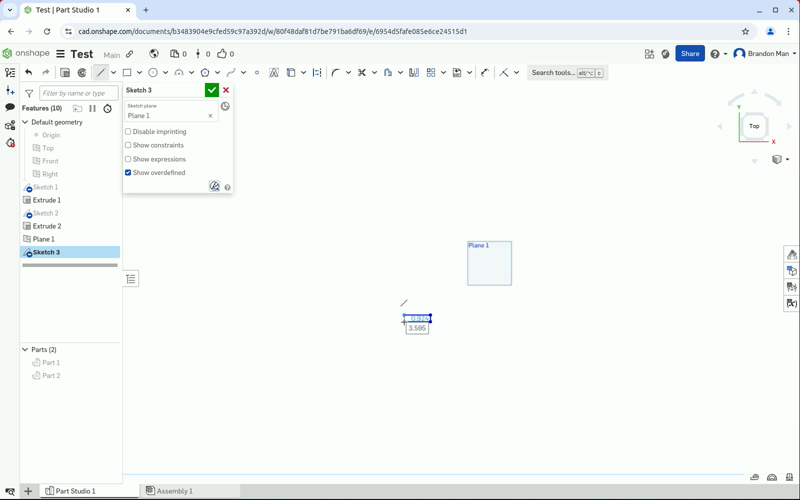
scroll(6)
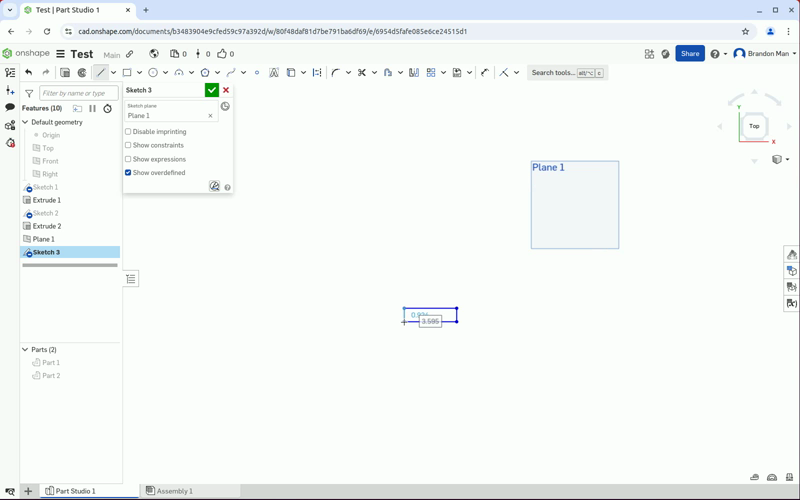
scroll(6)
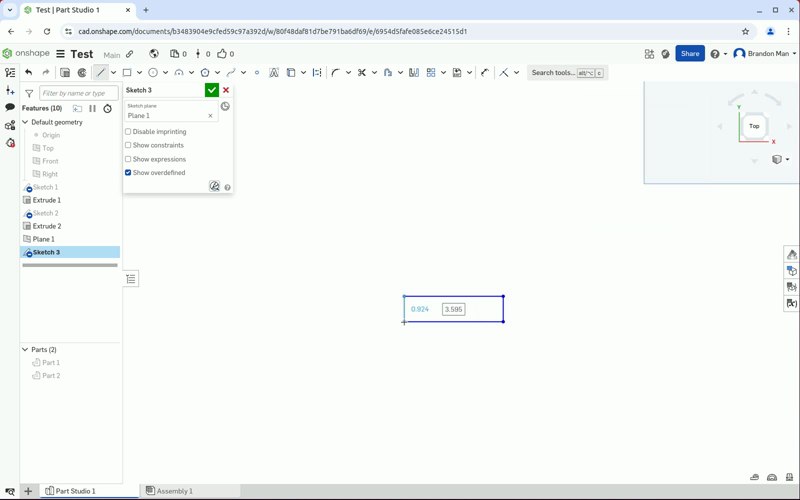
scroll(6)
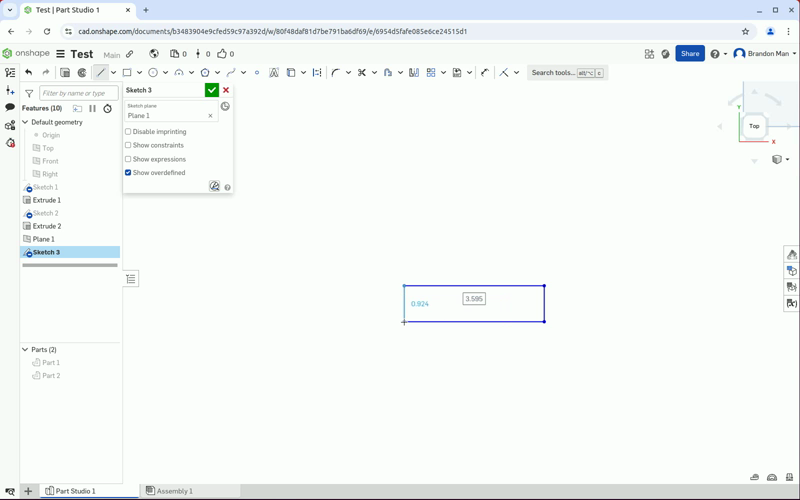
scroll(6)
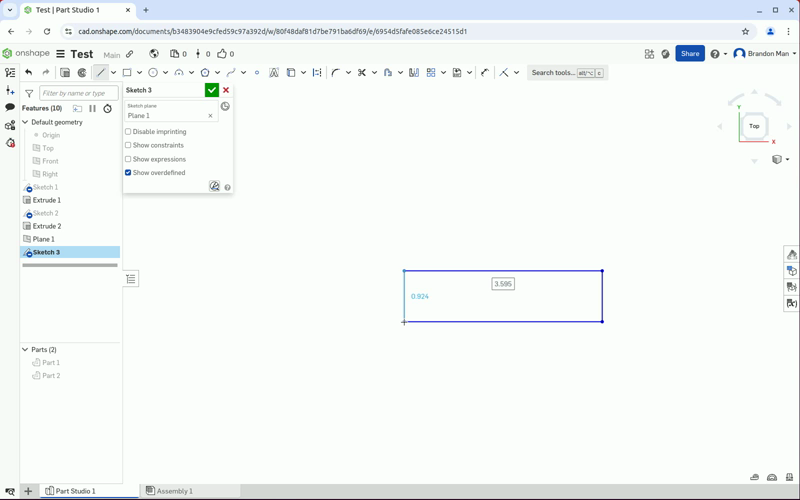
key_up(shift)
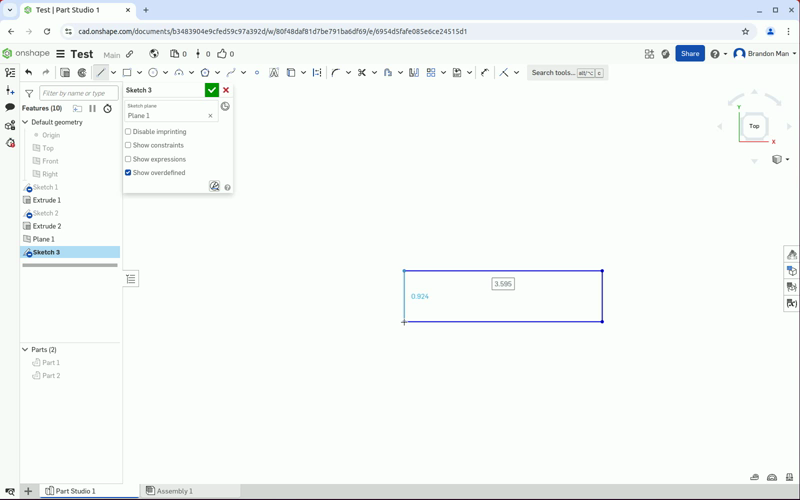
click(404, 321)
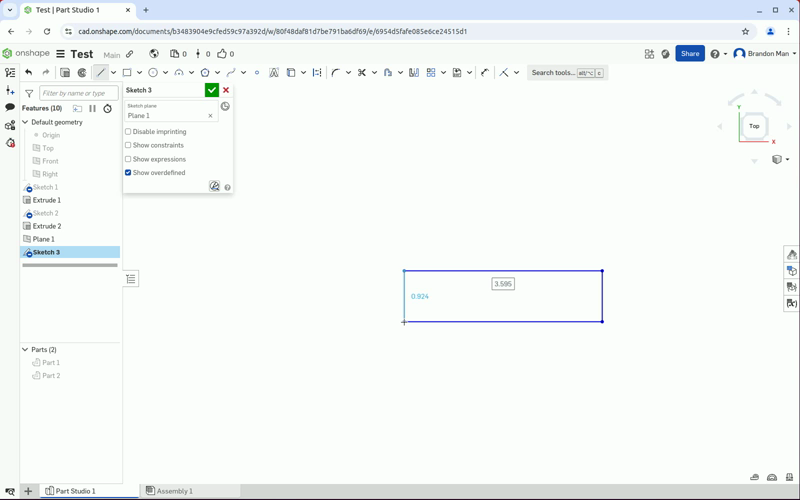
scroll(-6)
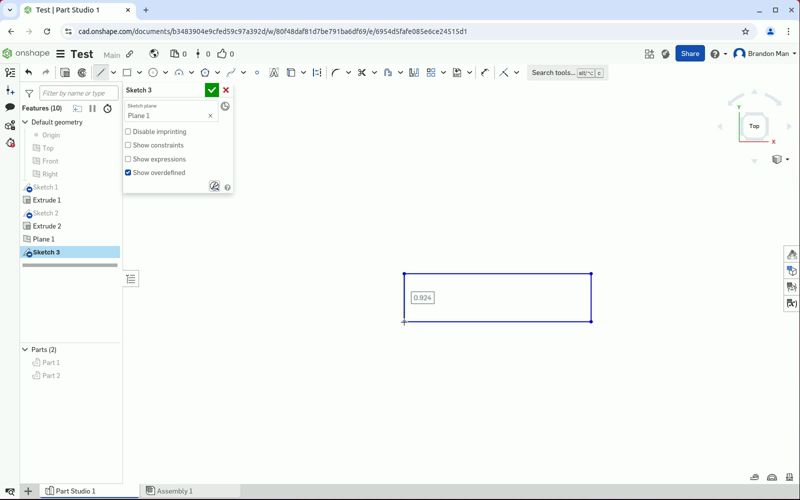
scroll(-6)
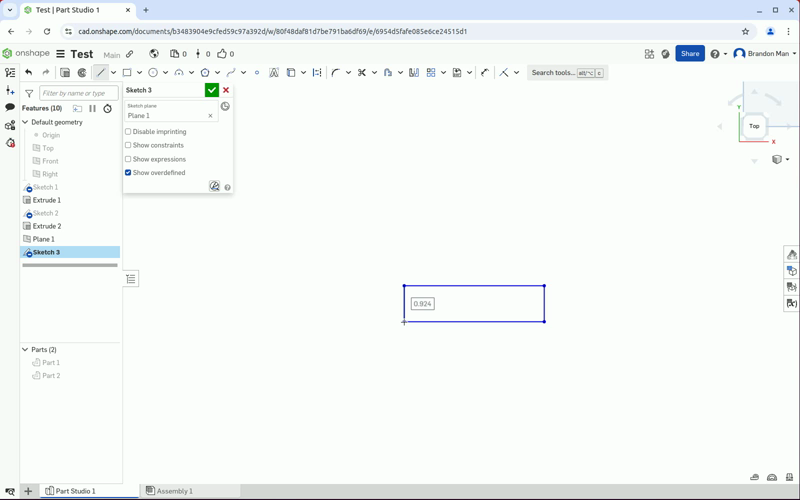
scroll(-6)
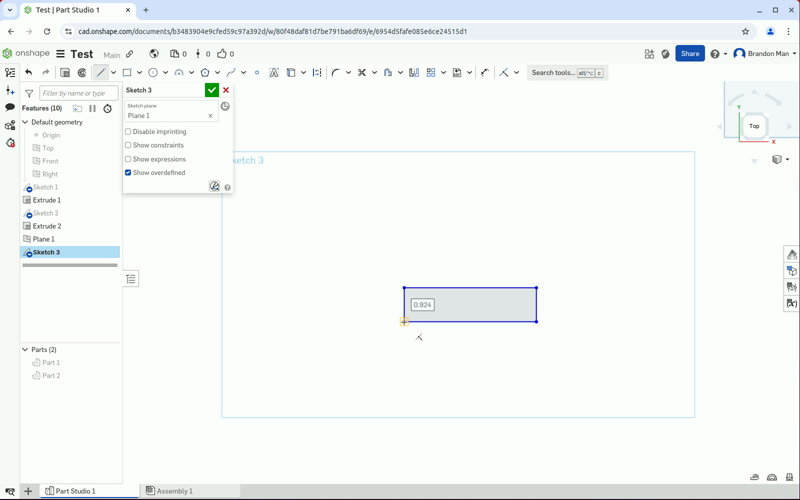
scroll(-6)
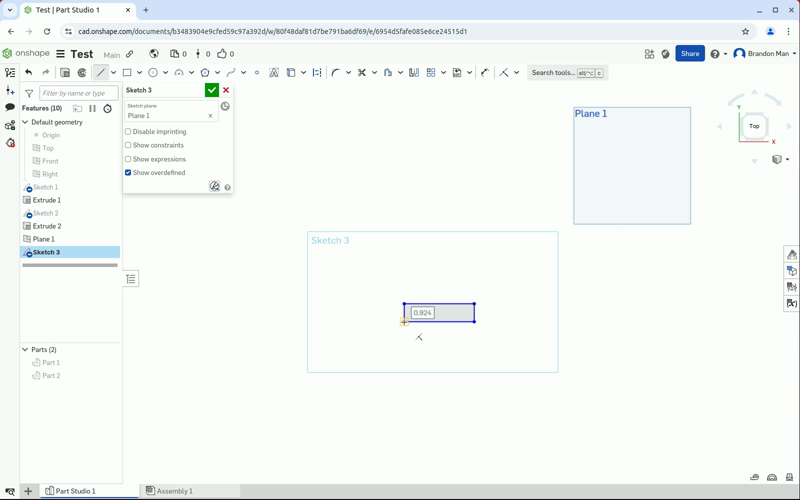
scroll(-6)
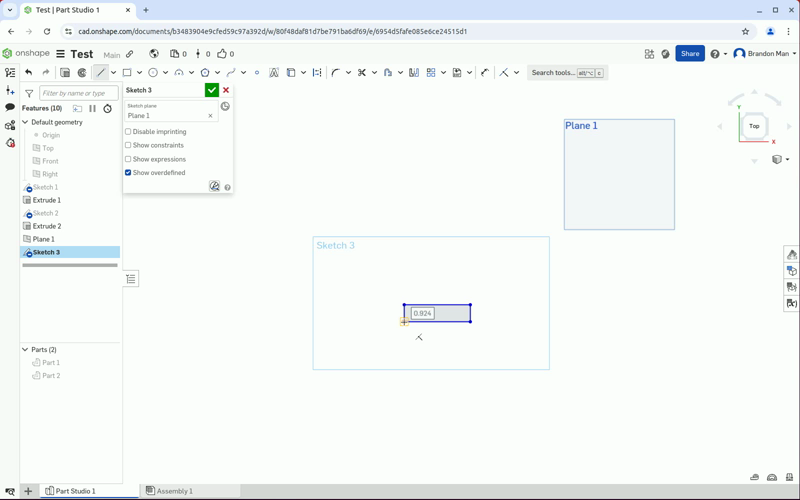
scroll(-6)
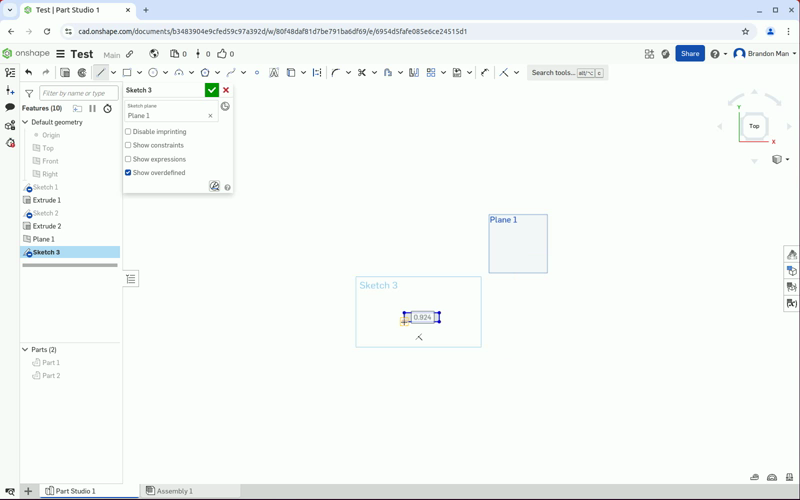
scroll(-6)
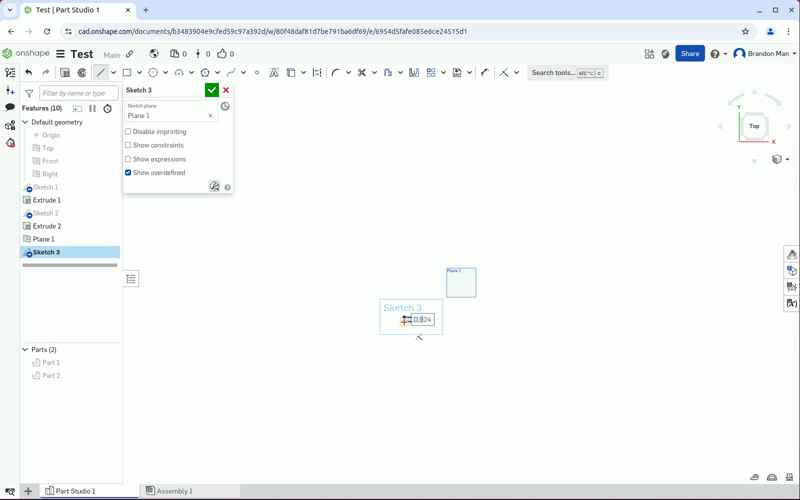
key(esc)
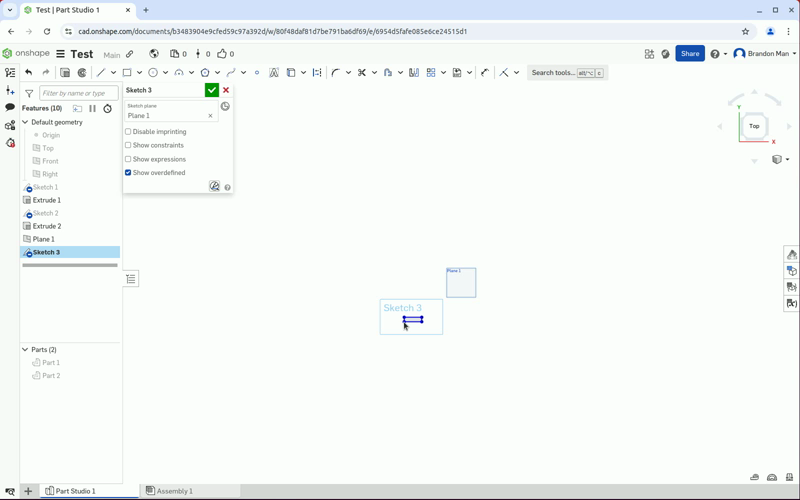
mouse_move(410, 319)
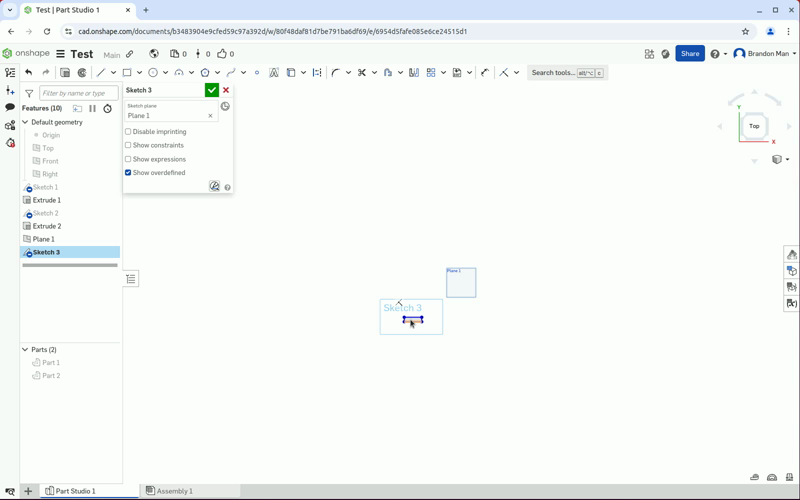
scroll(6)
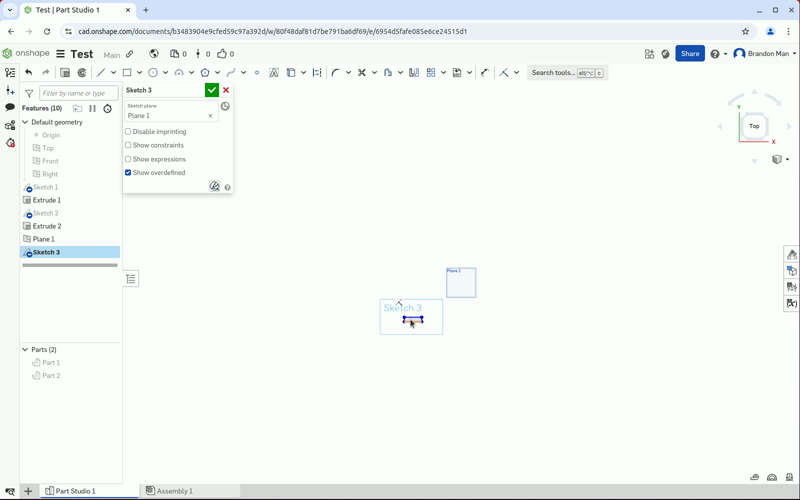
scroll(6)
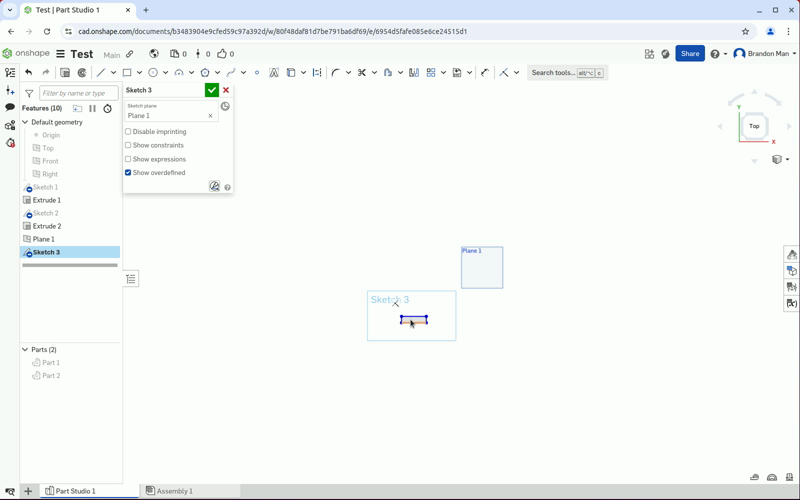
scroll(6)
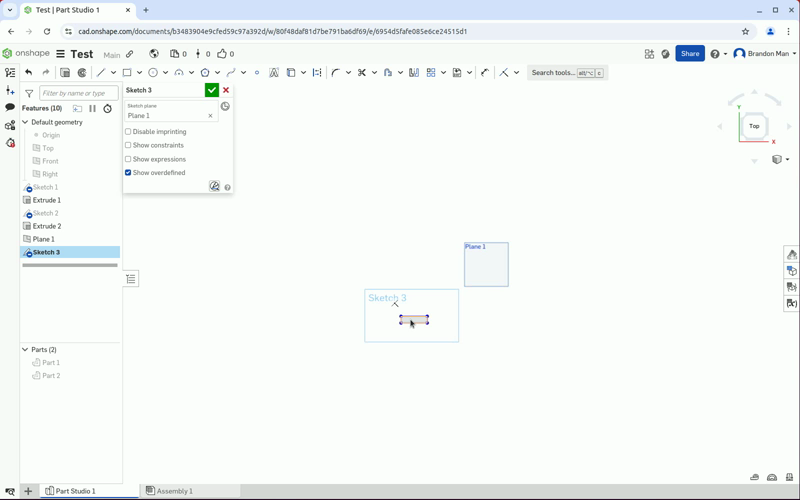
scroll(6)
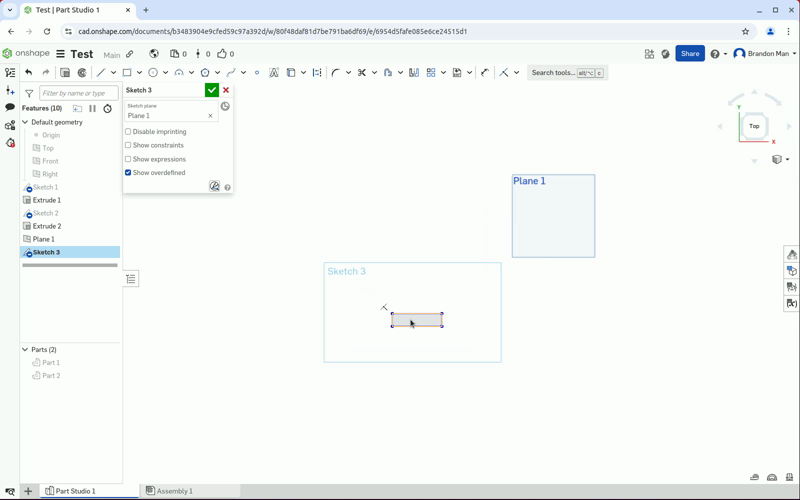
scroll(6)
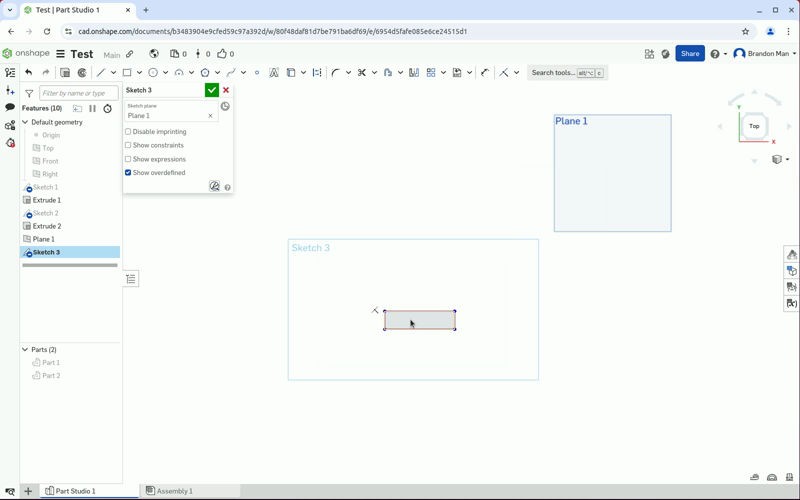
scroll(6)
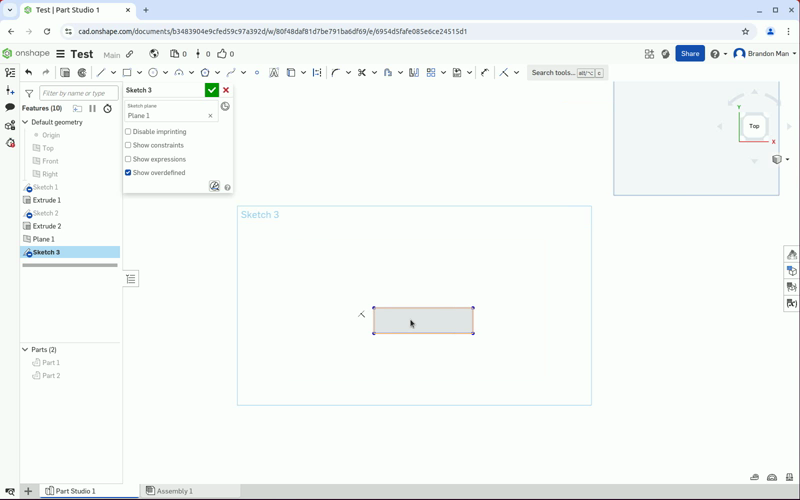
scroll(6)
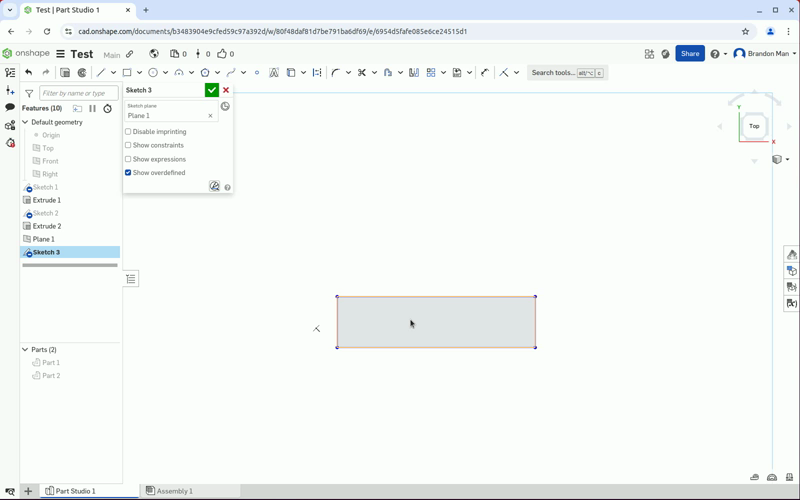
click(410, 319)
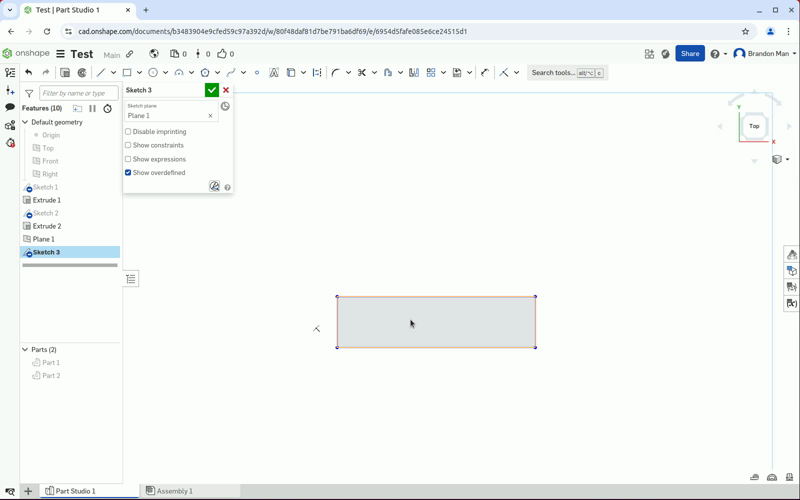
scroll(-6)
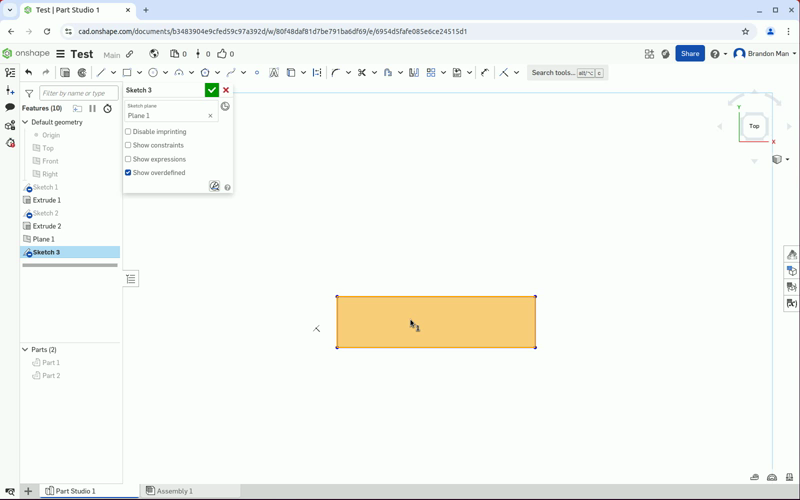
scroll(-6)
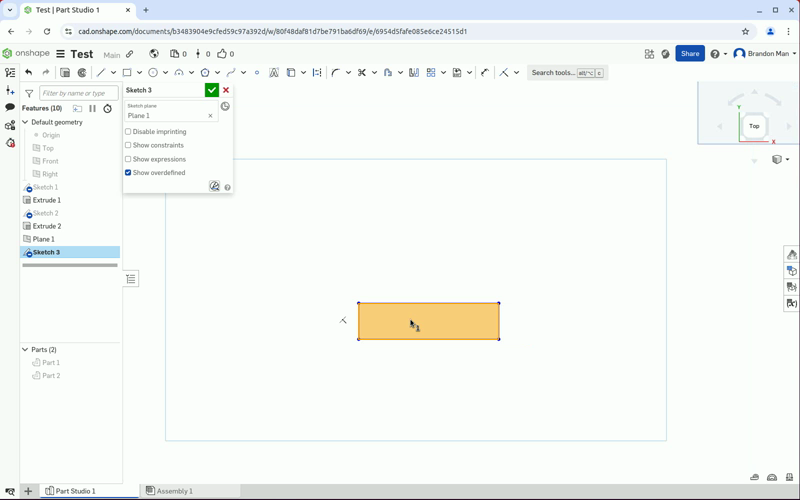
scroll(-6)
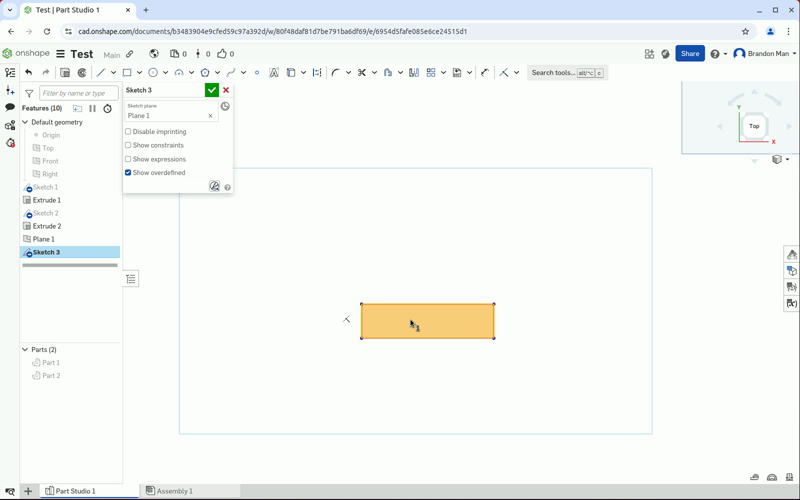
scroll(-6)
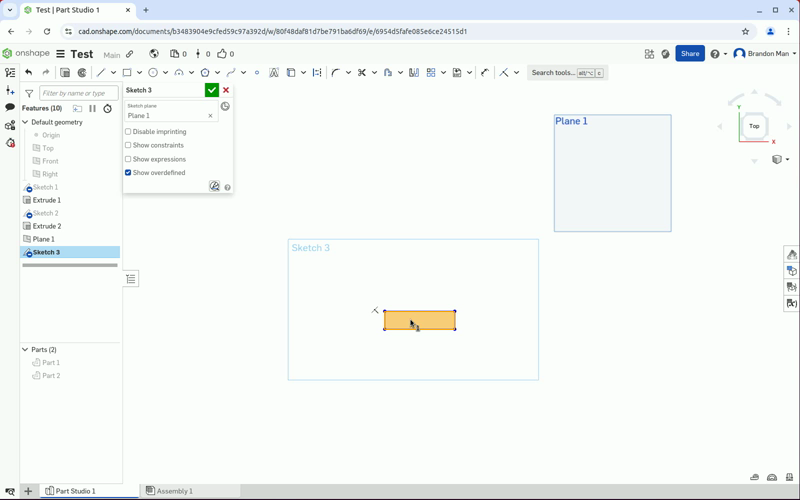
scroll(-6)
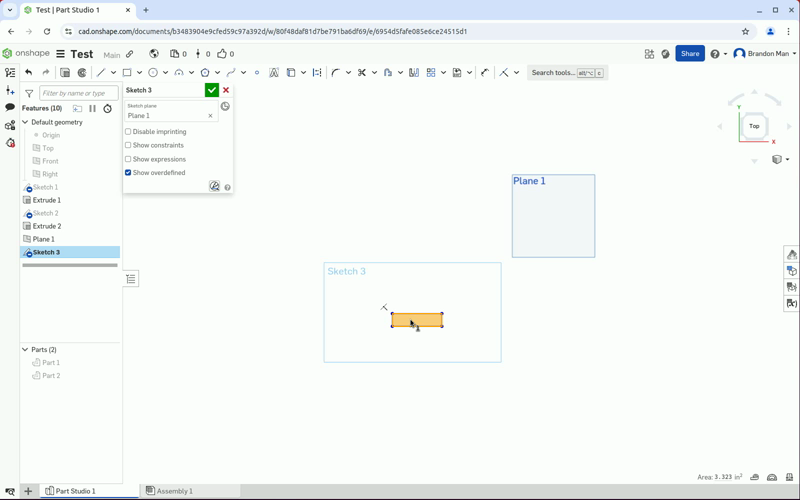
scroll(-6)
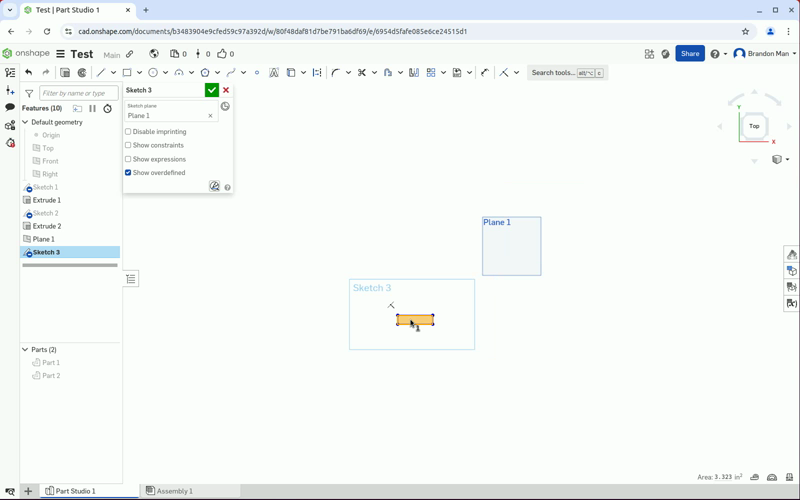
scroll(-6)
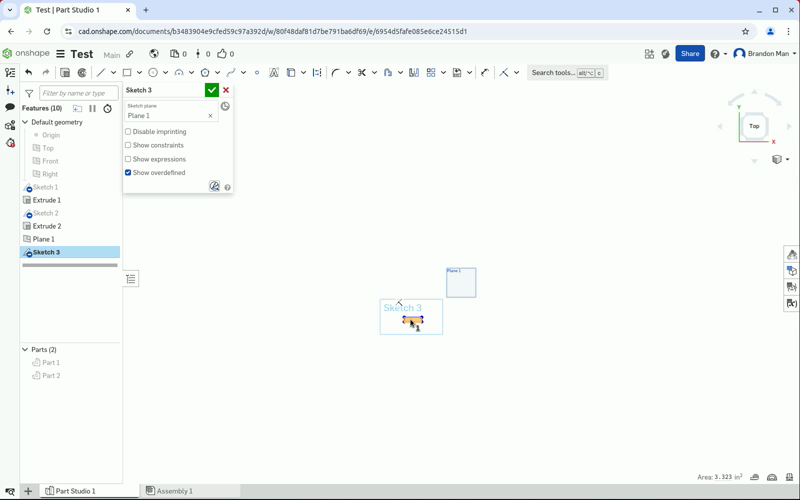
mouse_move(73, 352)
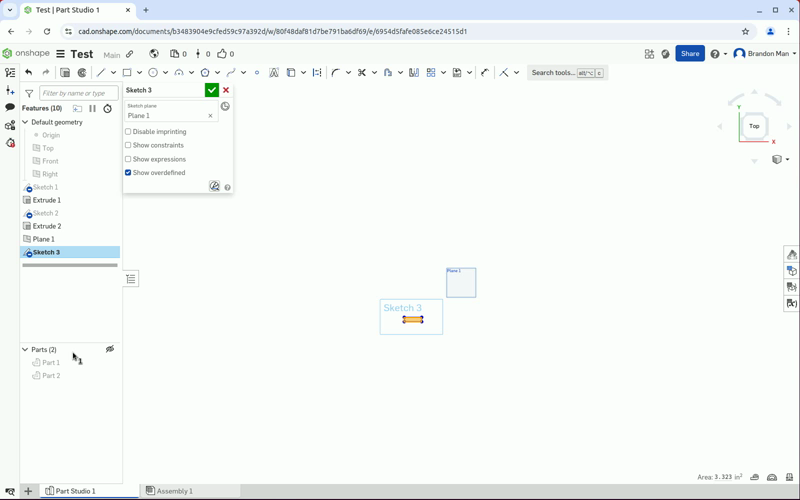
key(shift+y)
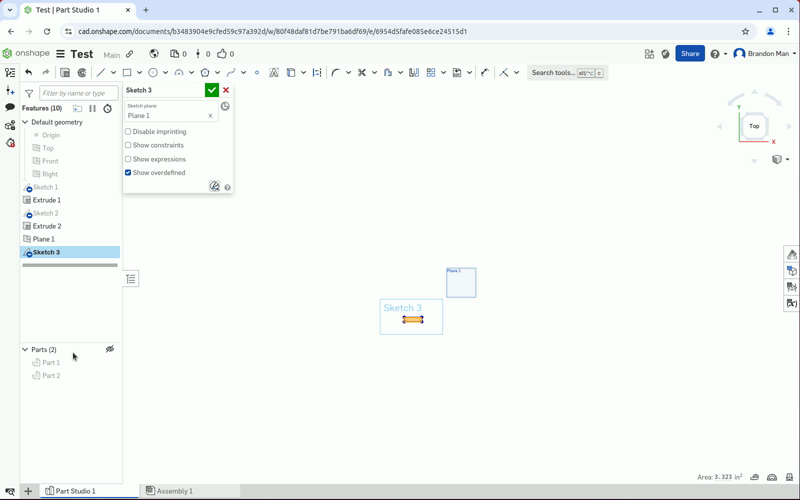
key(shift+e)
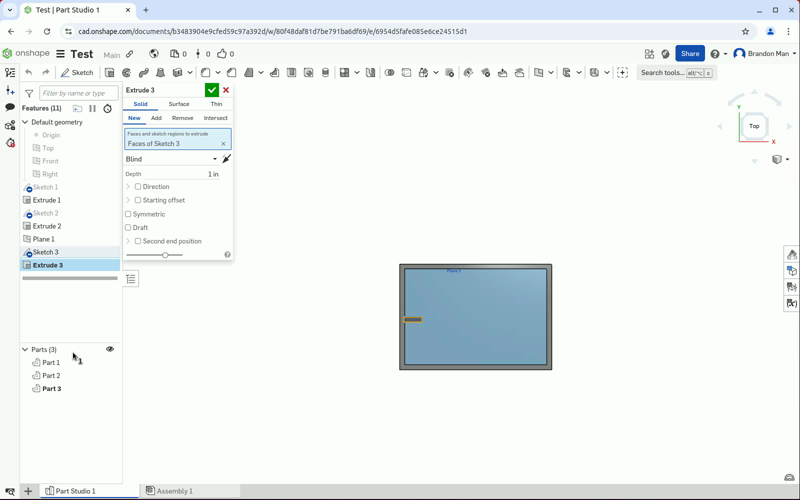
mouse_move(143, 106)
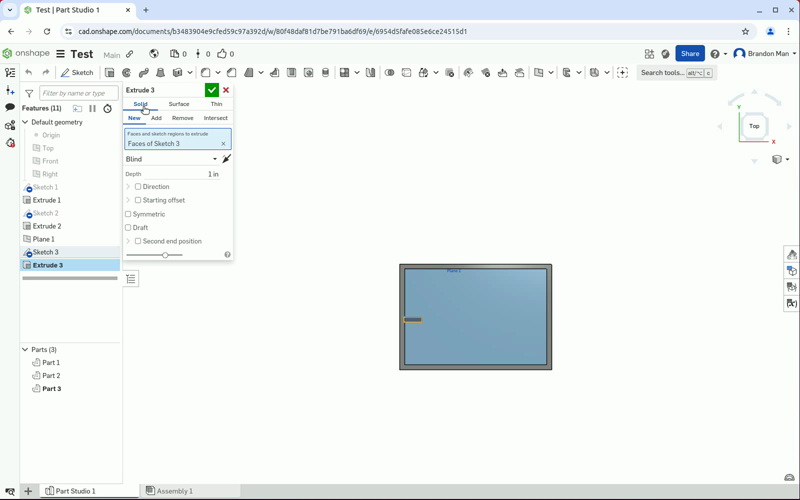
click(143, 106)
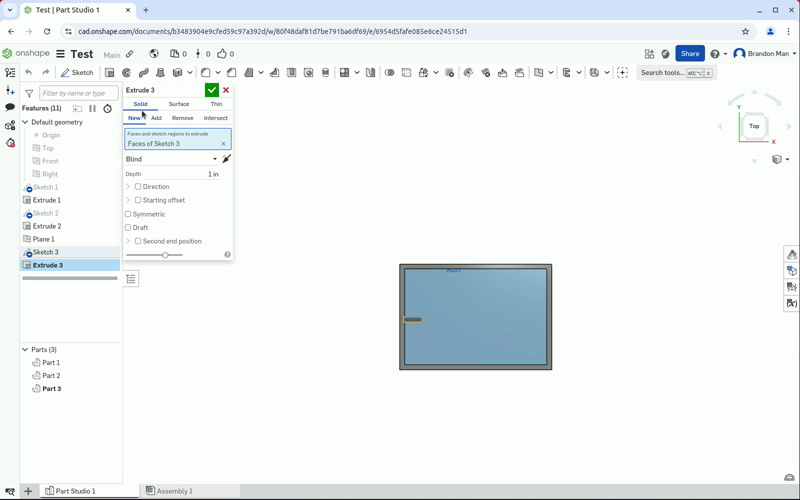
mouse_move(137, 120)
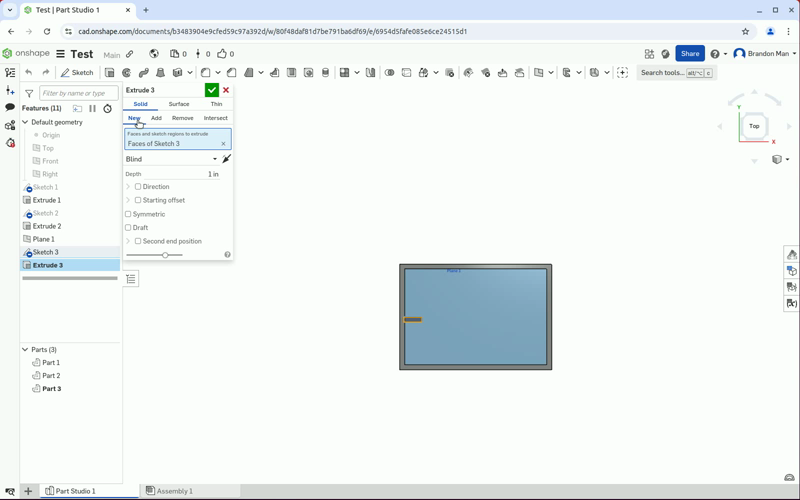
click(137, 120)
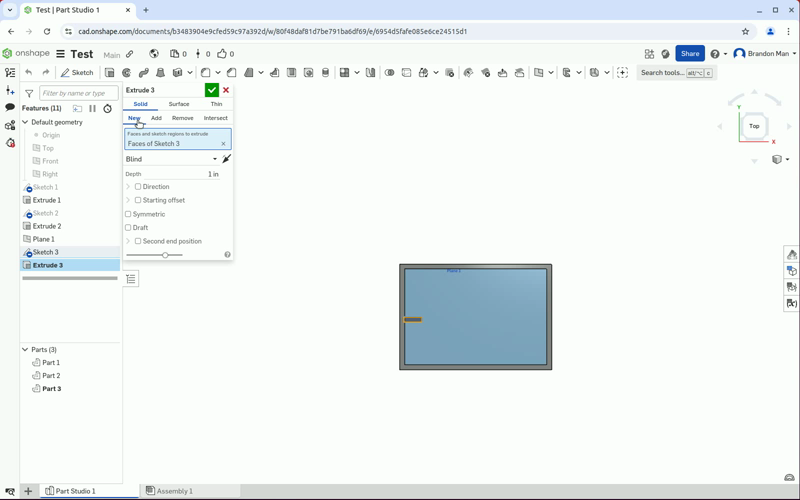
key(tab, 4)
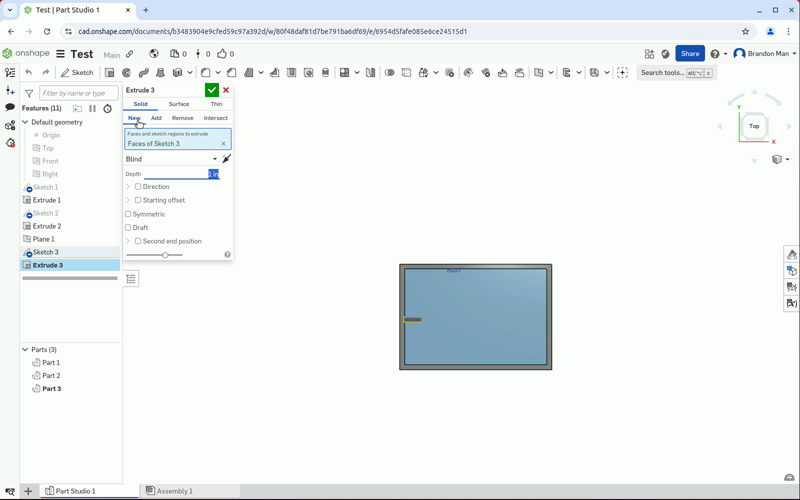
text(20.46)
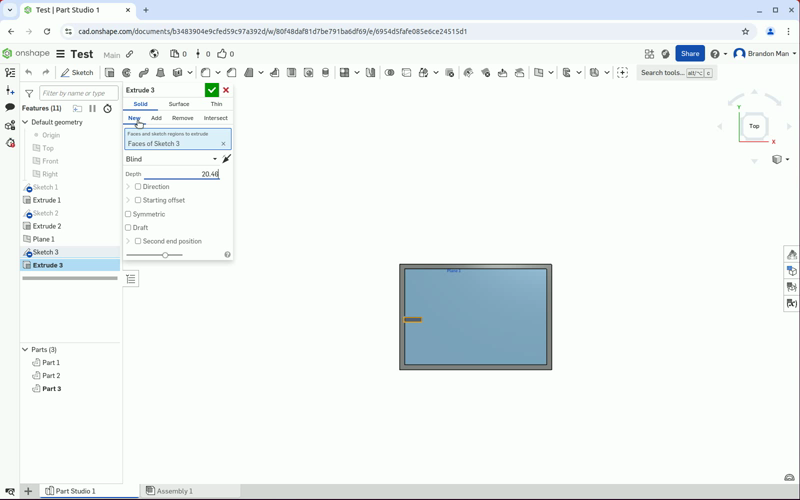
key(enter)
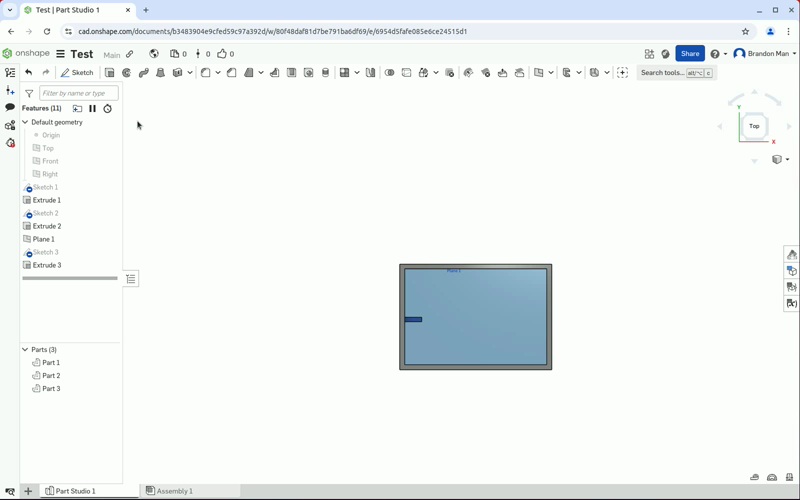
key(shift+h)
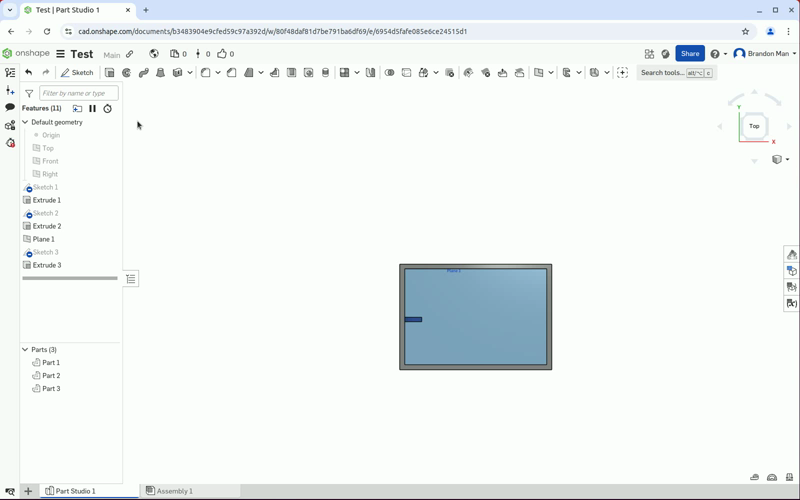
key(shift+h)
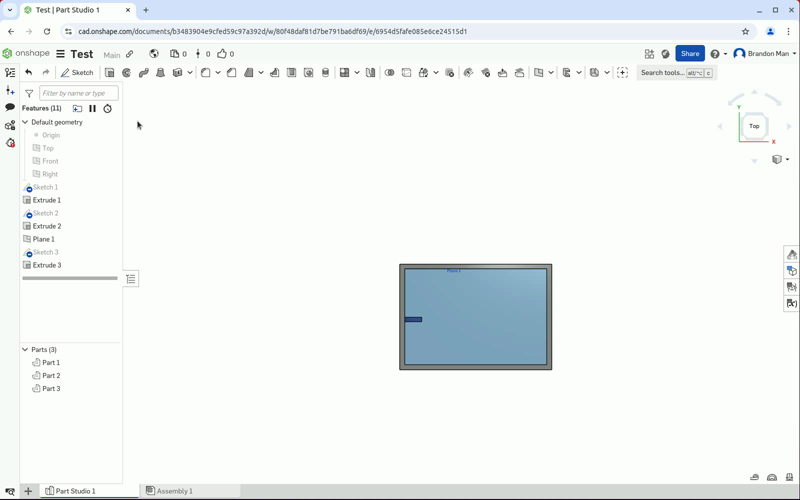
mouse_move(73, 189)
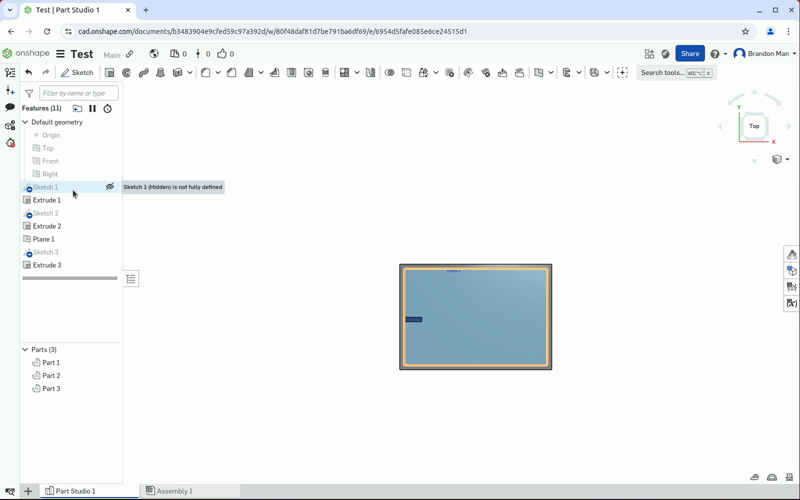
click(73, 189)
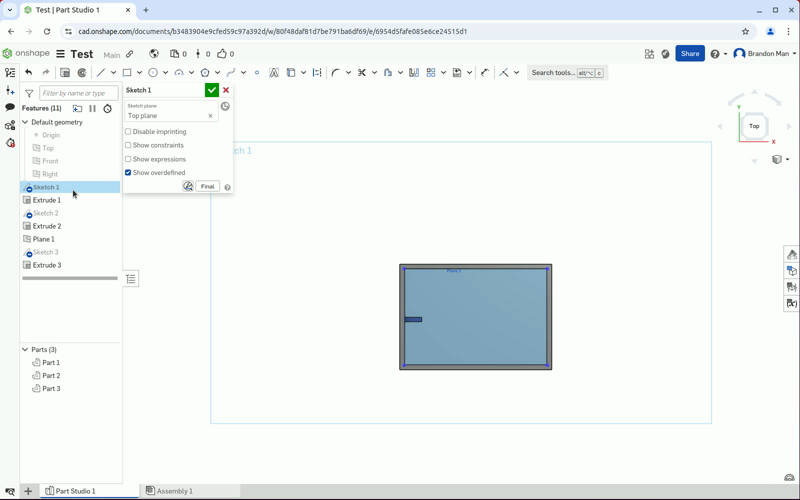
mouse_move(229, 92)
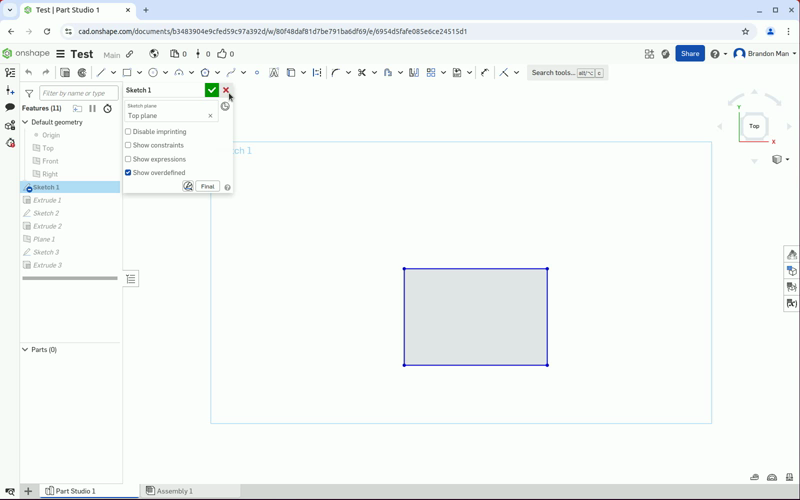
click(229, 92)
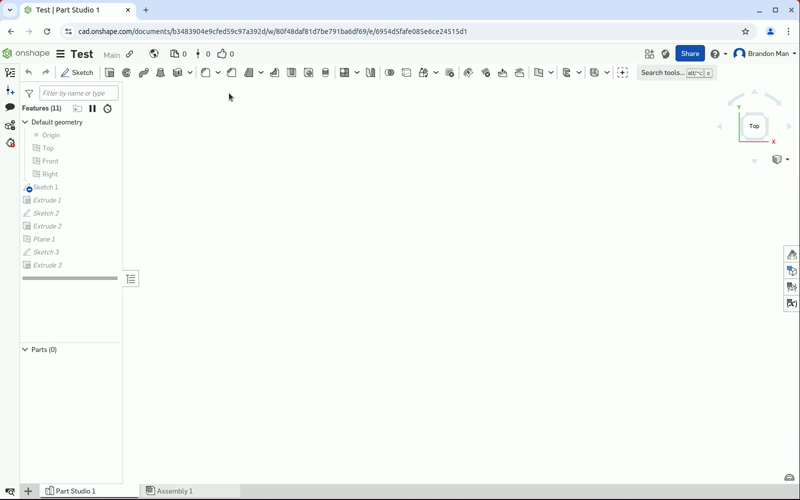
key(shift+s)
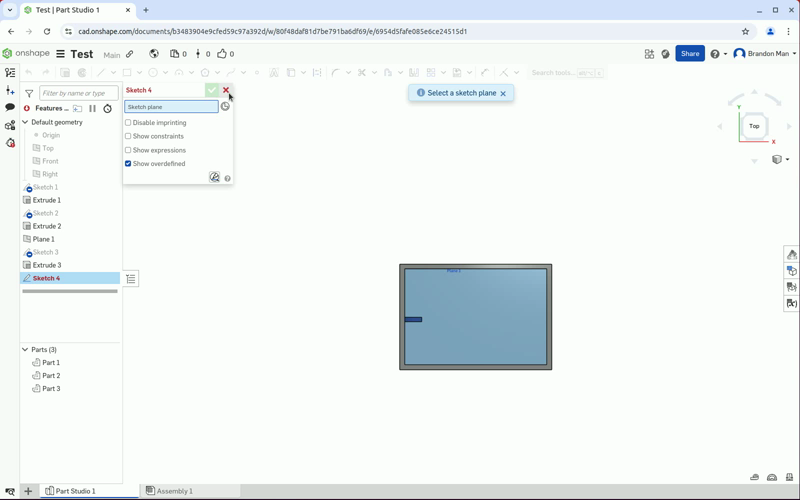
mouse_move(73, 241)
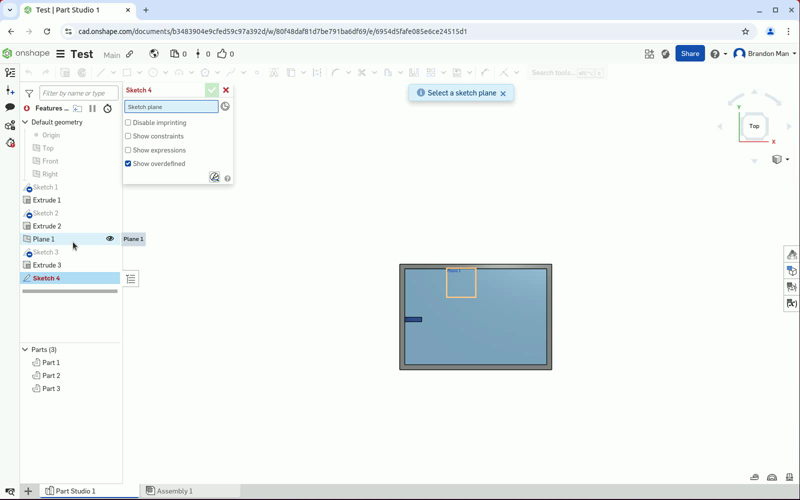
click(73, 241)
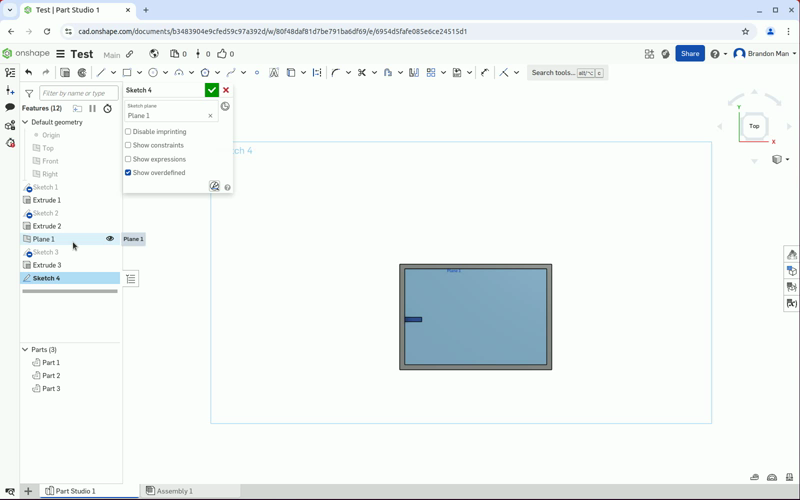
mouse_move(73, 352)
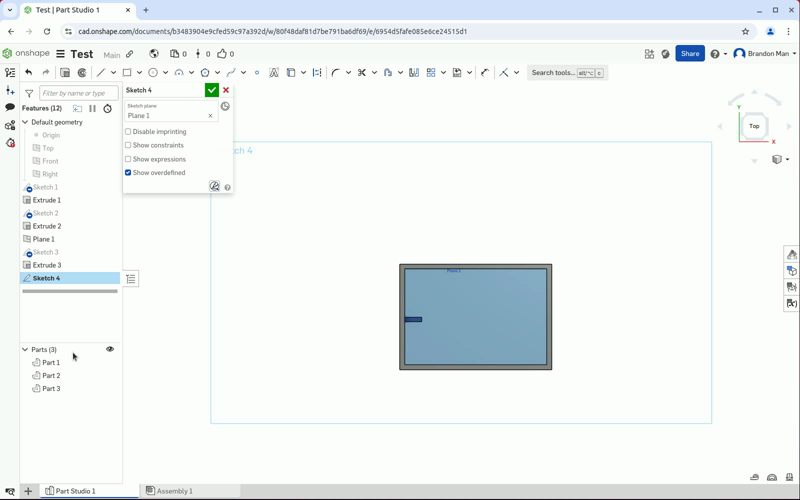
key(y)
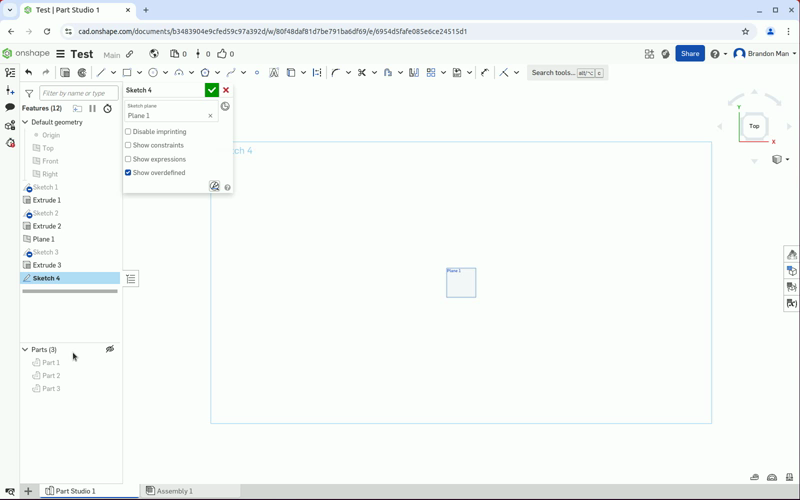
key(l)
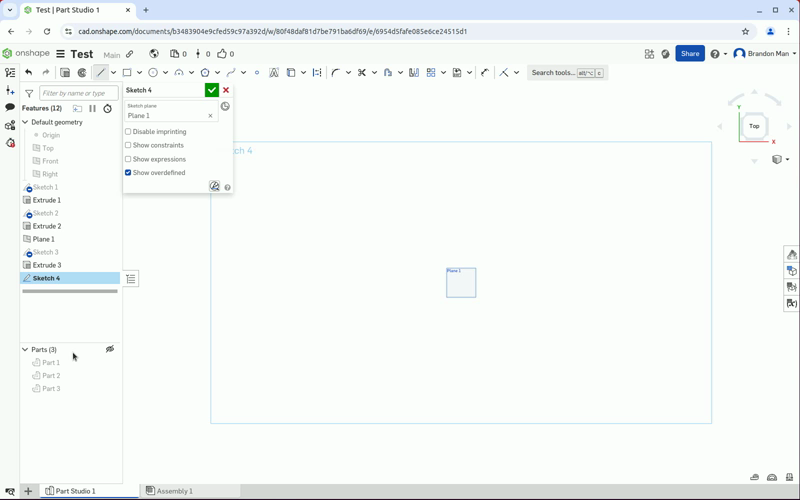
key_down(shift)
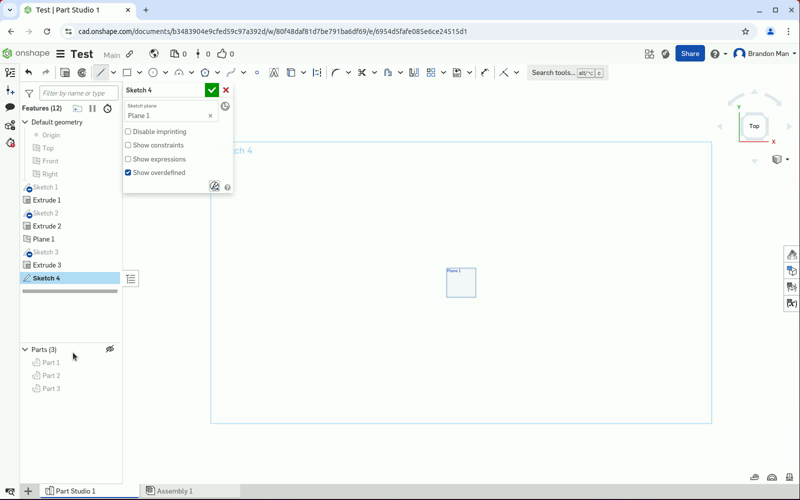
mouse_move(531, 321)
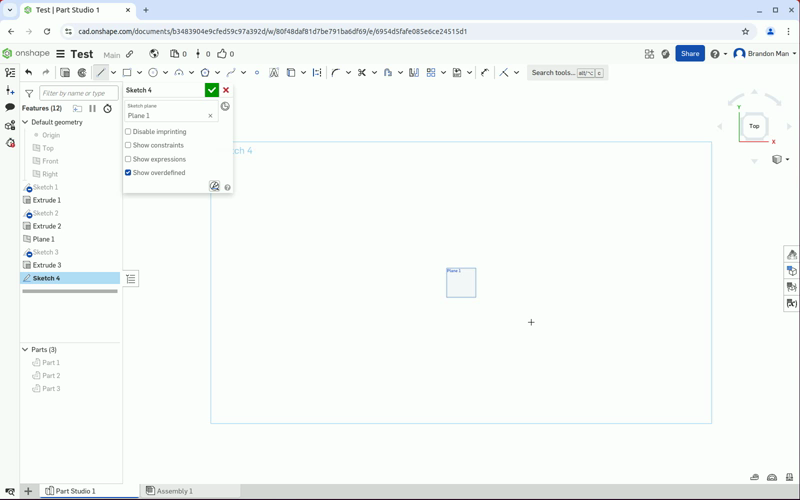
click(531, 321)
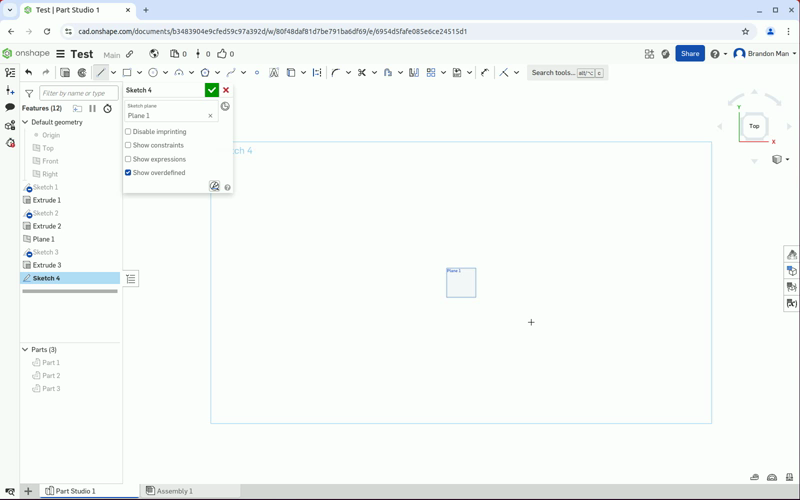
key_up(shift)
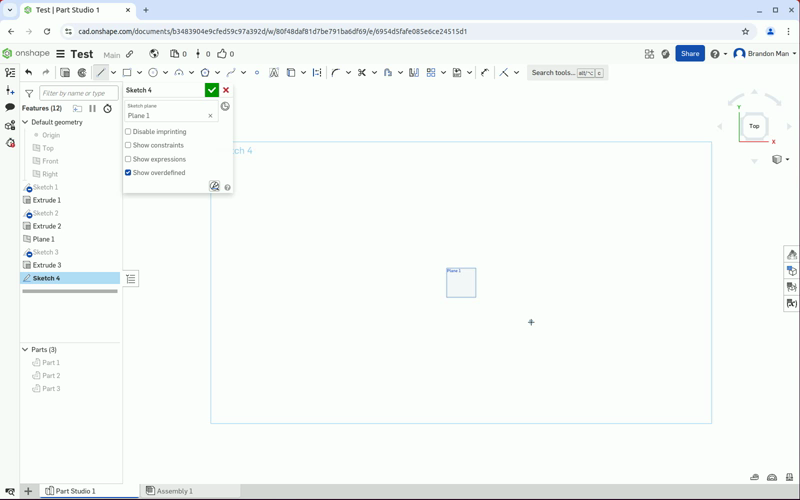
key_down(shift)
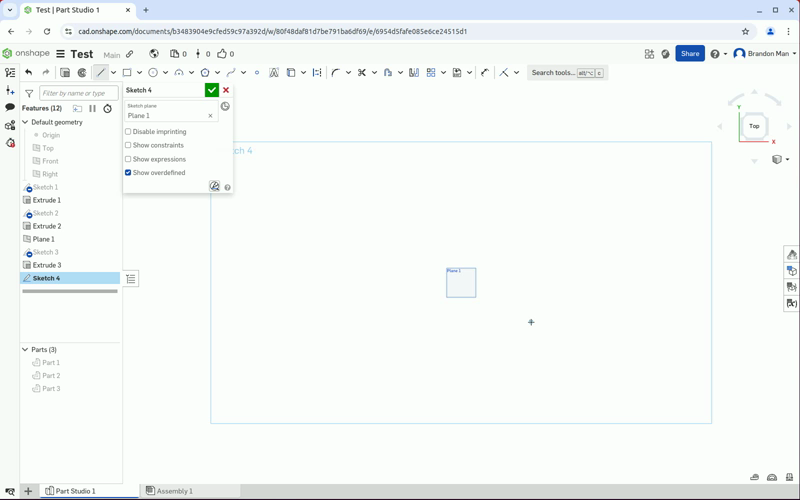
mouse_move(561, 321)
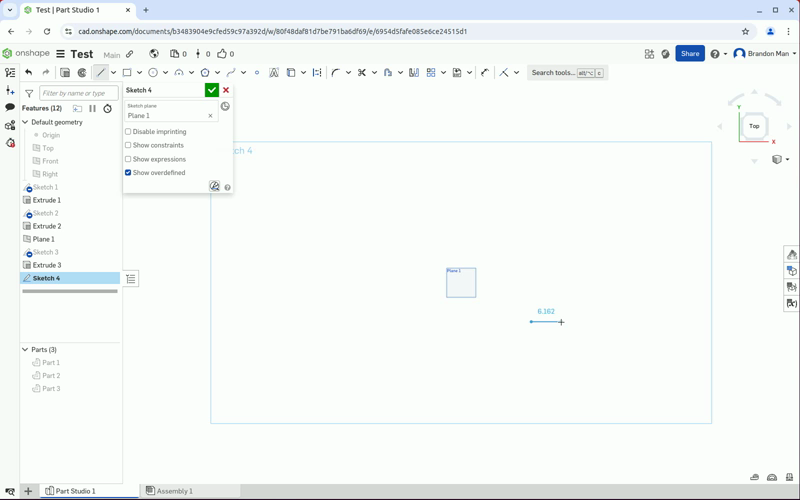
mouse_move(548, 321)
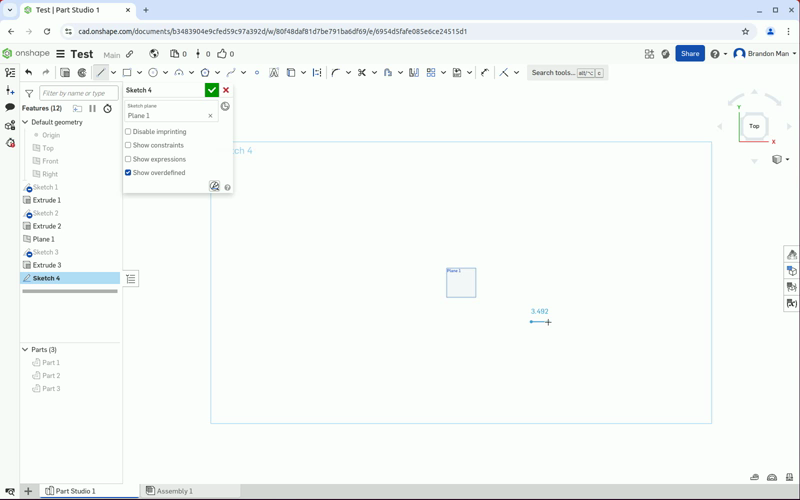
click(548, 321)
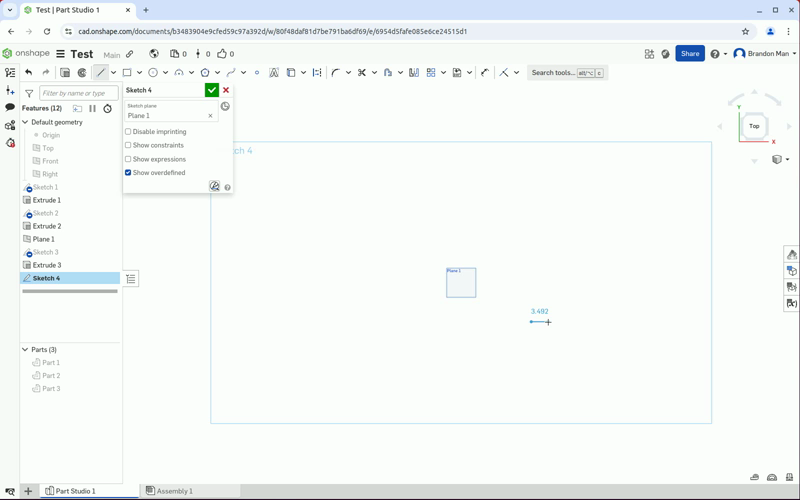
key_up(shift)
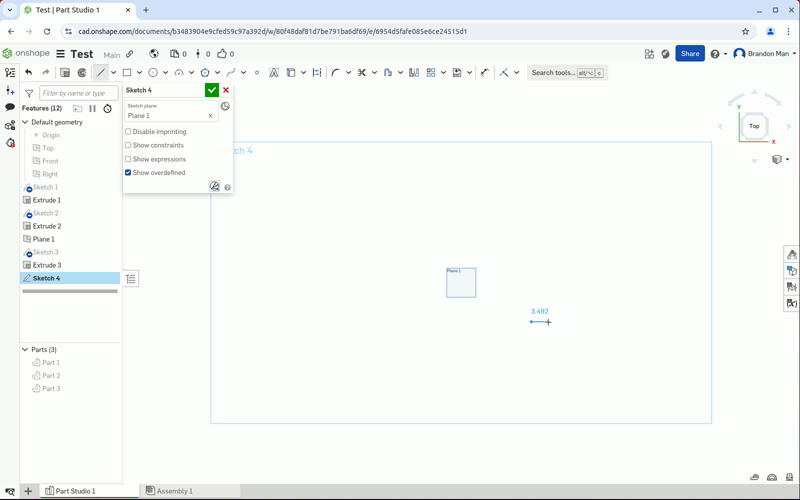
key_down(shift)
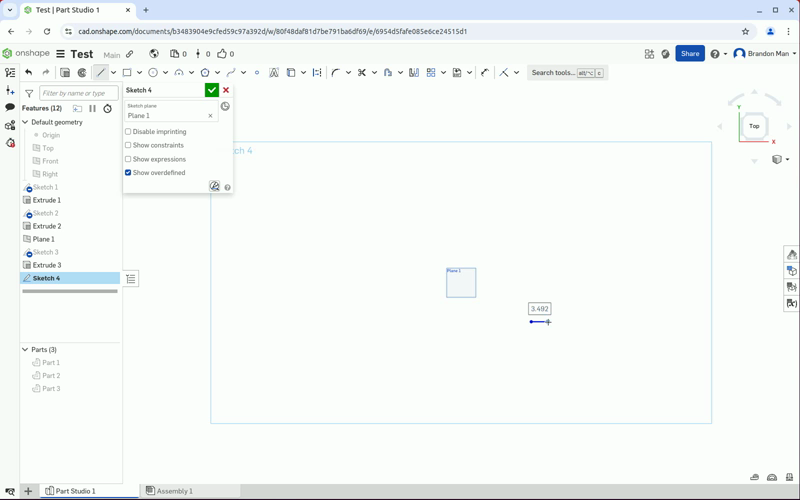
mouse_move(578, 321)
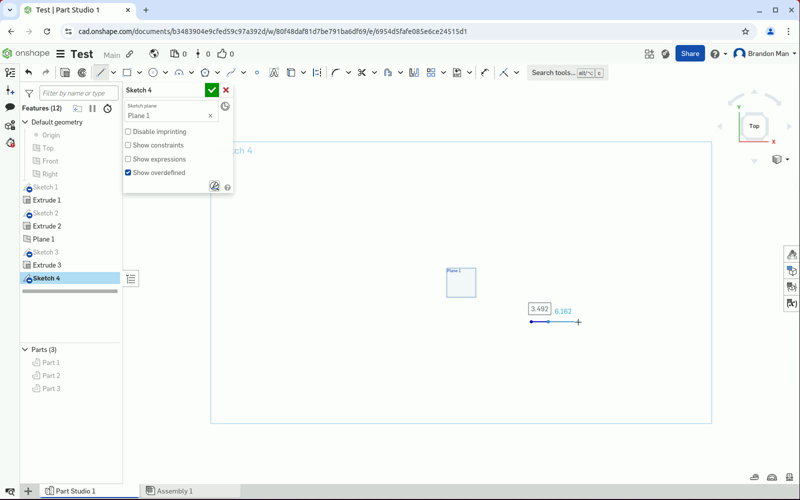
mouse_move(548, 317)
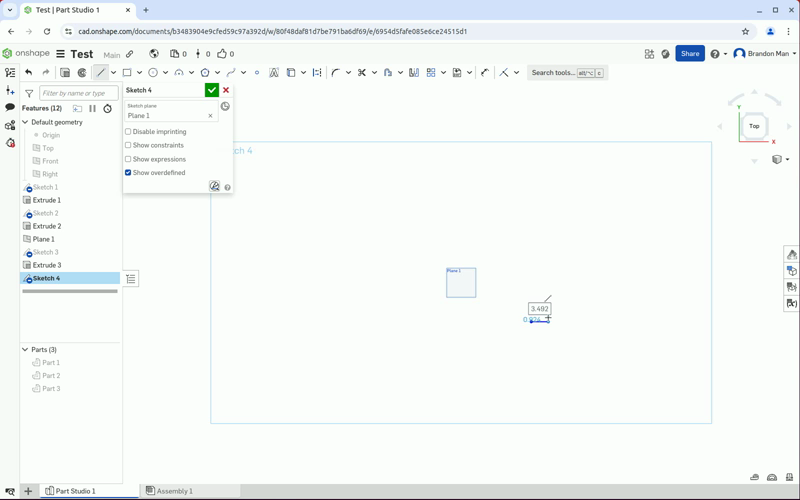
scroll(6)
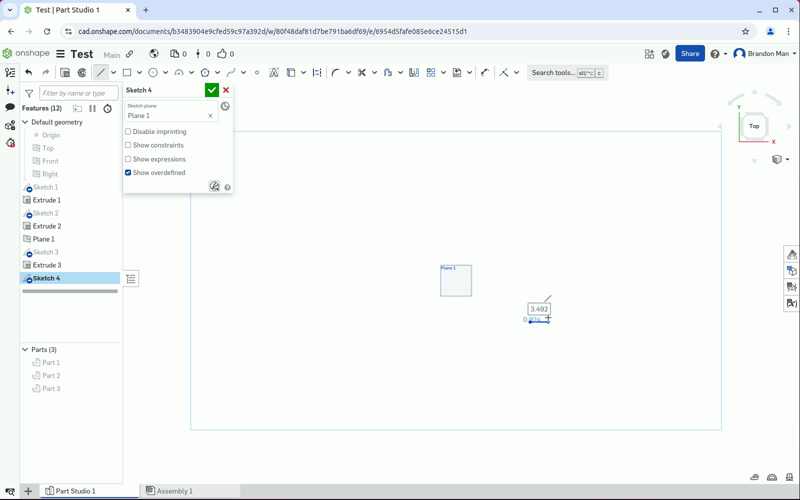
scroll(6)
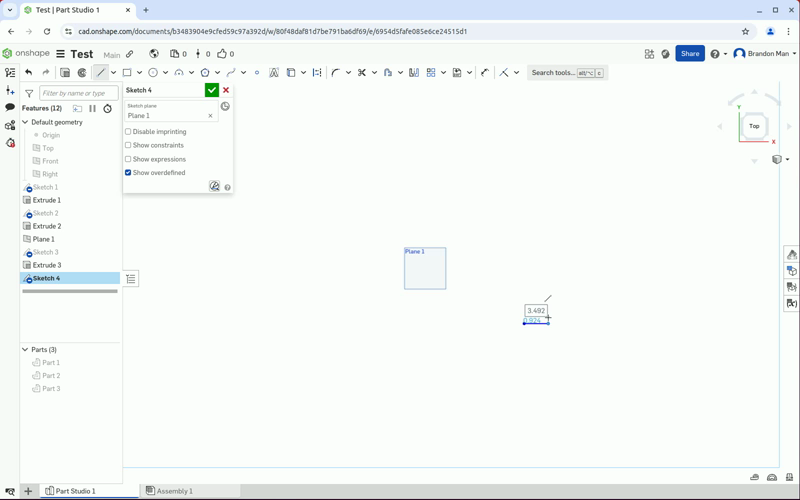
scroll(6)
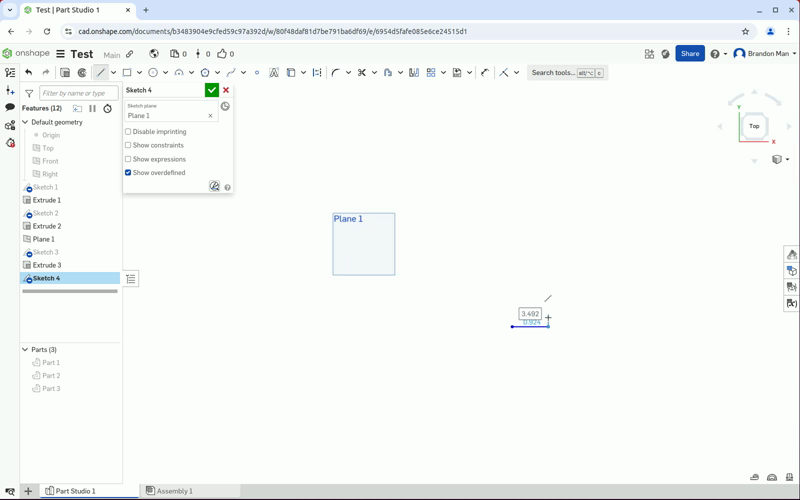
scroll(6)
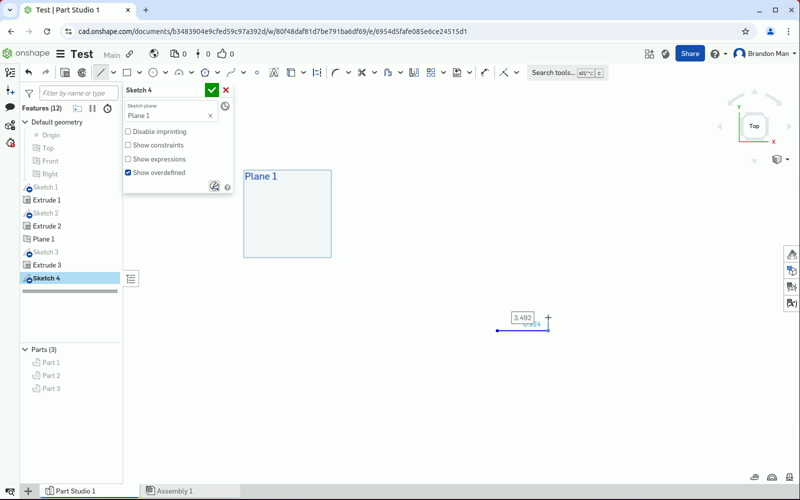
scroll(6)
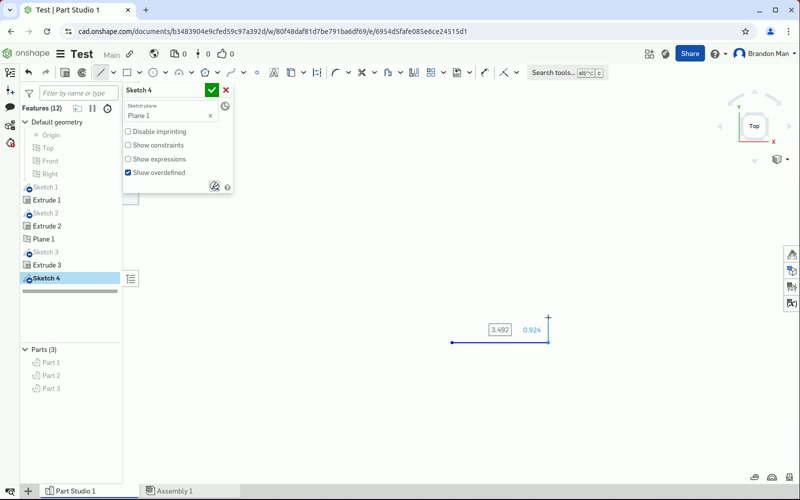
scroll(6)
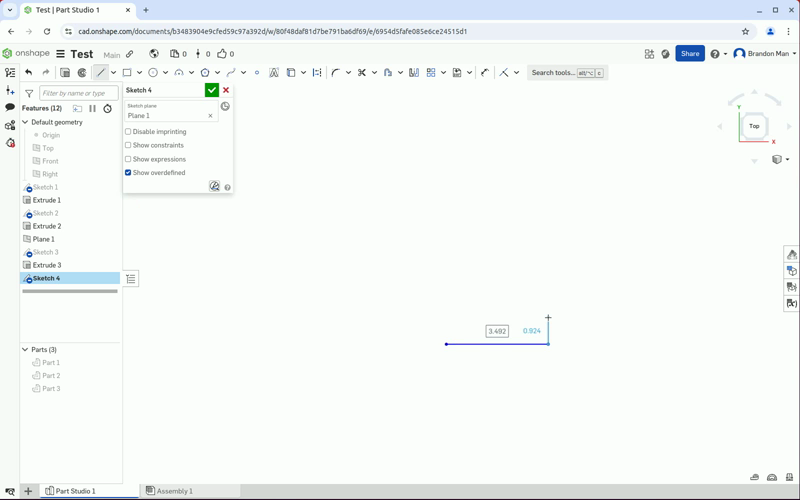
scroll(6)
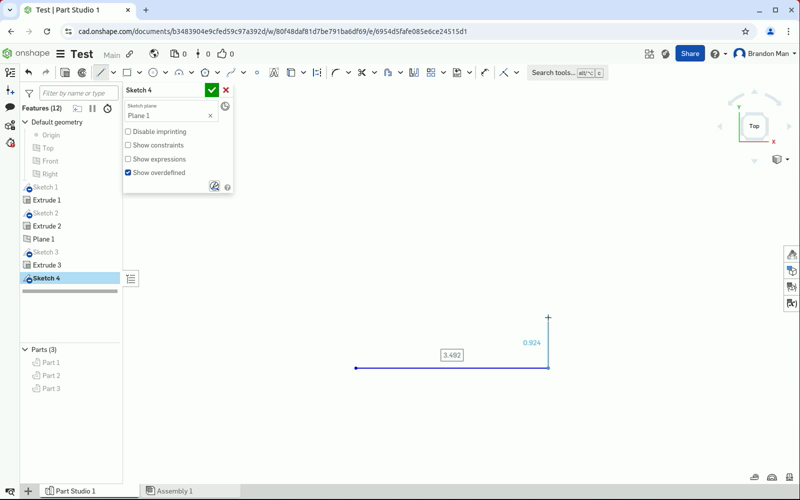
click(548, 317)
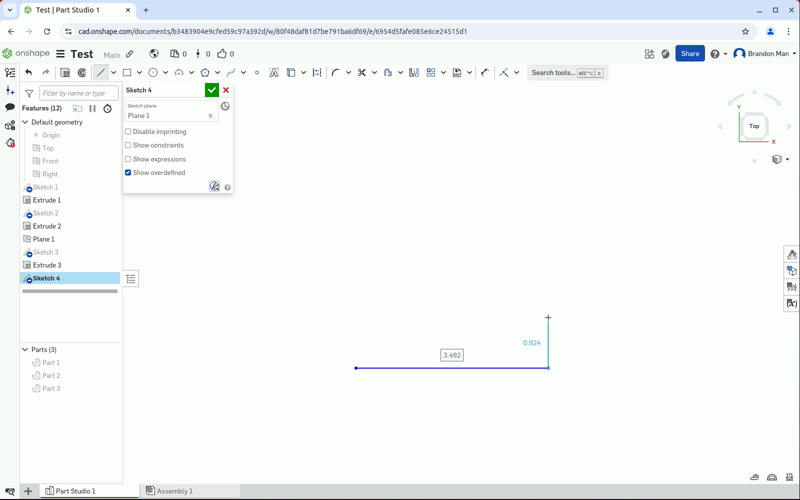
scroll(-6)
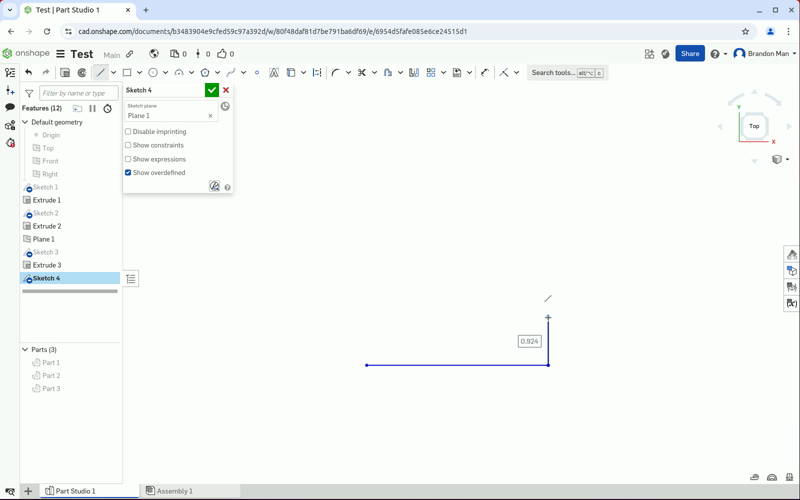
scroll(-6)
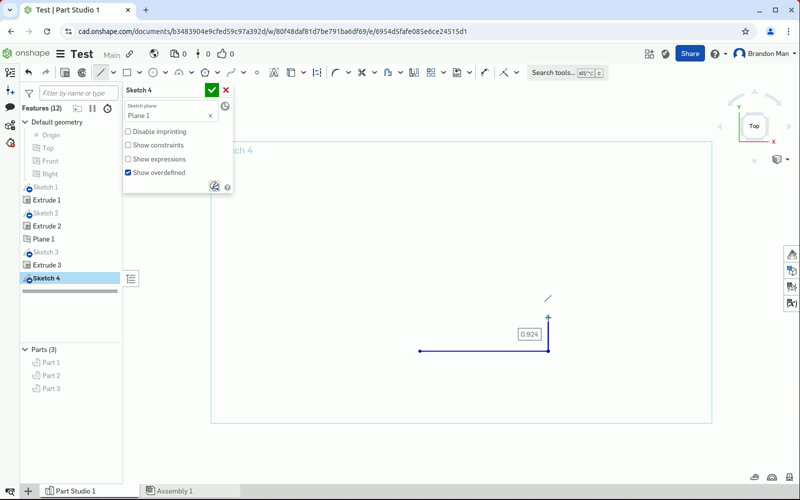
scroll(-6)
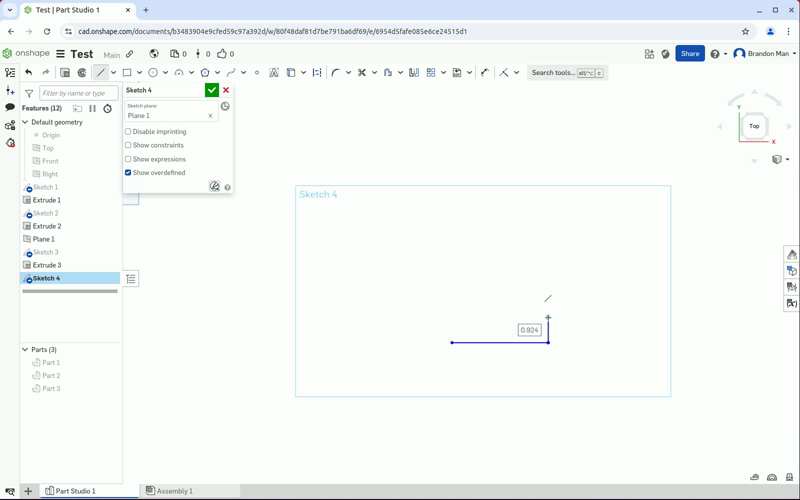
scroll(-6)
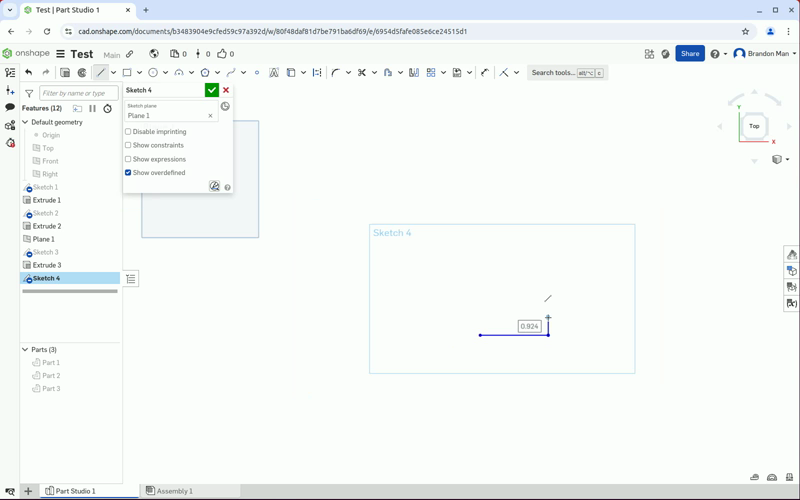
scroll(-6)
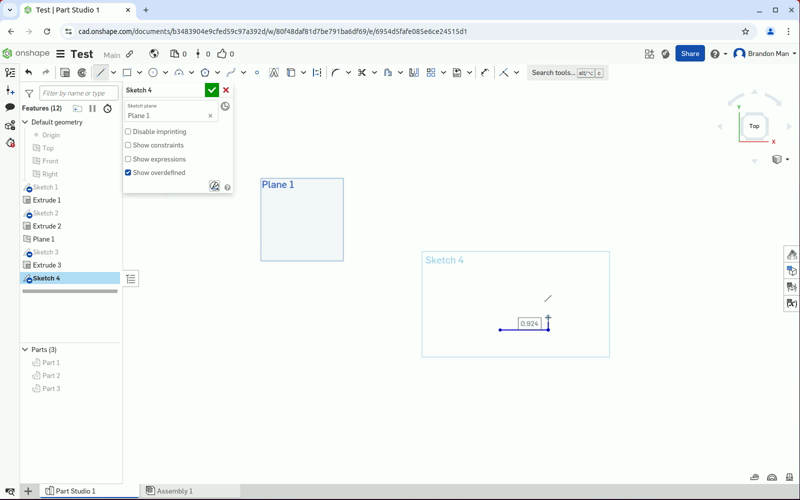
scroll(-6)
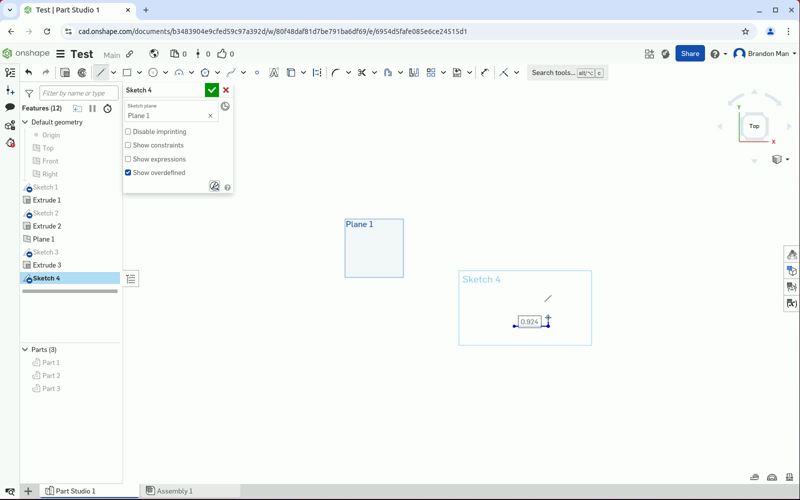
scroll(-6)
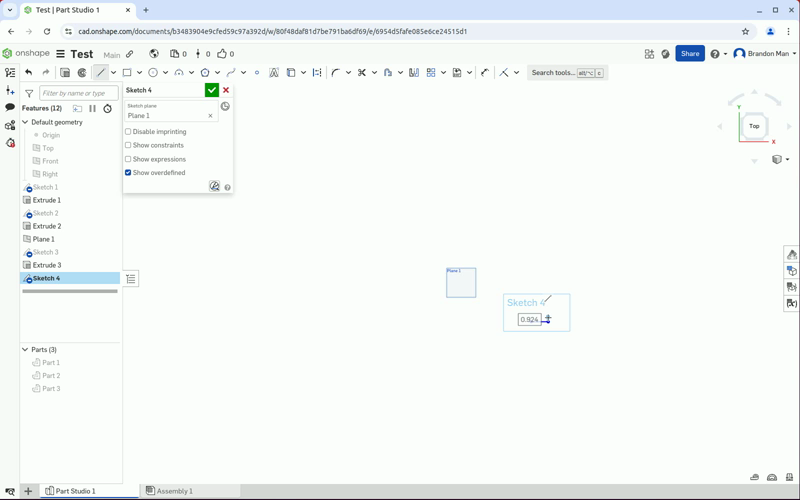
key_up(shift)
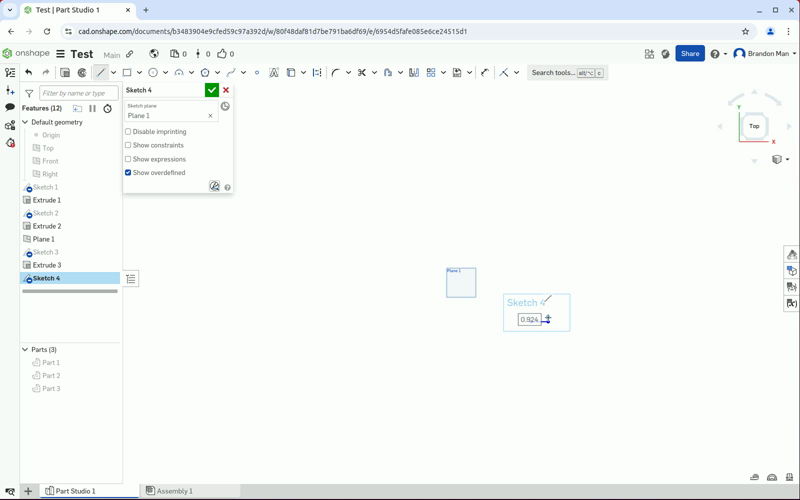
key_down(shift)
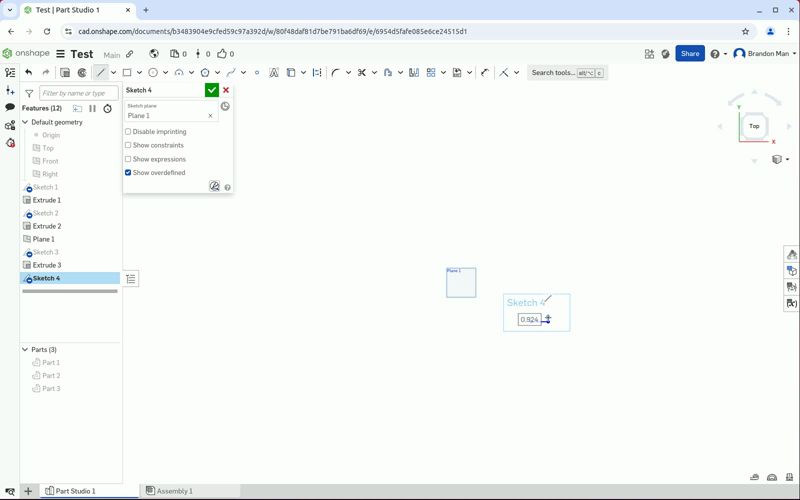
mouse_move(578, 317)
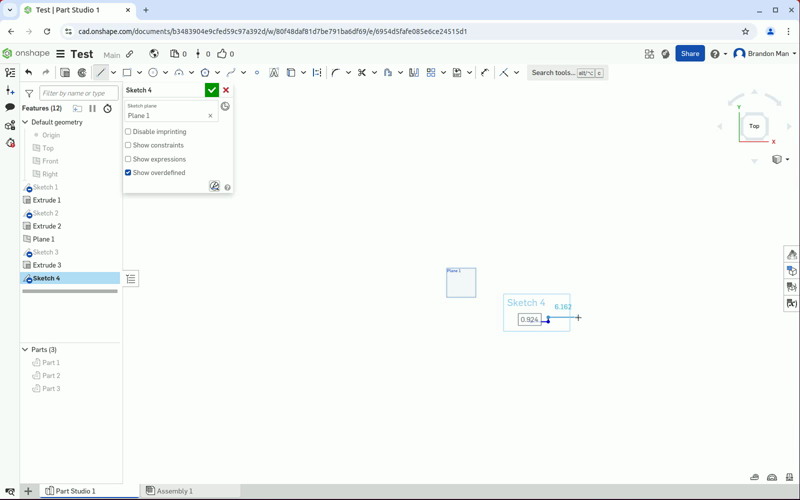
mouse_move(531, 317)
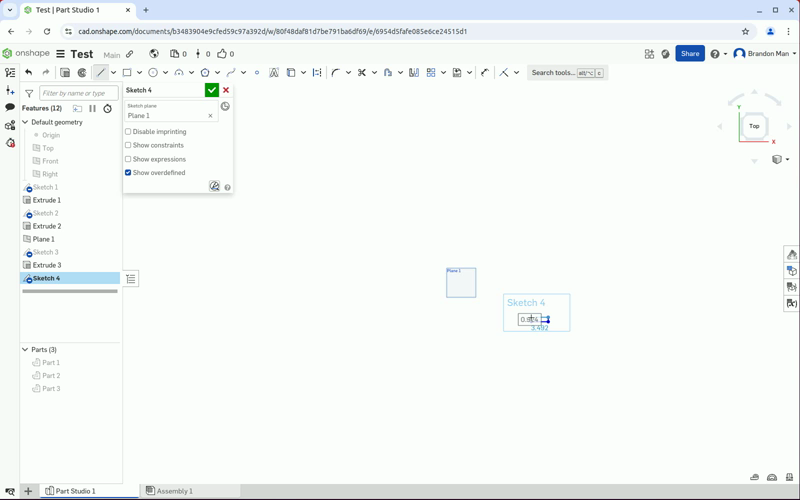
click(531, 317)
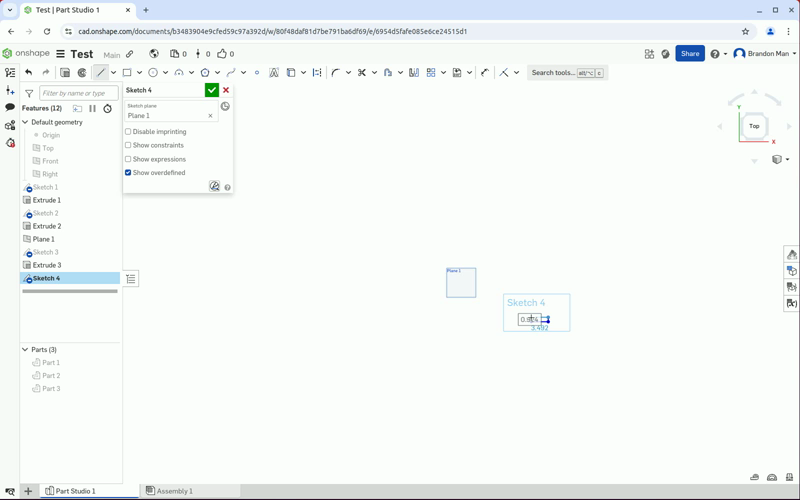
key_up(shift)
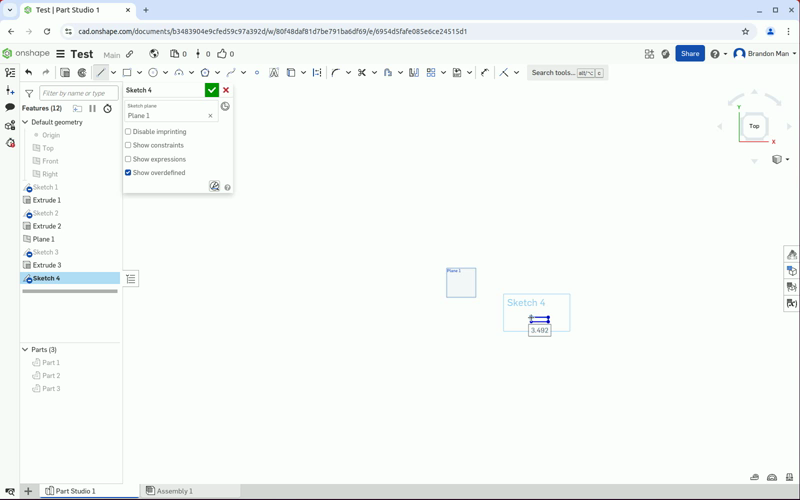
mouse_move(561, 317)
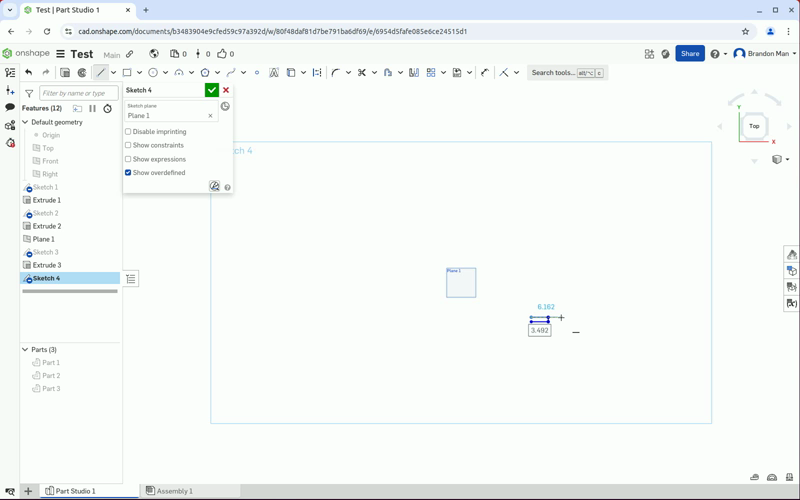
key_down(shift)
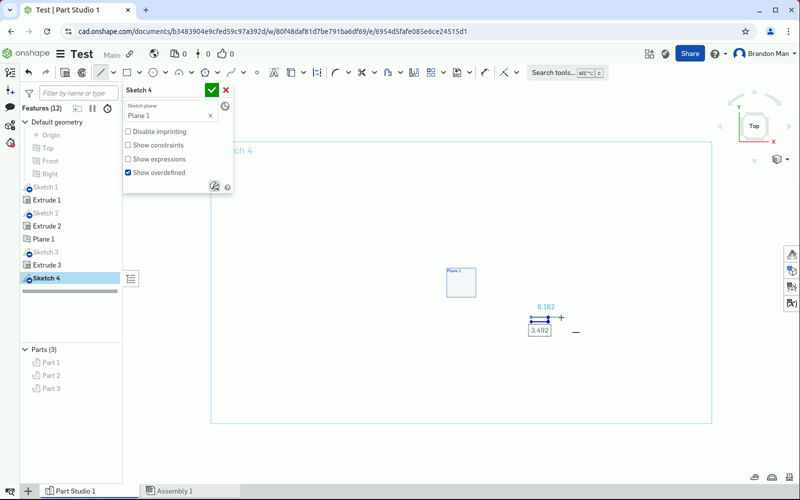
mouse_move(531, 321)
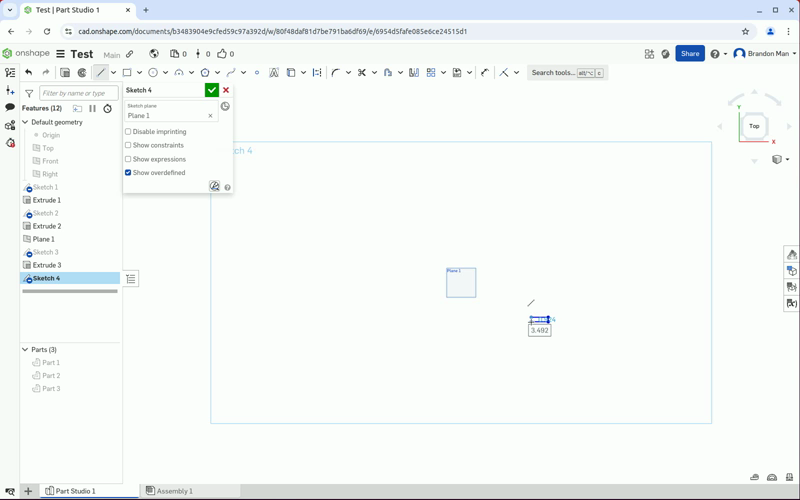
scroll(6)
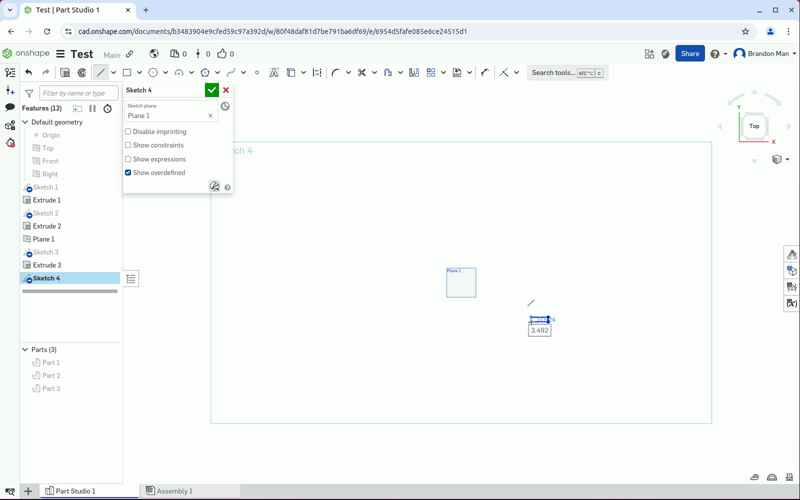
scroll(6)
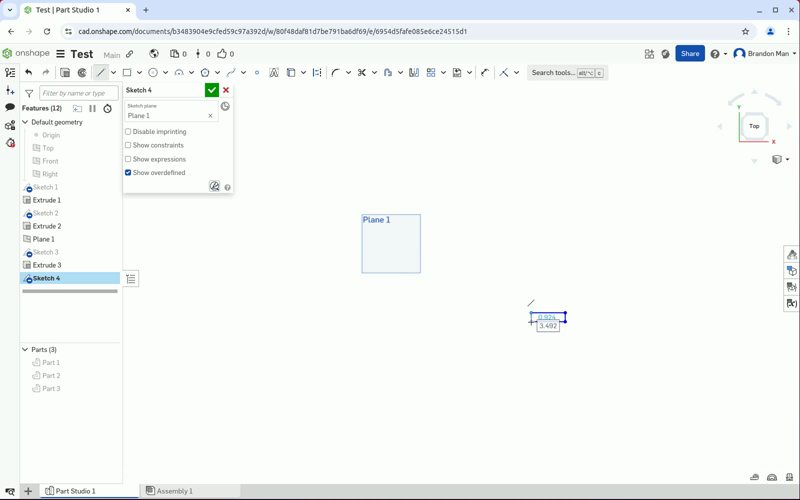
scroll(6)
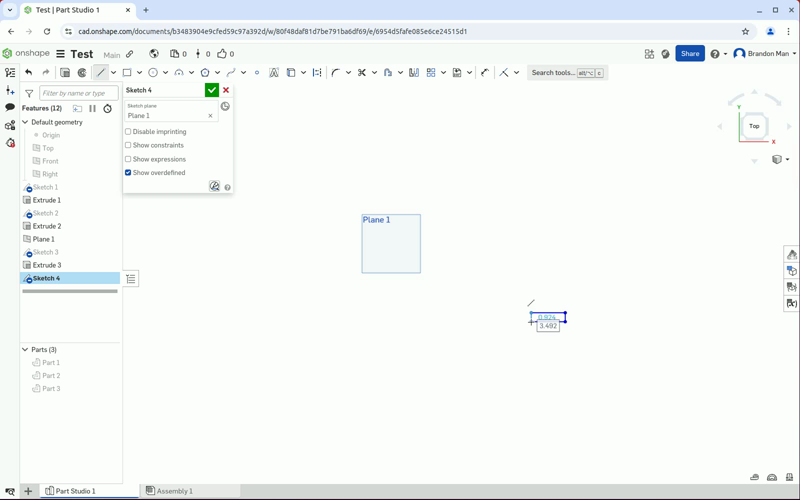
scroll(6)
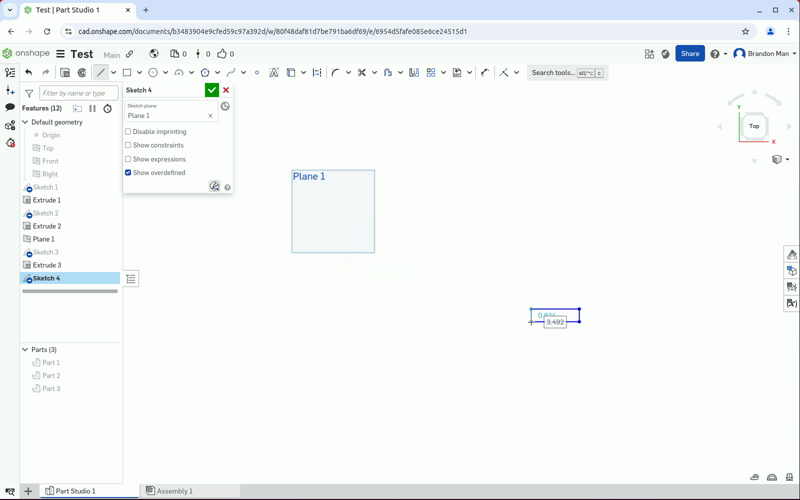
scroll(6)
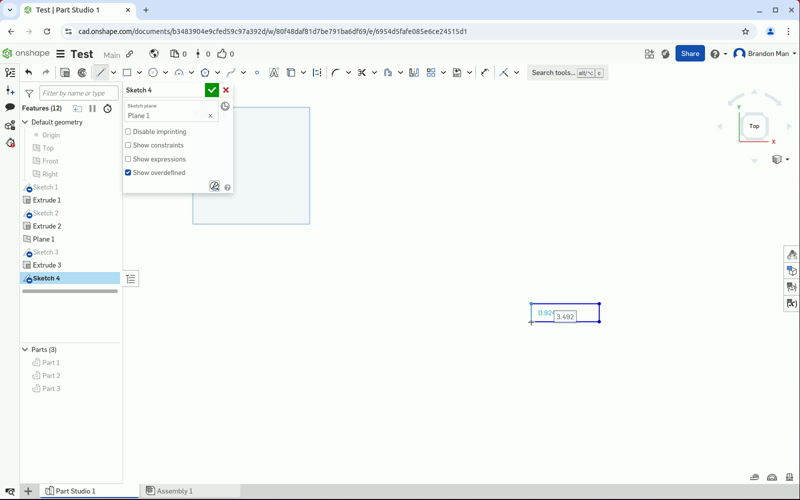
scroll(6)
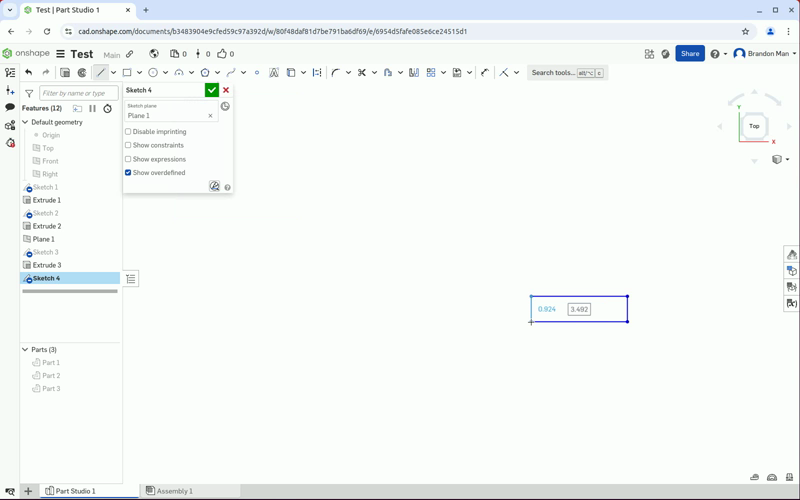
scroll(6)
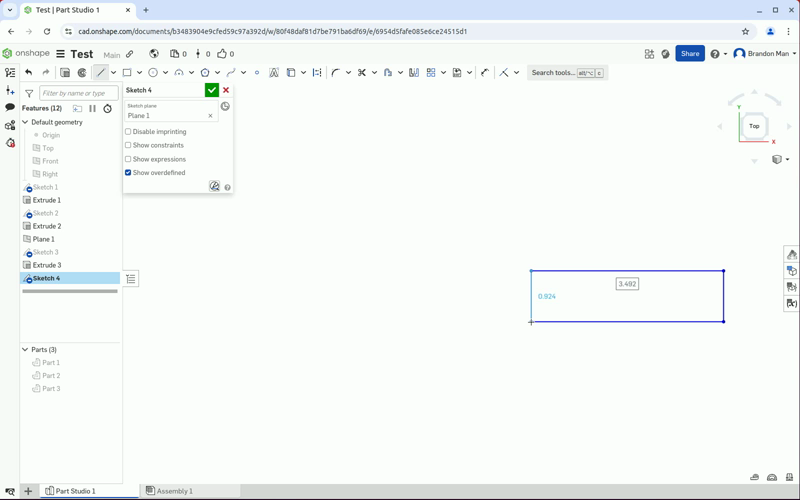
key_up(shift)
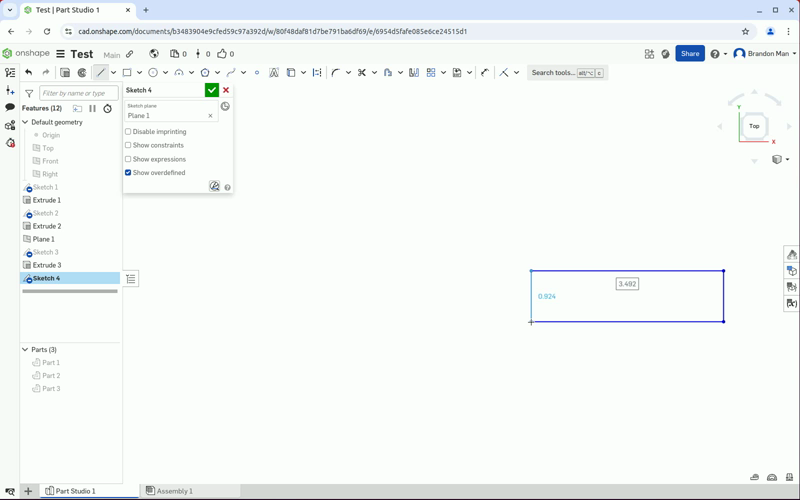
click(531, 321)
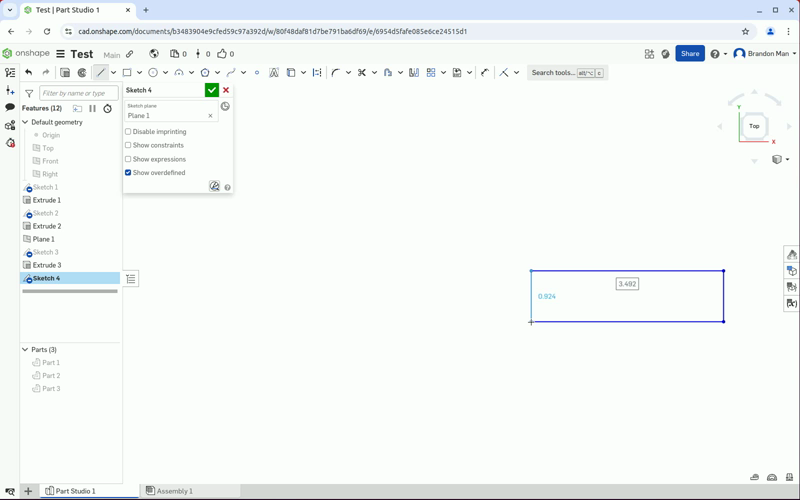
scroll(-6)
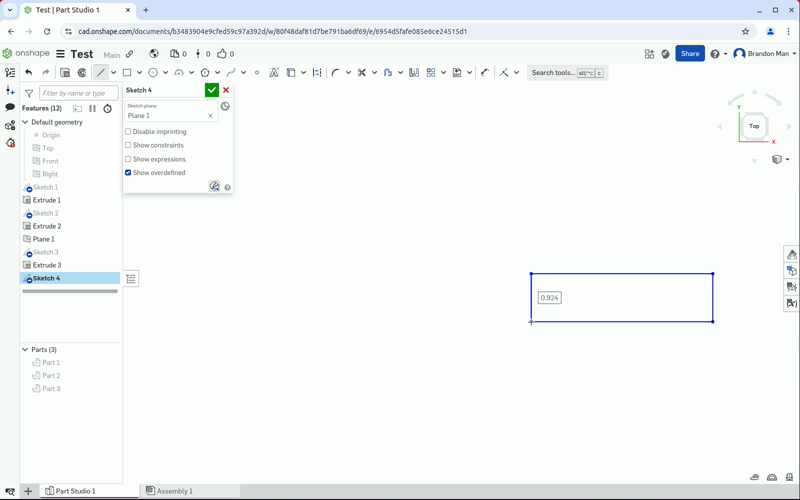
scroll(-6)
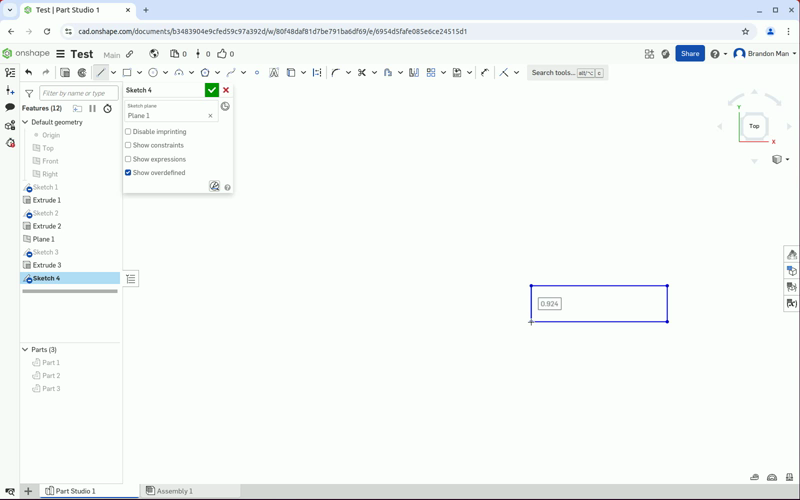
scroll(-6)
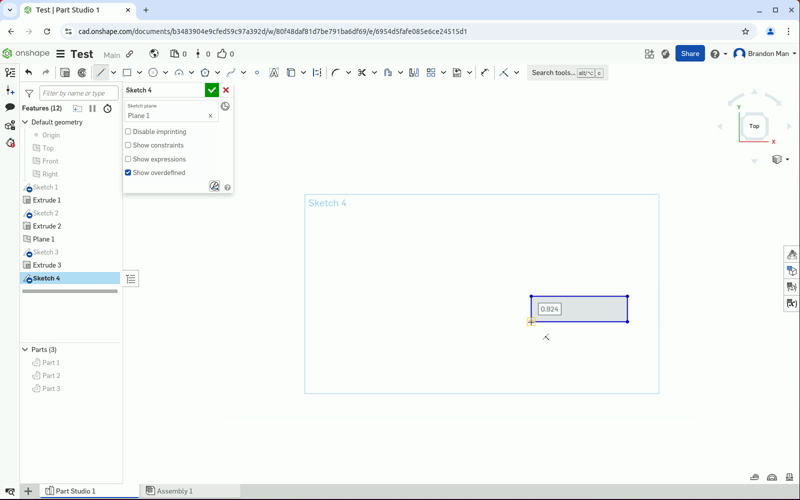
scroll(-6)
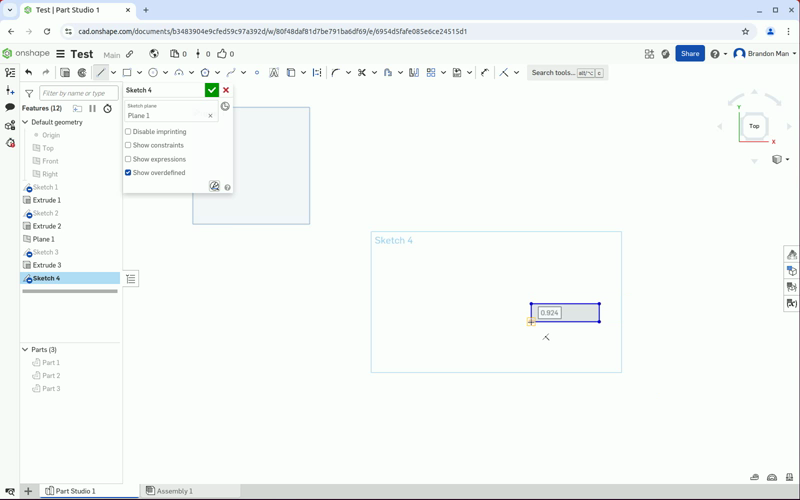
scroll(-6)
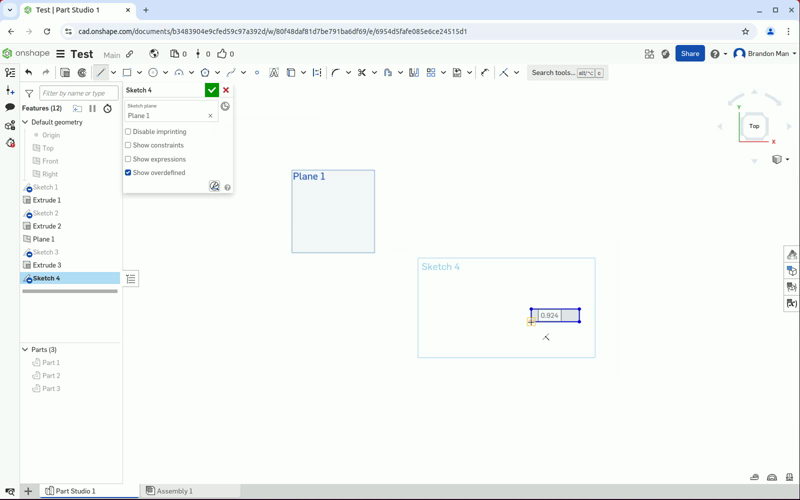
scroll(-6)
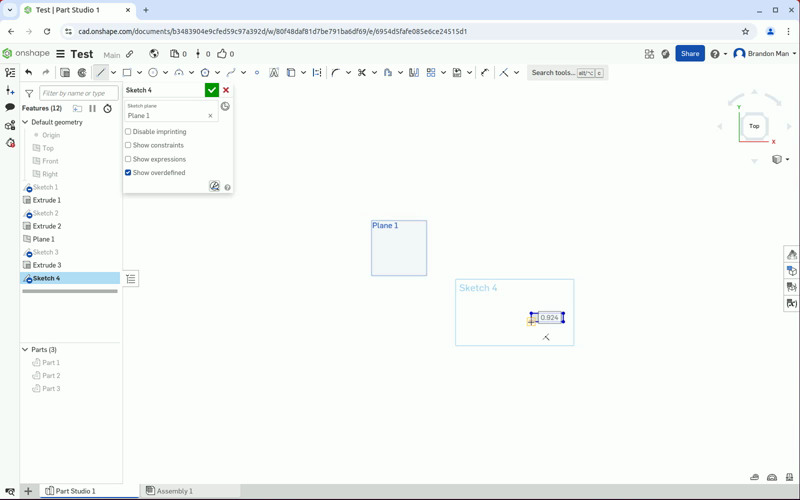
scroll(-6)
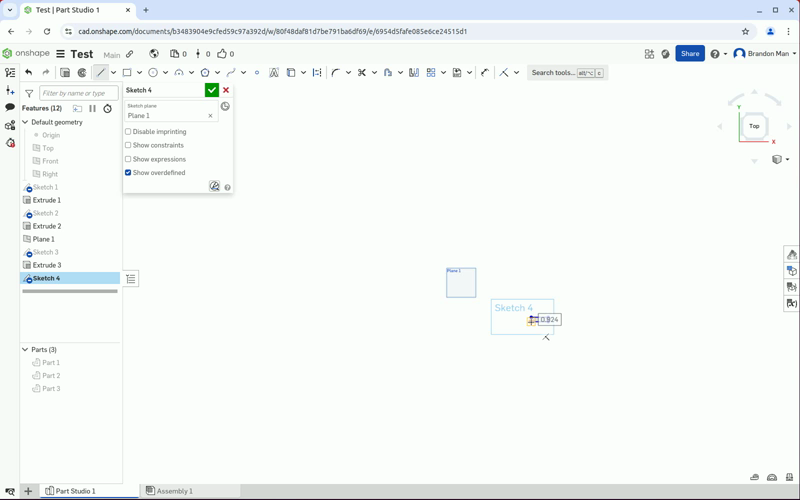
key(esc)
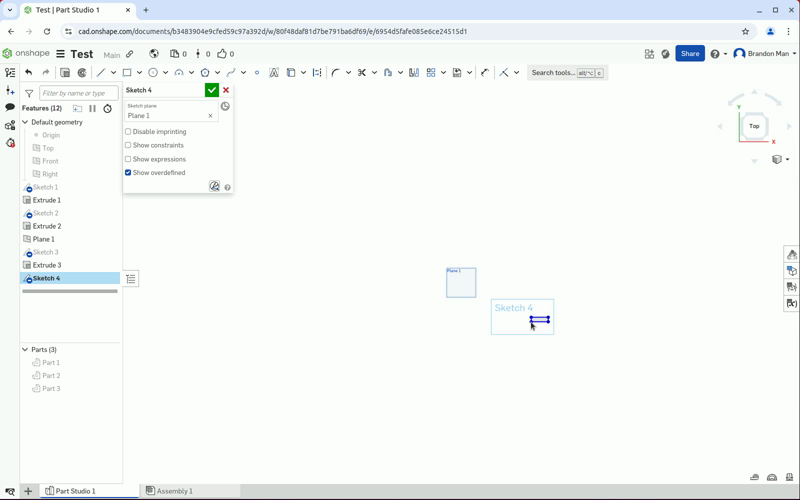
mouse_move(534, 320)
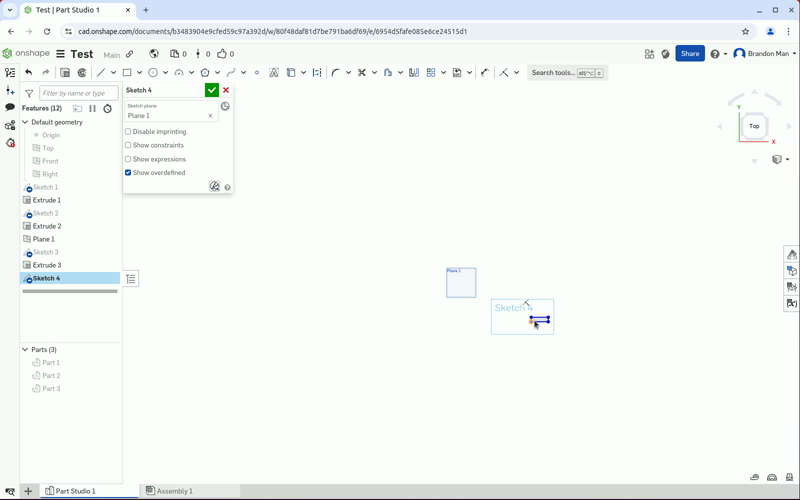
scroll(6)
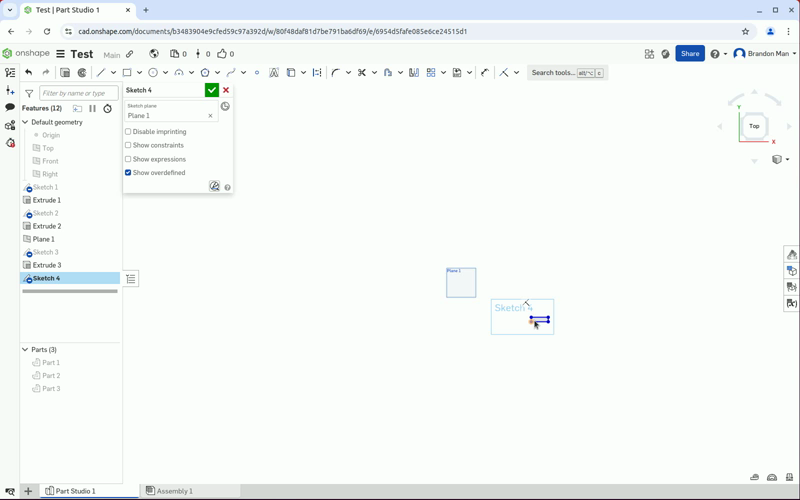
scroll(6)
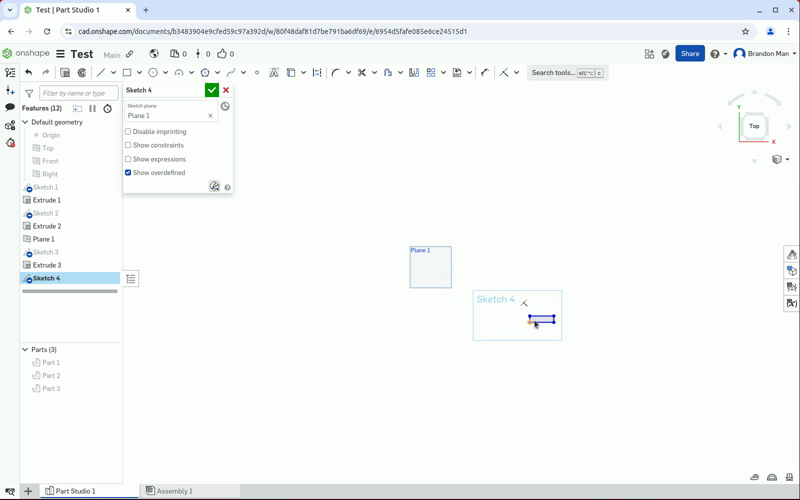
scroll(6)
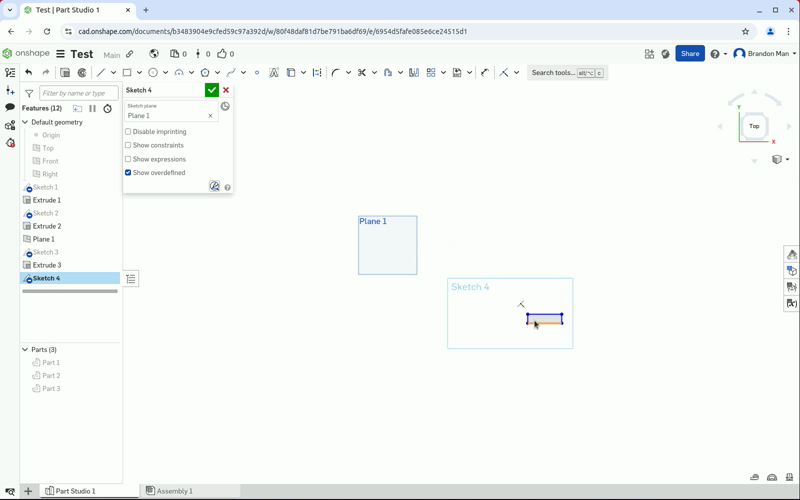
scroll(6)
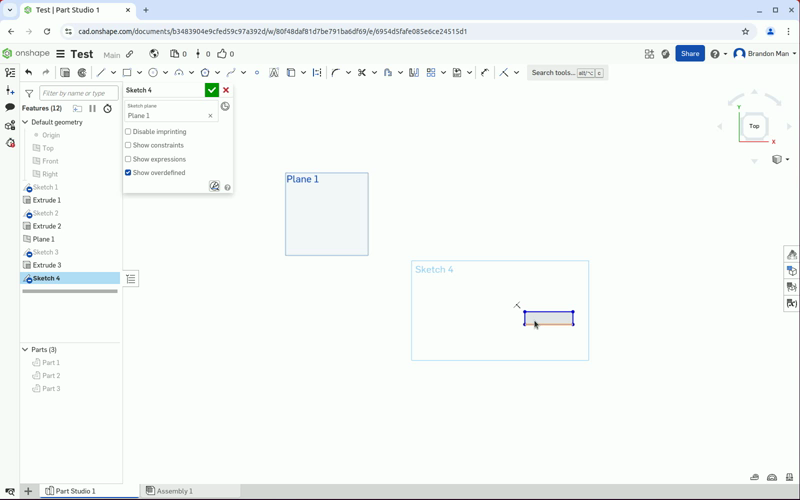
scroll(6)
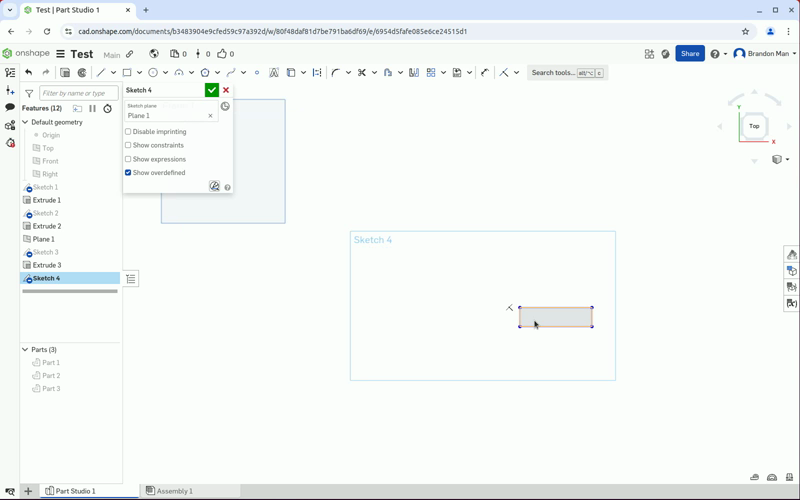
scroll(6)
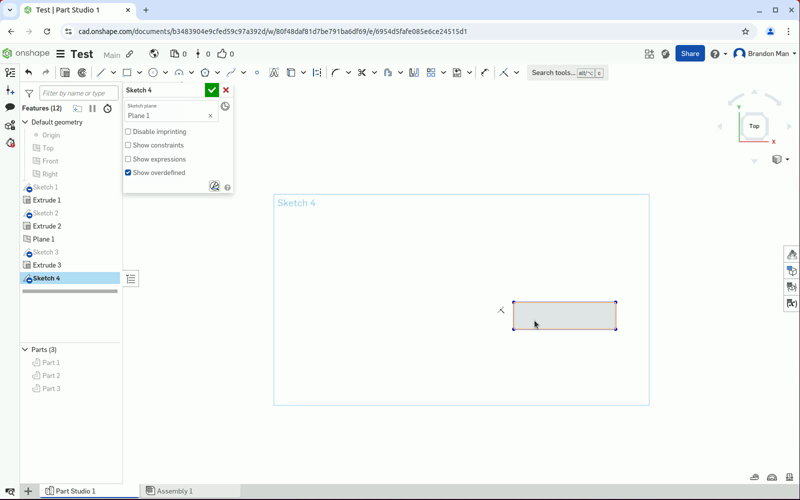
scroll(6)
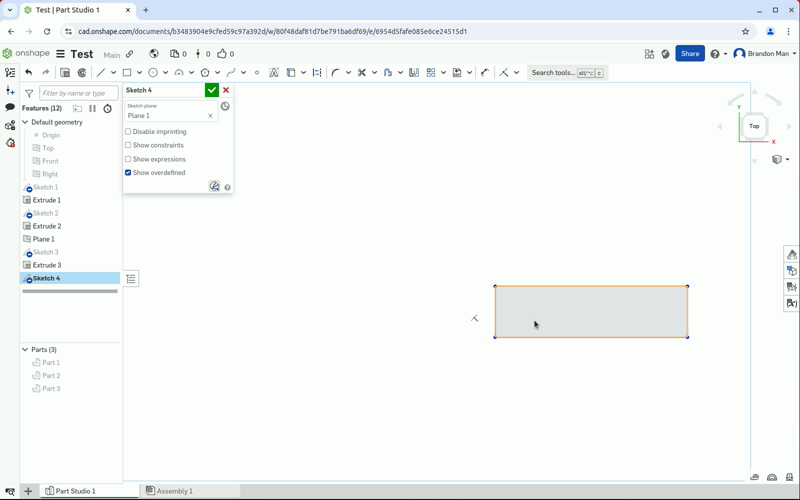
click(534, 320)
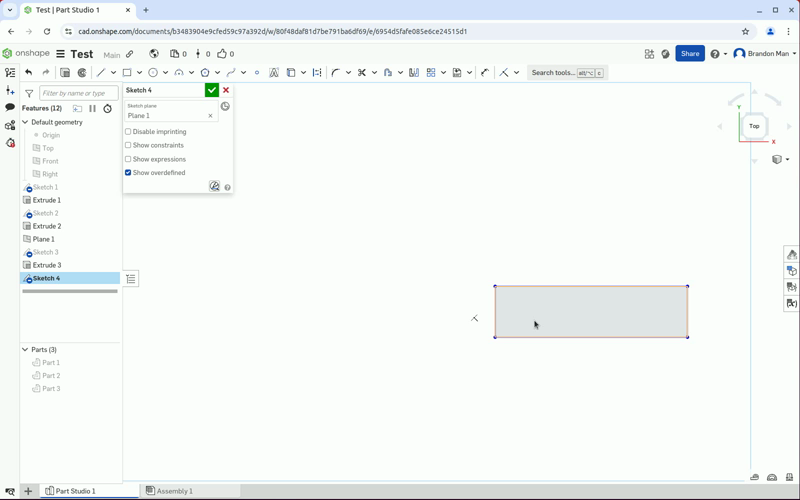
scroll(-6)
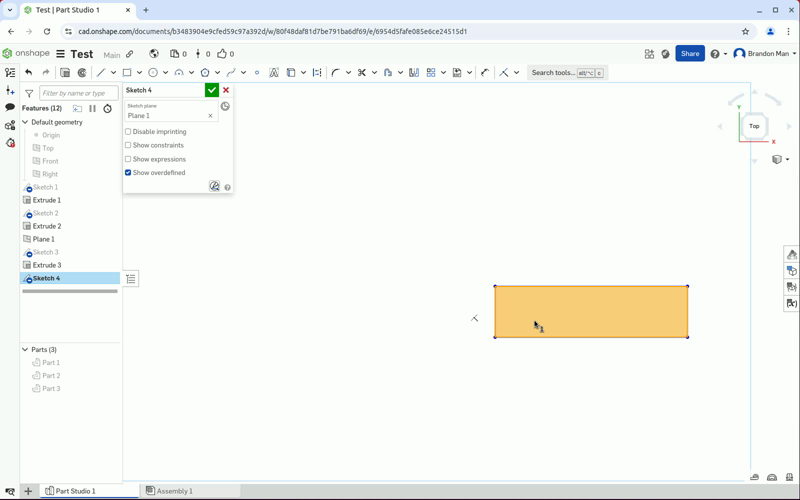
scroll(-6)
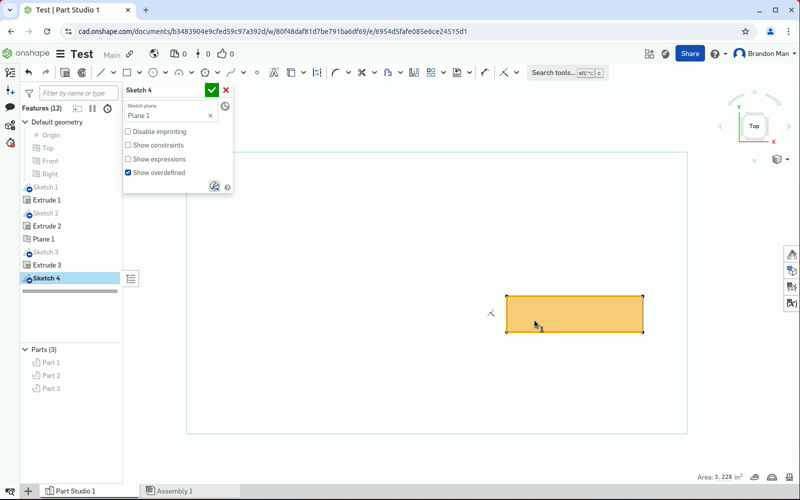
scroll(-6)
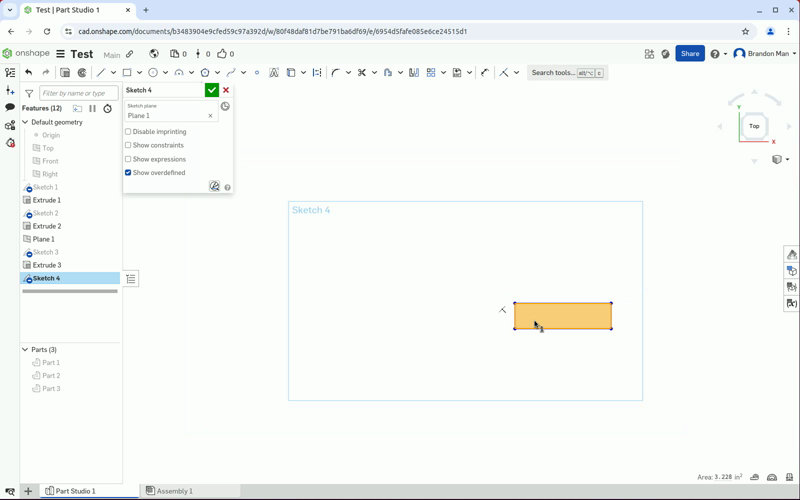
scroll(-6)
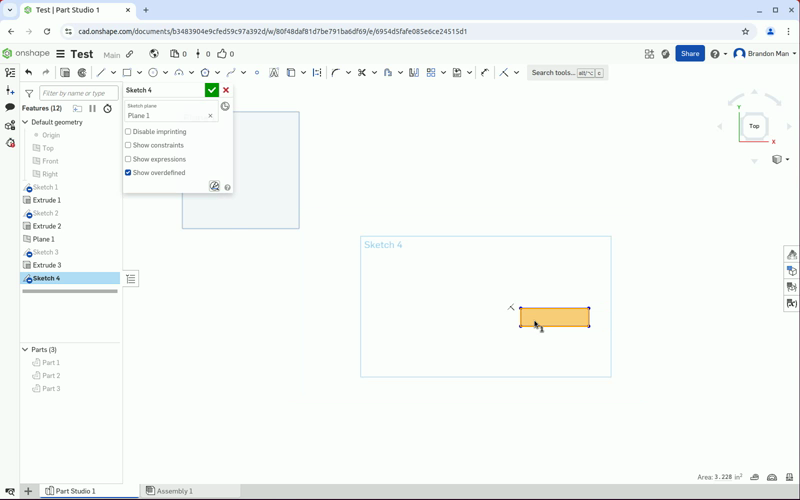
scroll(-6)
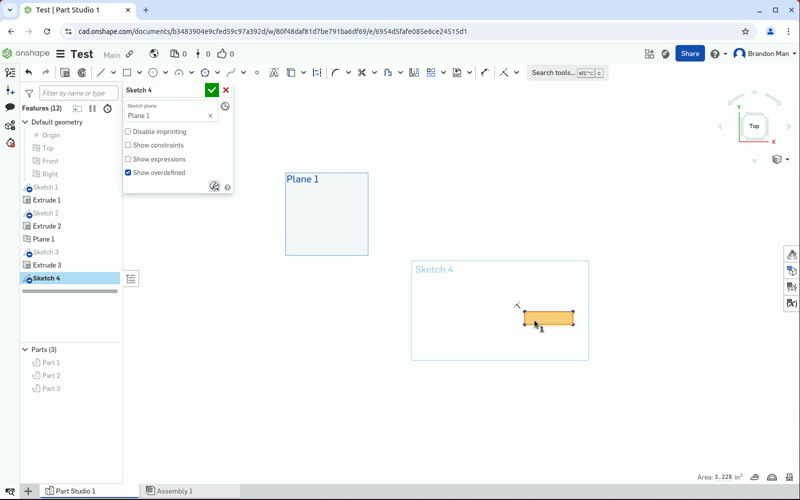
scroll(-6)
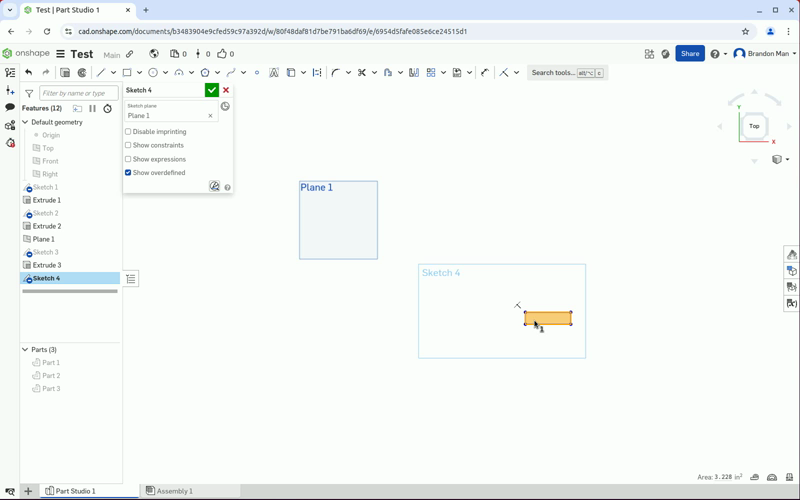
scroll(-6)
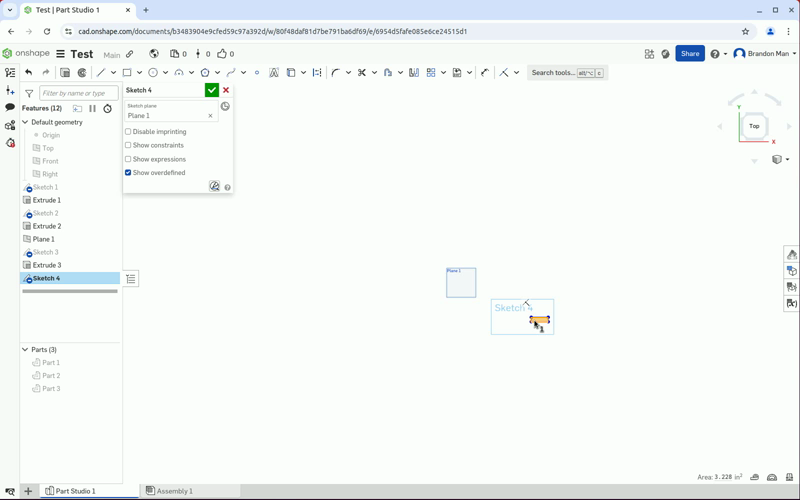
mouse_move(73, 352)
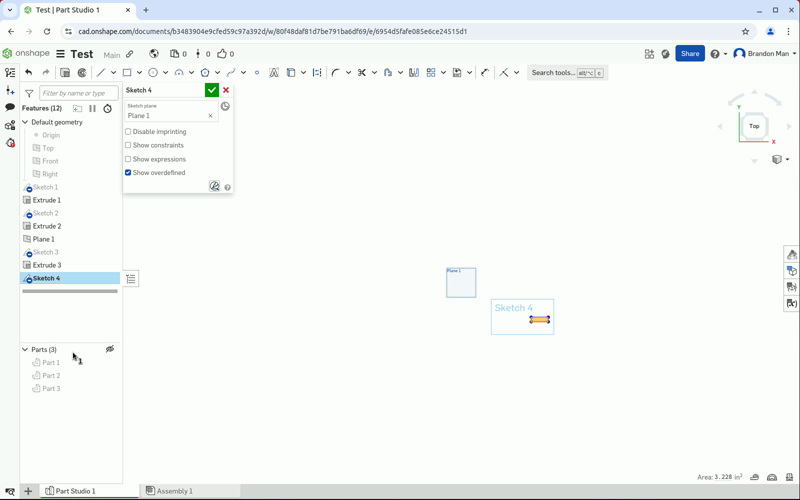
key(shift+y)
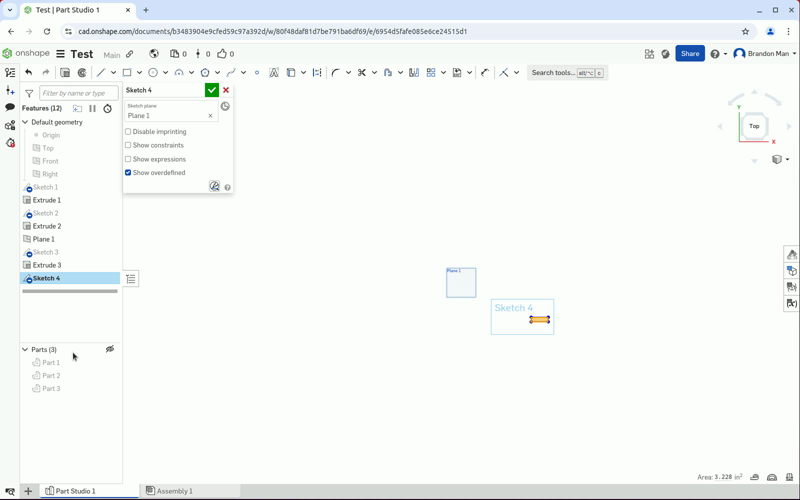
key(shift+e)
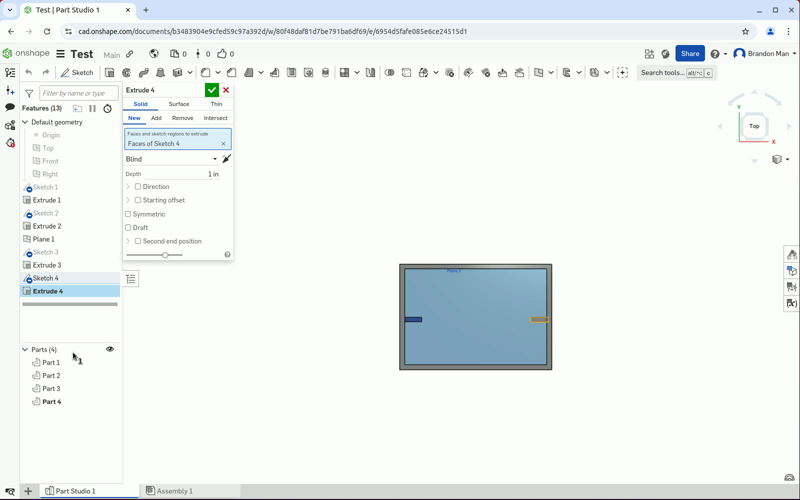
mouse_move(143, 106)
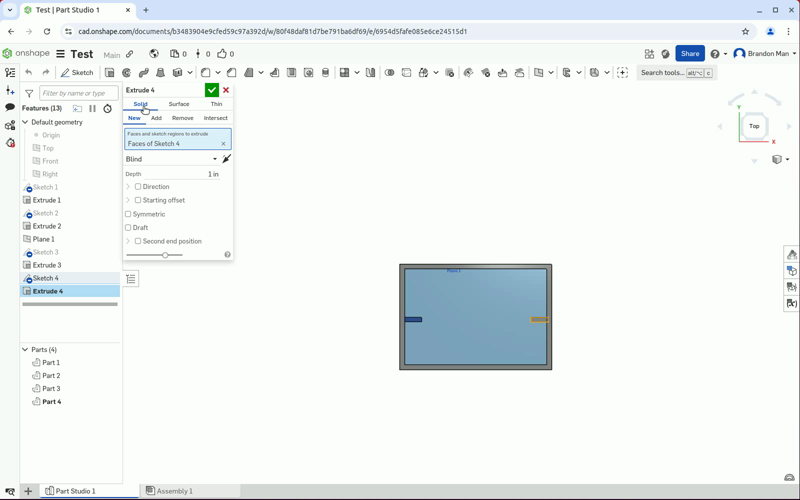
click(143, 106)
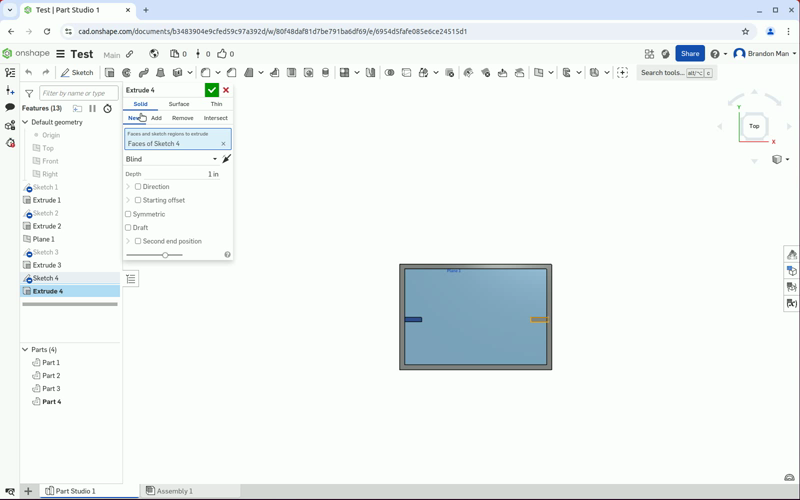
mouse_move(137, 120)
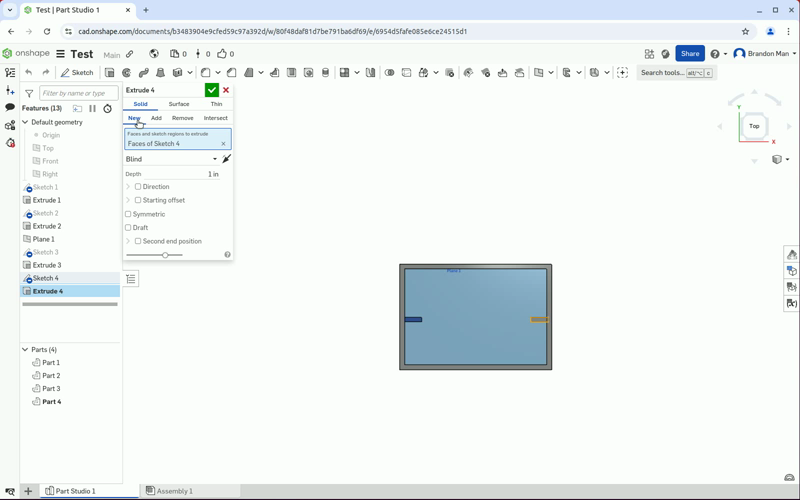
click(137, 120)
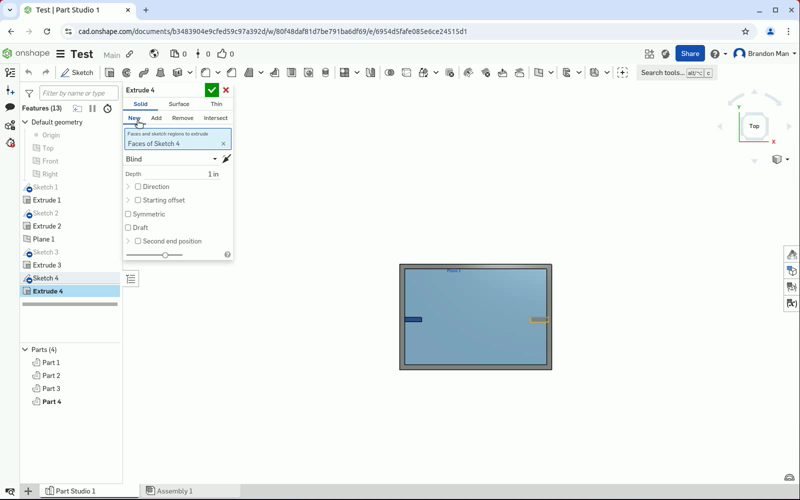
key(tab, 4)
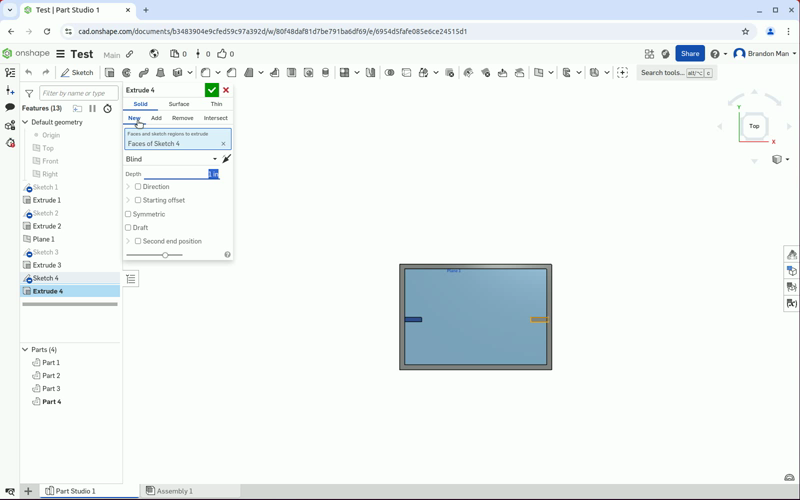
text(20.46)
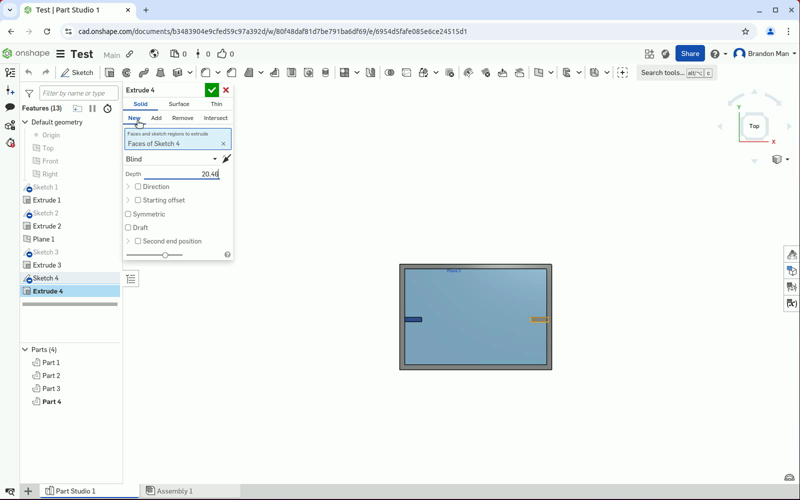
key(enter)
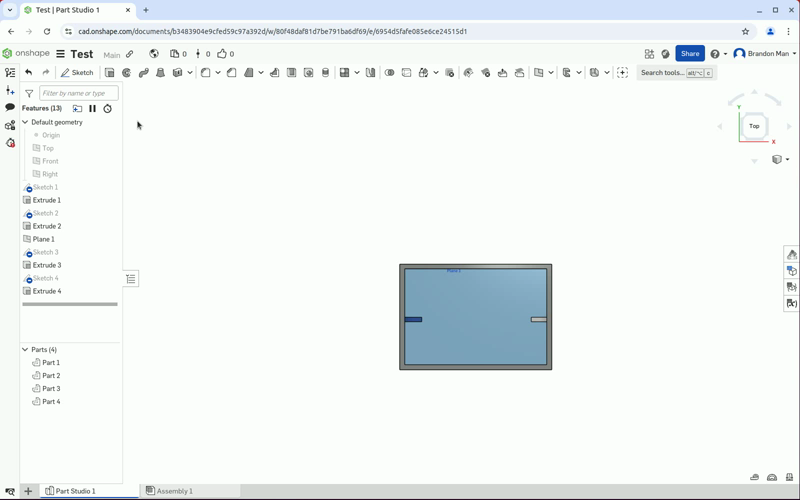
key(shift+h)
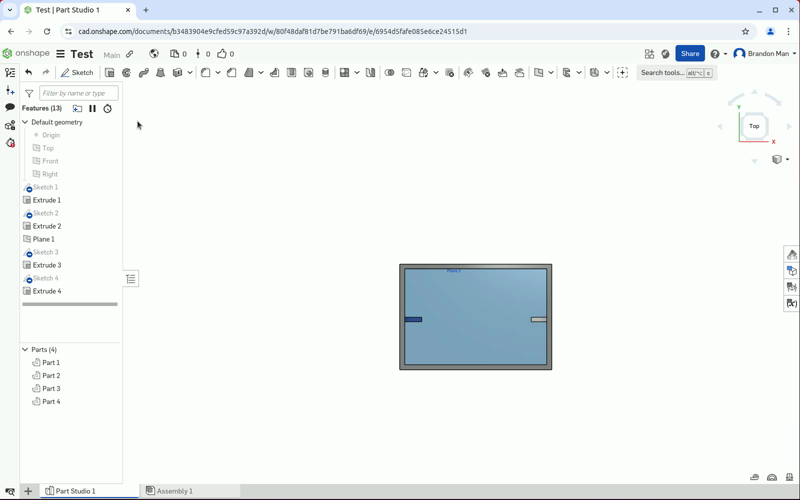
key(shift+h)
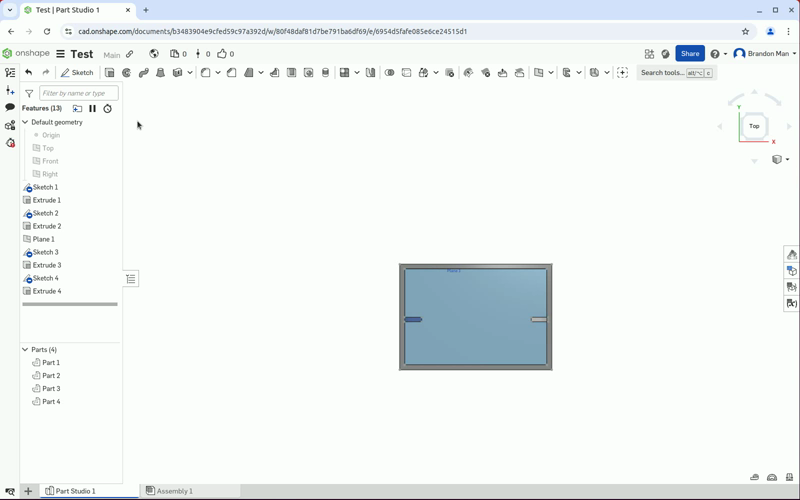
key(shift+7)
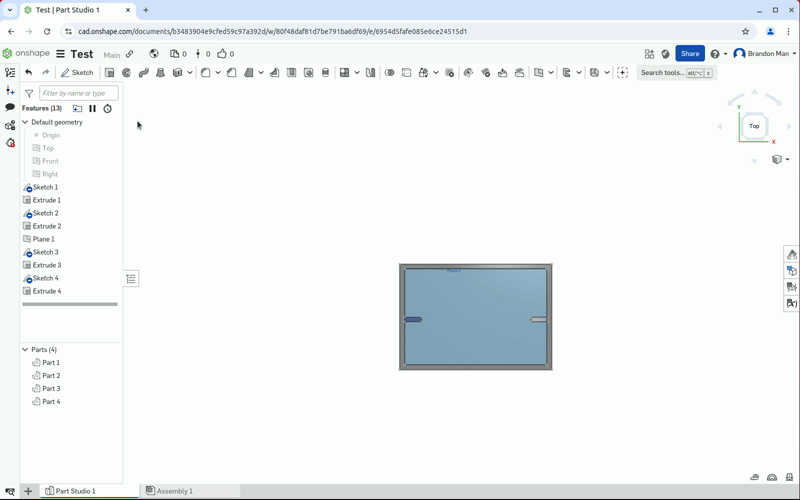
key(up, 3)
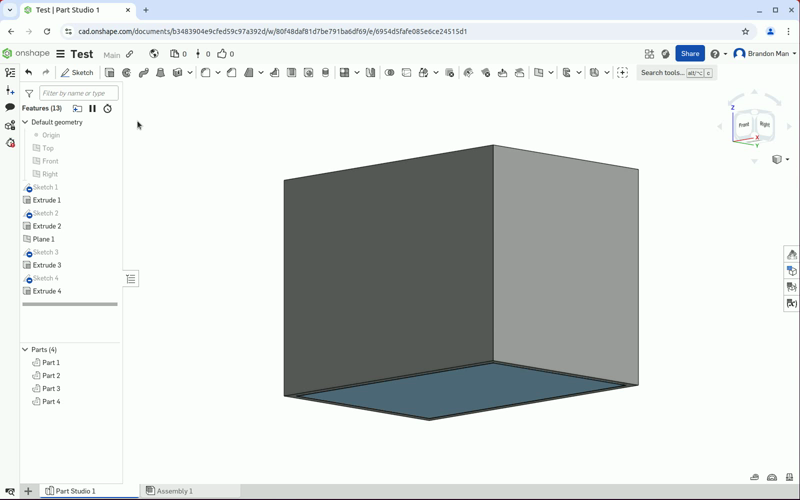
key(left, 3)
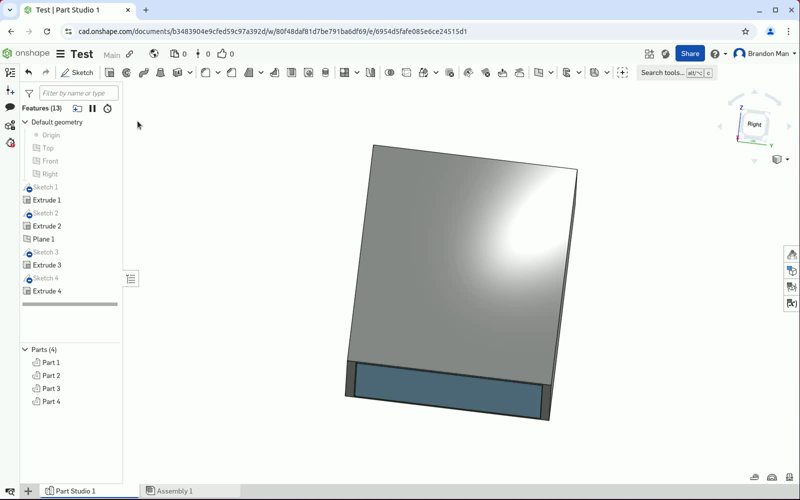
key(right, 3)
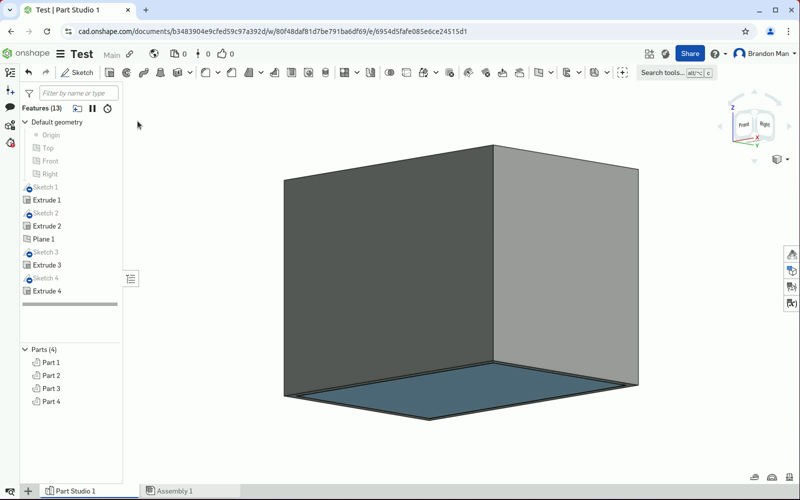
key(down, 3)
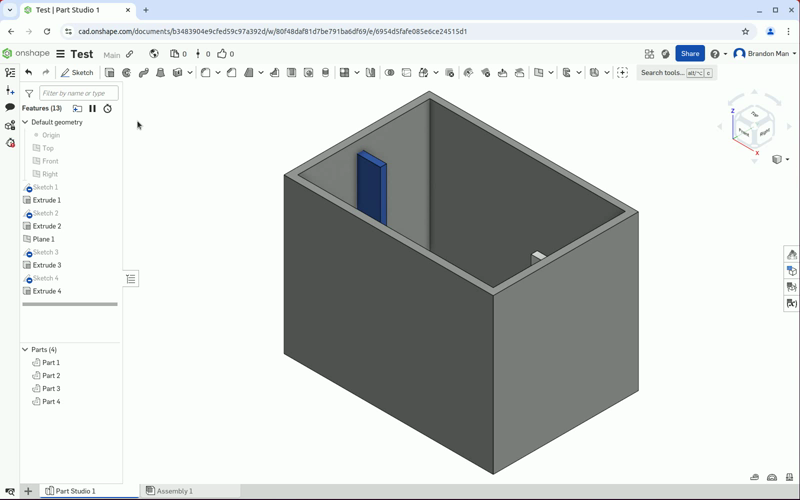
mouse_move(73, 189)
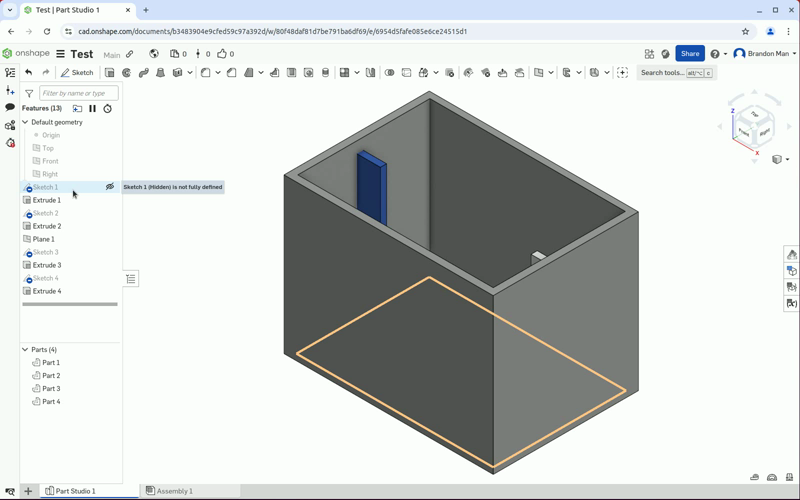
click(73, 189)